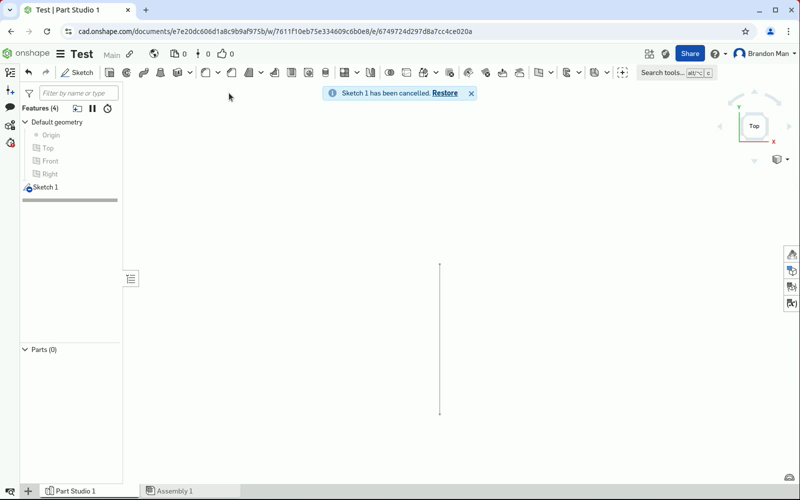
key(shift+h)
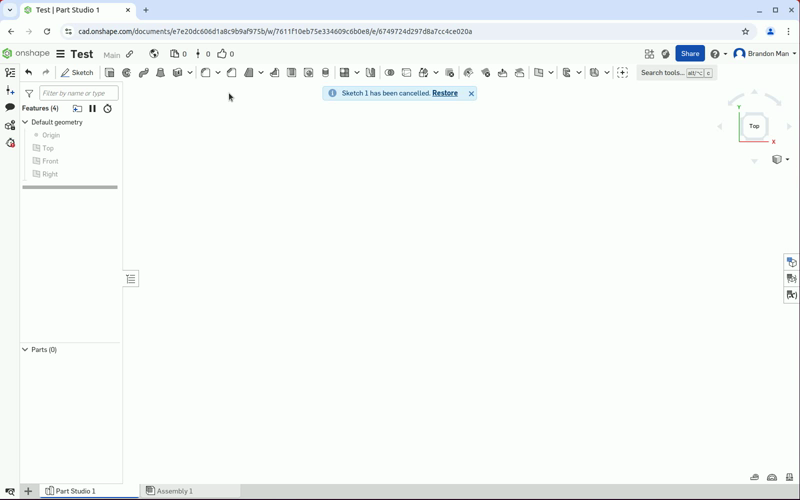
mouse_move(73, 352)
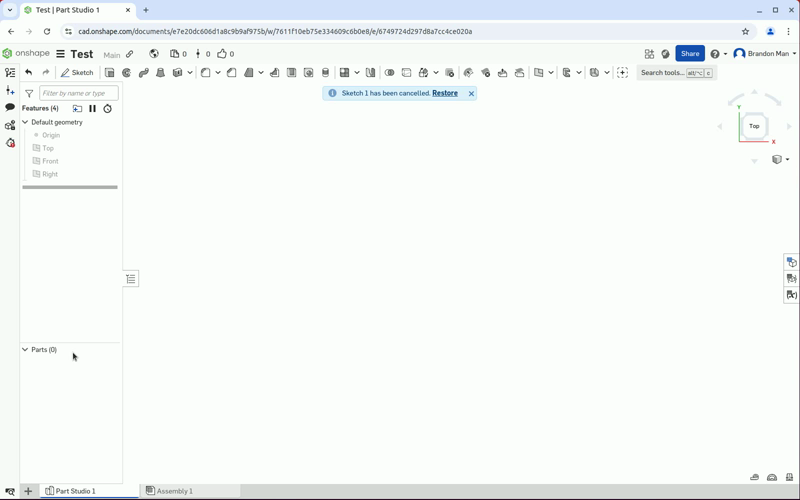
key(y)
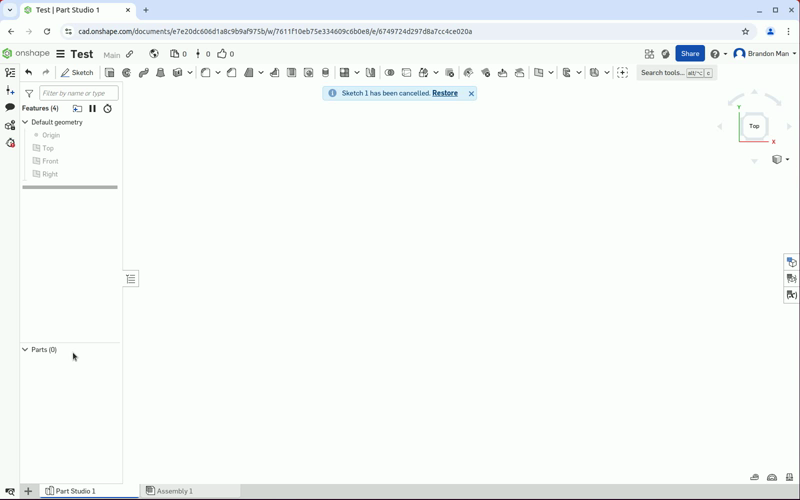
key(shift+p)
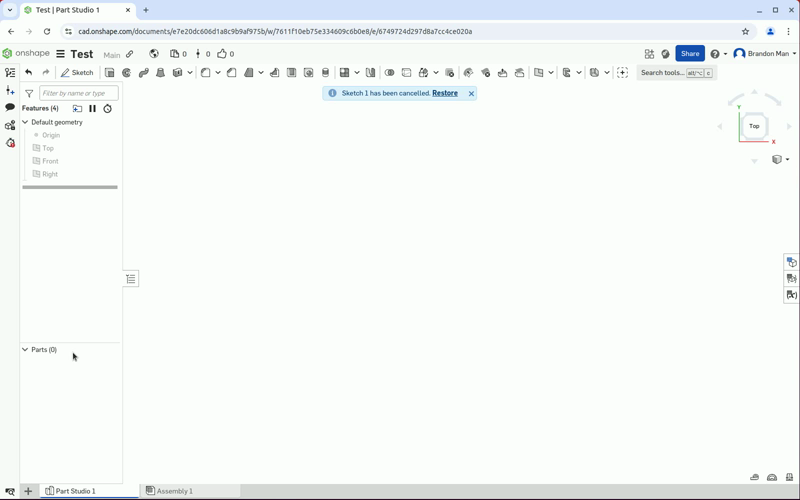
key(space)
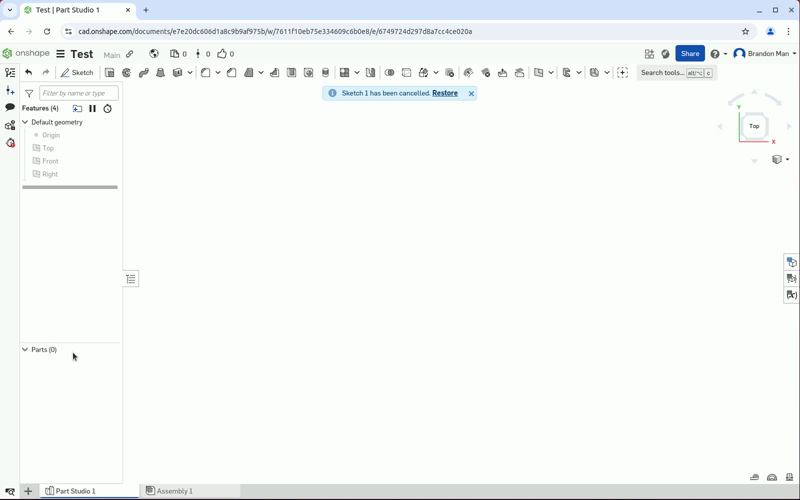
key_down(shift)
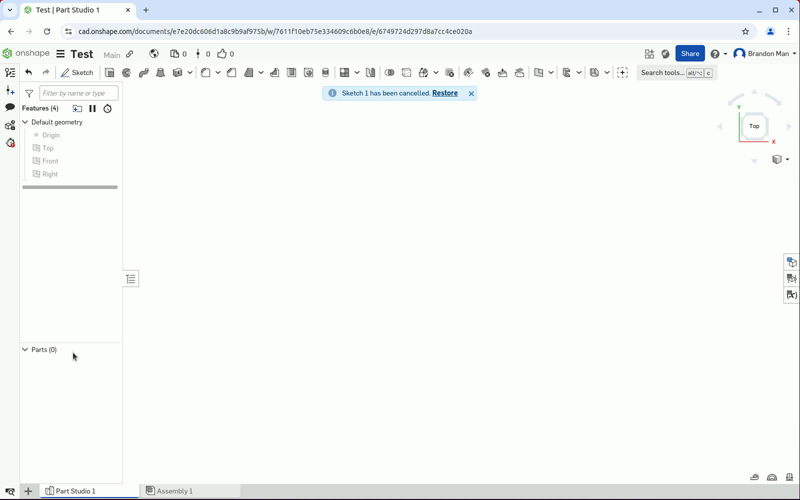
key(up)
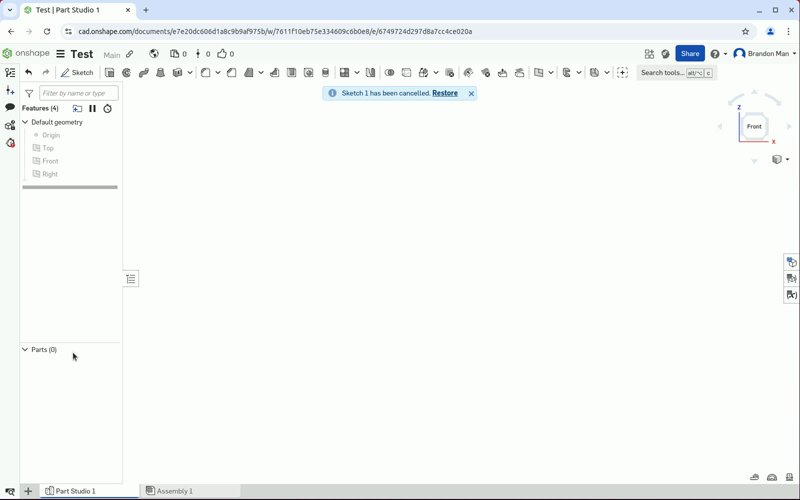
key_up(shift)
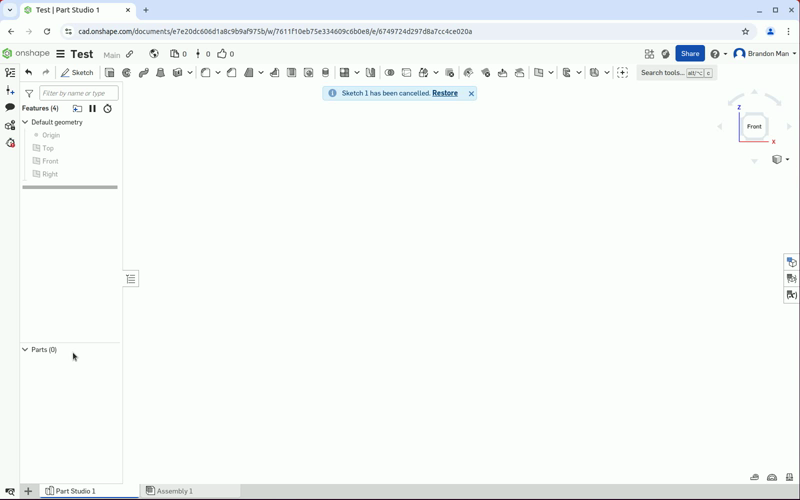
mouse_move(73, 352)
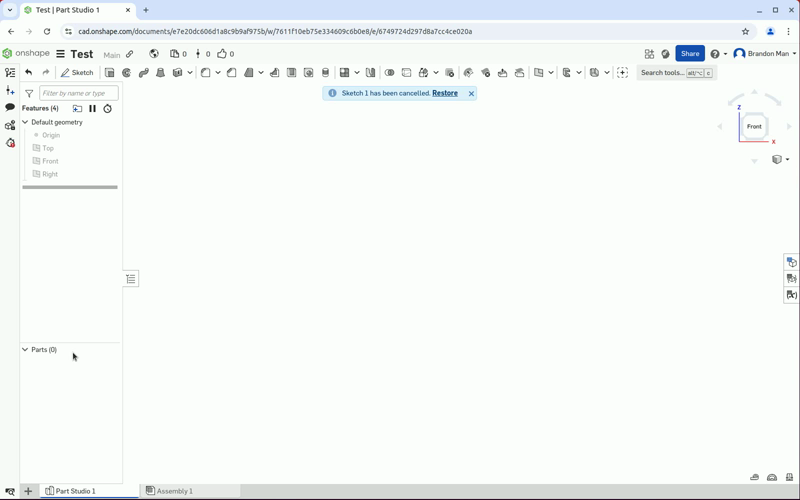
key(shift+y)
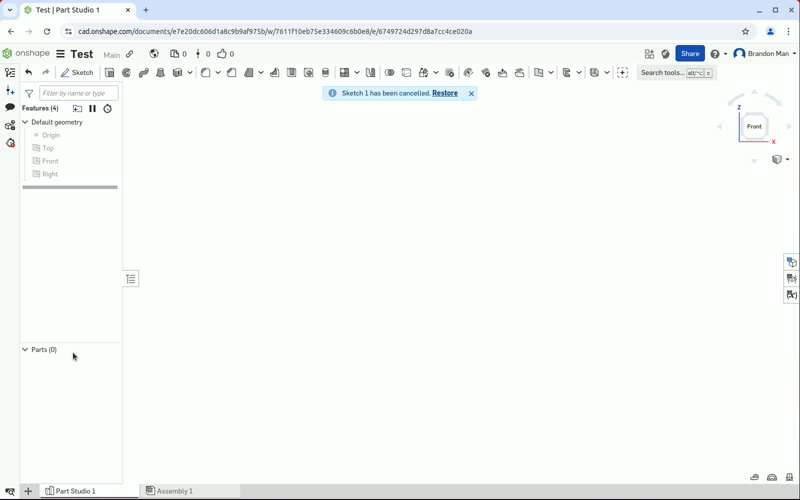
key(shift+s)
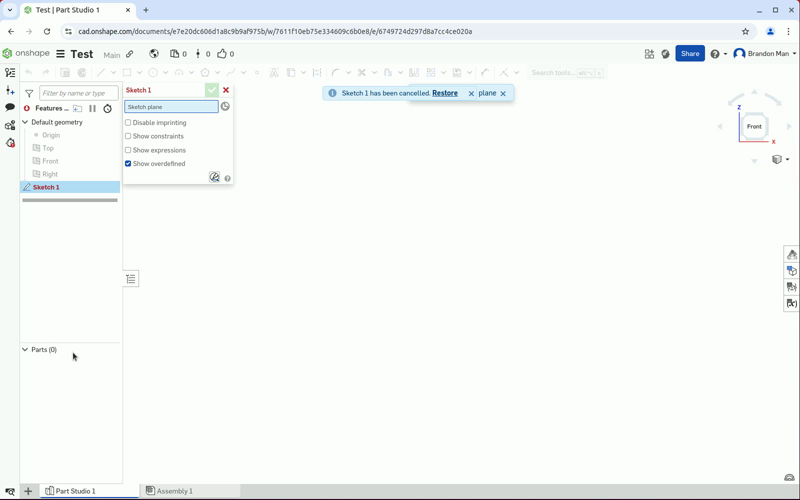
mouse_move(73, 163)
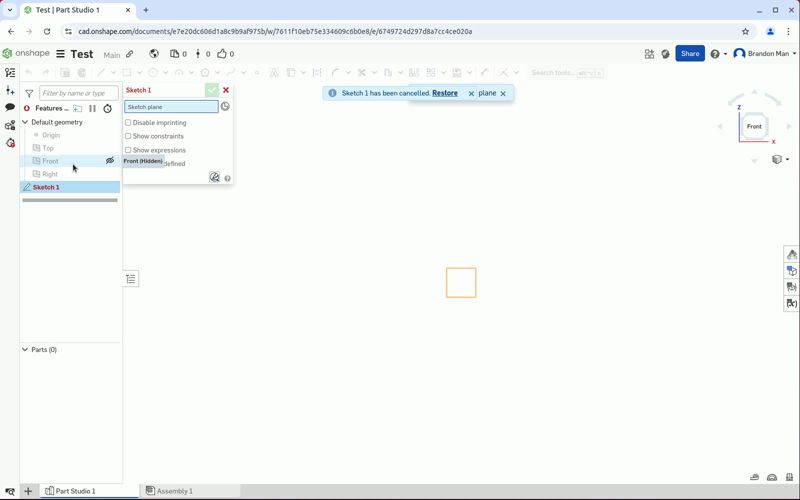
click(73, 163)
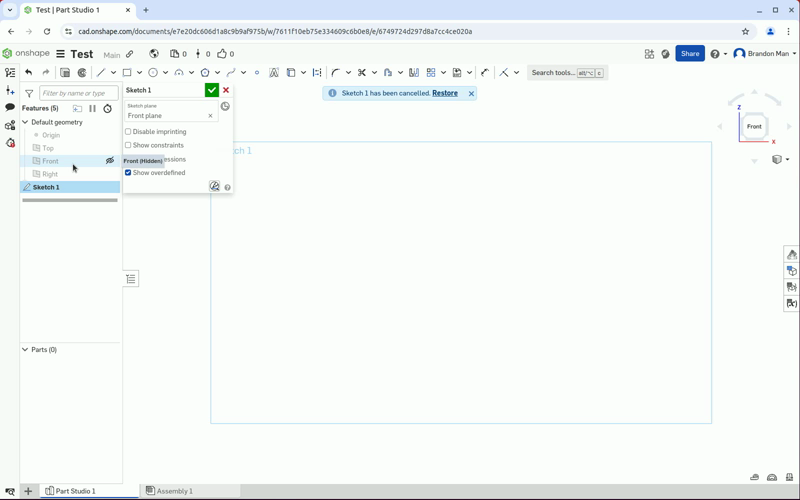
mouse_move(73, 352)
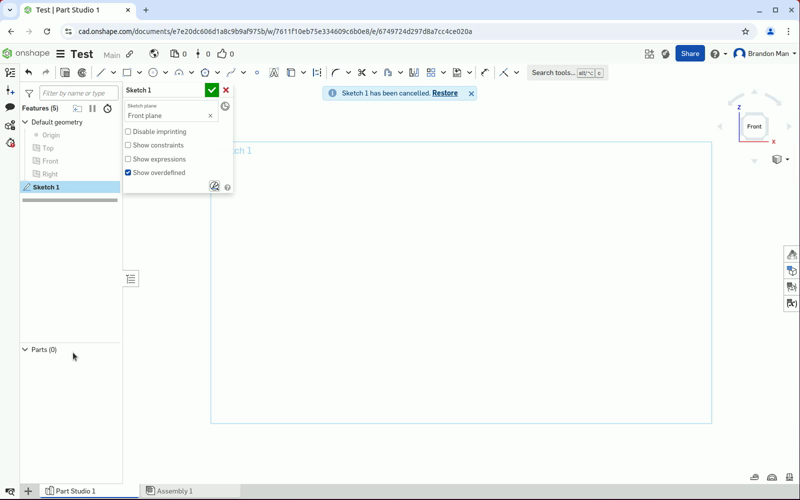
key(y)
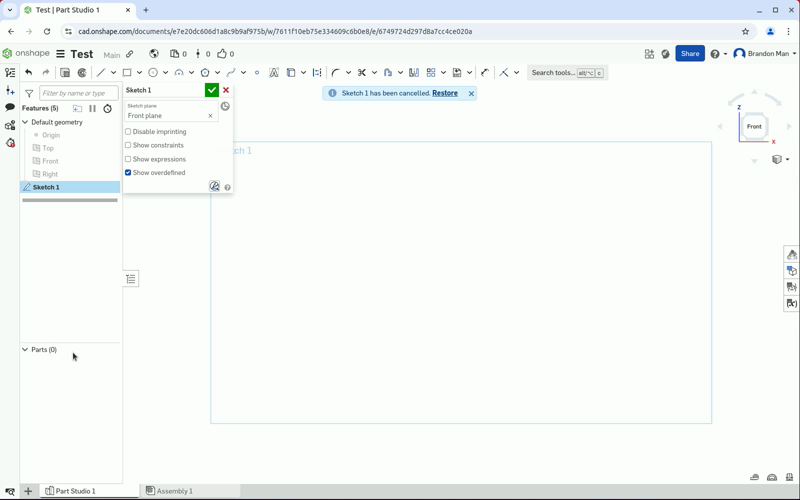
key(l)
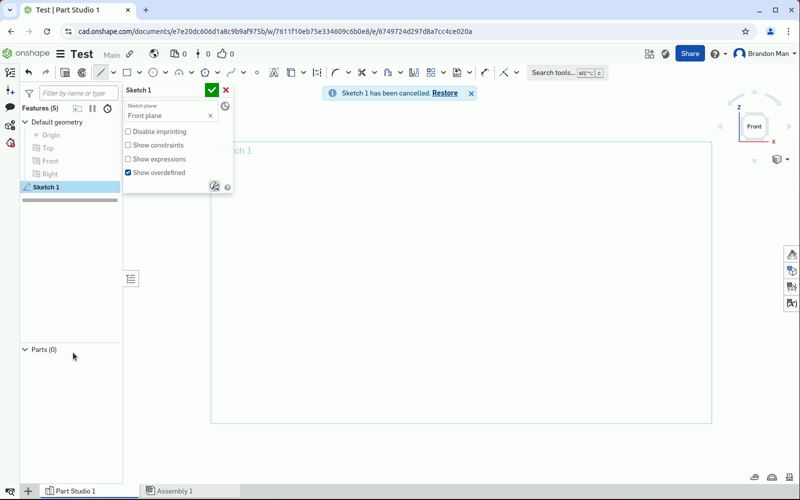
key_down(shift)
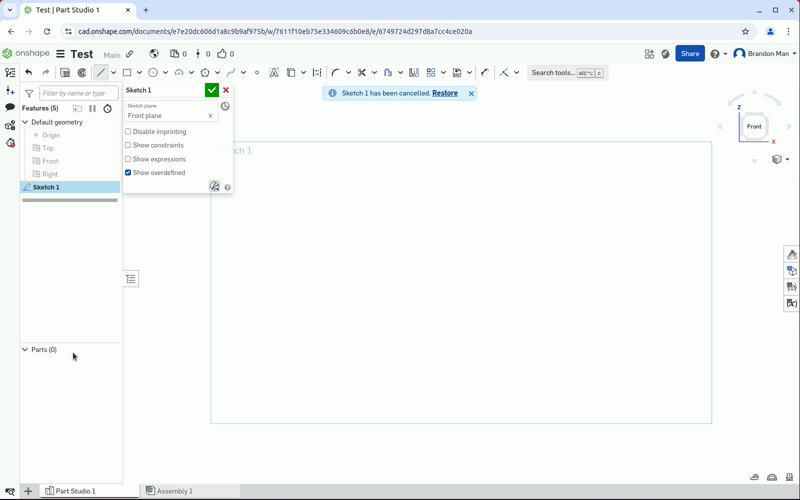
mouse_move(385, 395)
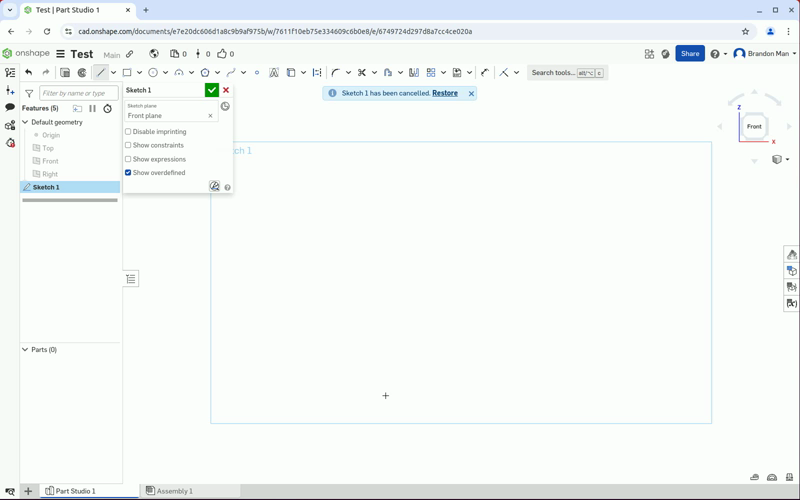
click(385, 395)
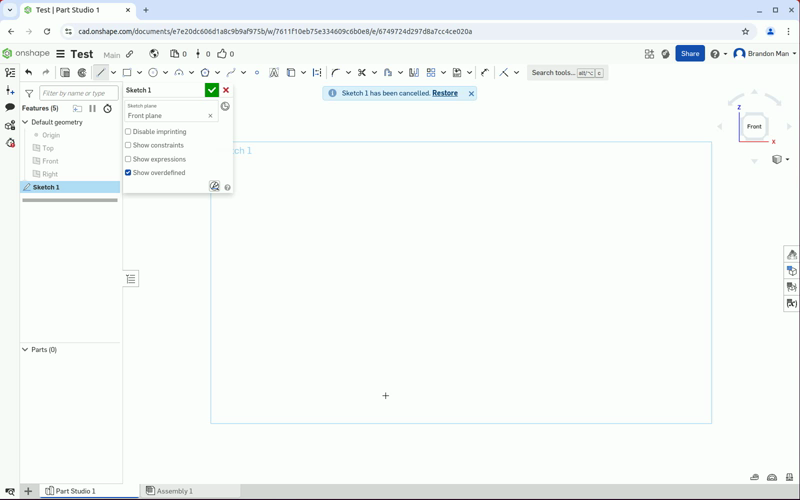
key_up(shift)
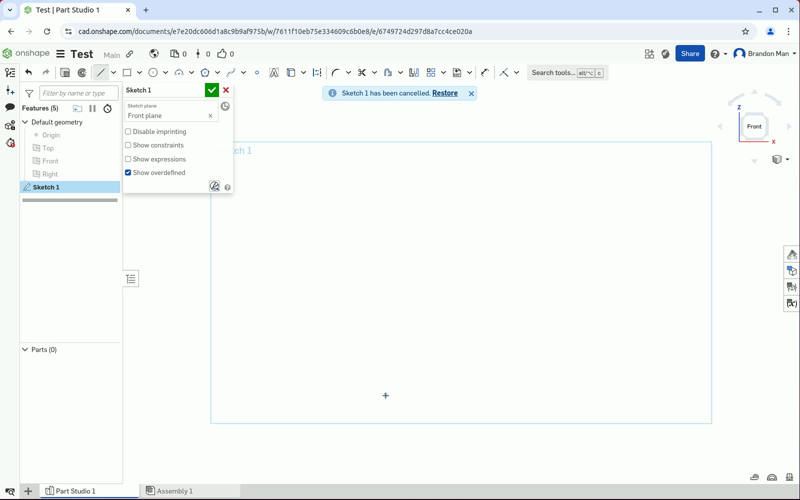
key_down(shift)
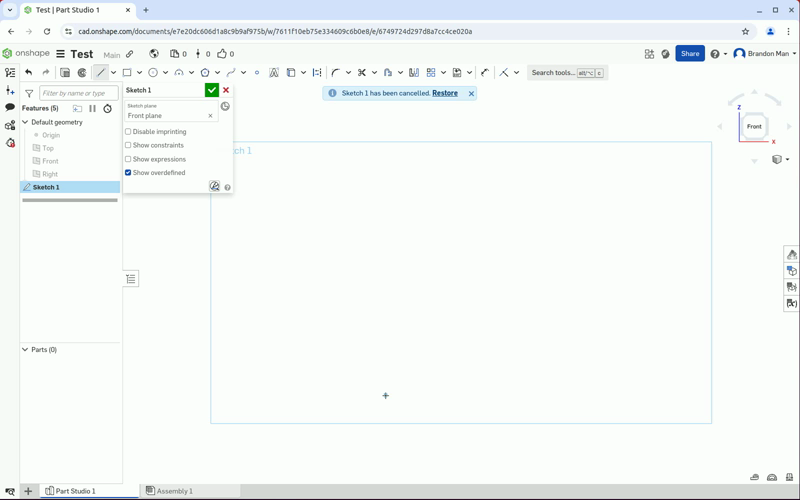
mouse_move(534, 395)
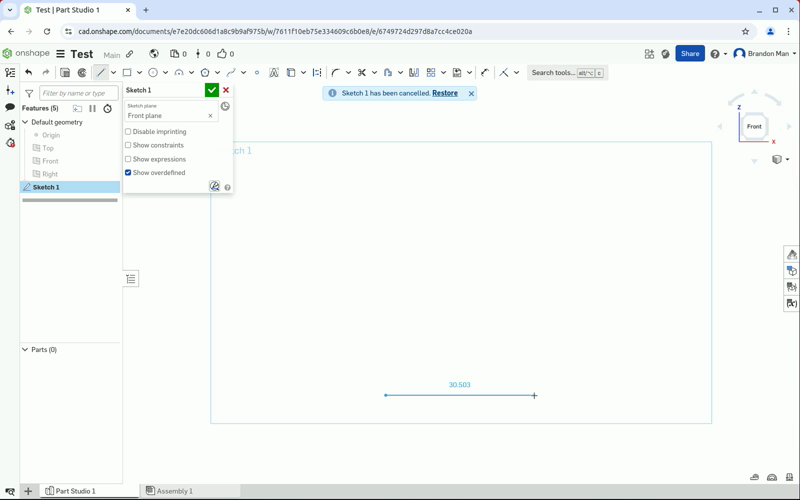
click(534, 395)
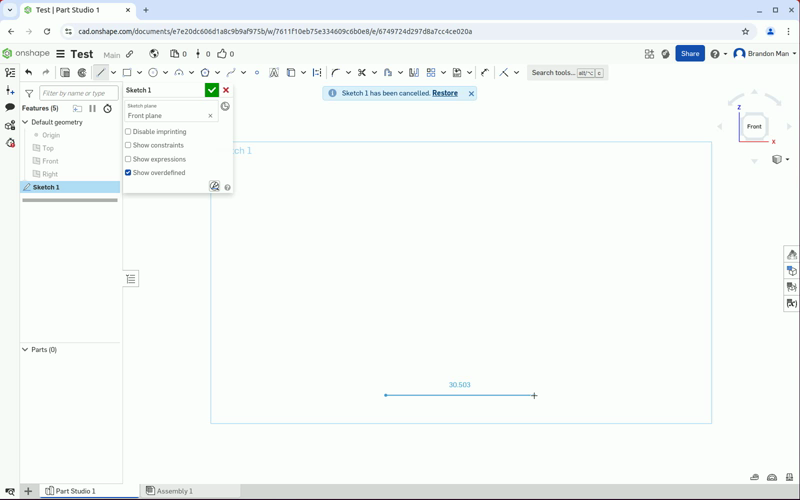
key_up(shift)
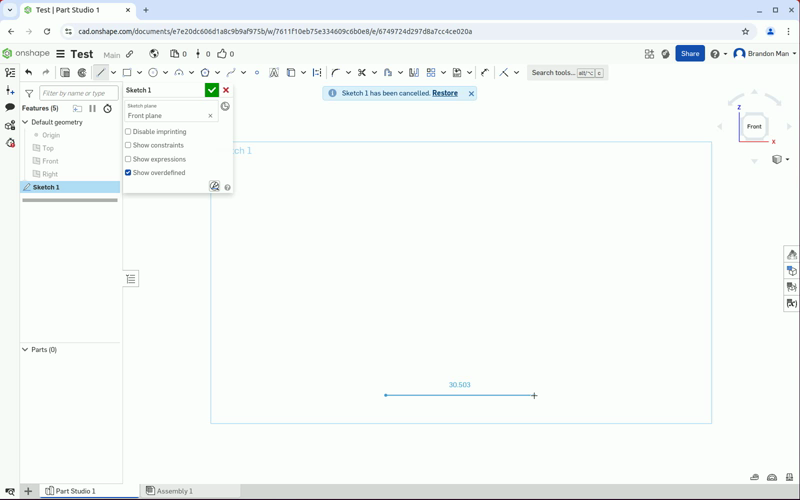
key_down(shift)
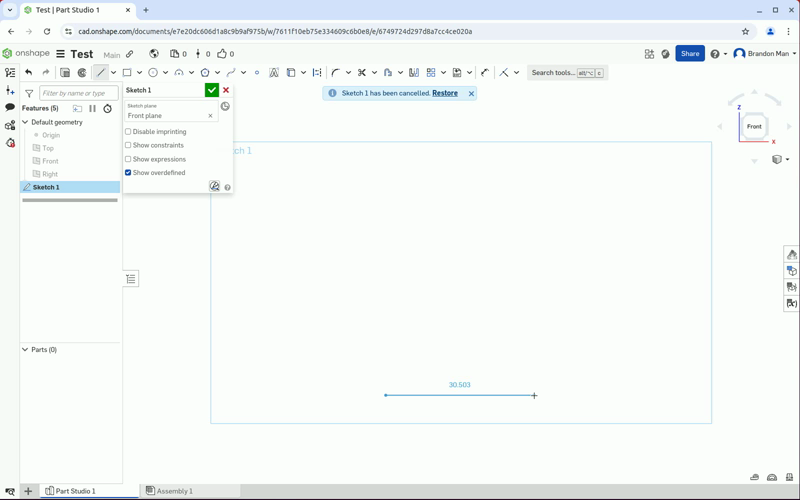
mouse_move(534, 171)
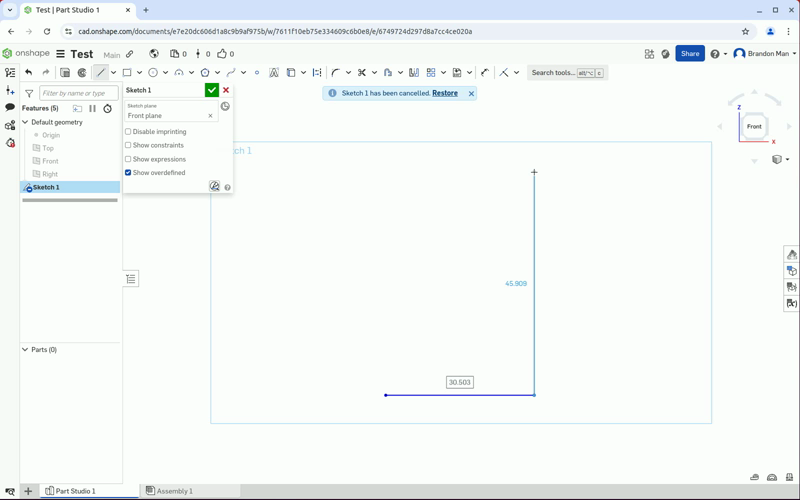
click(534, 171)
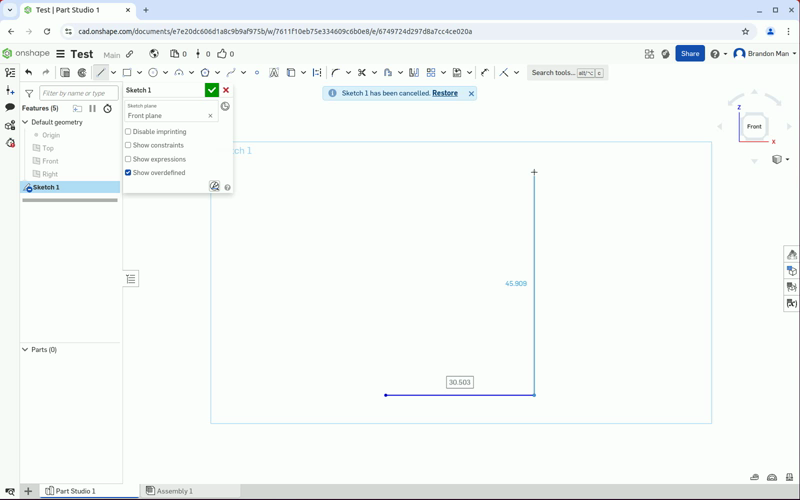
key_up(shift)
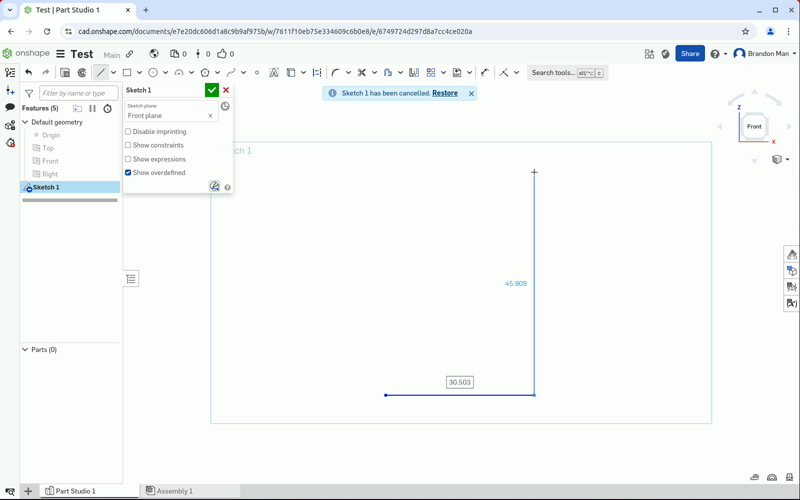
key_down(shift)
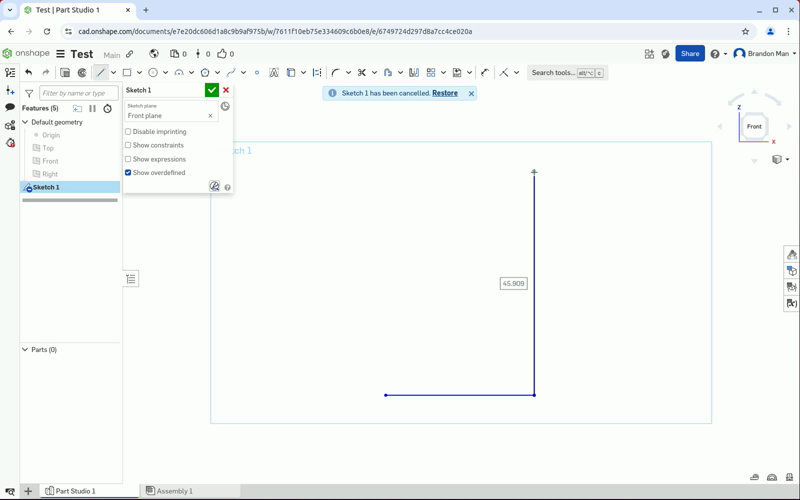
mouse_move(385, 171)
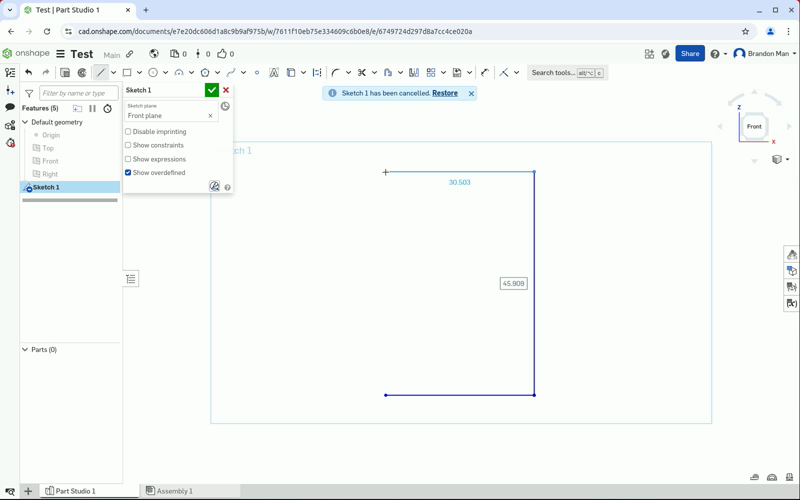
click(385, 171)
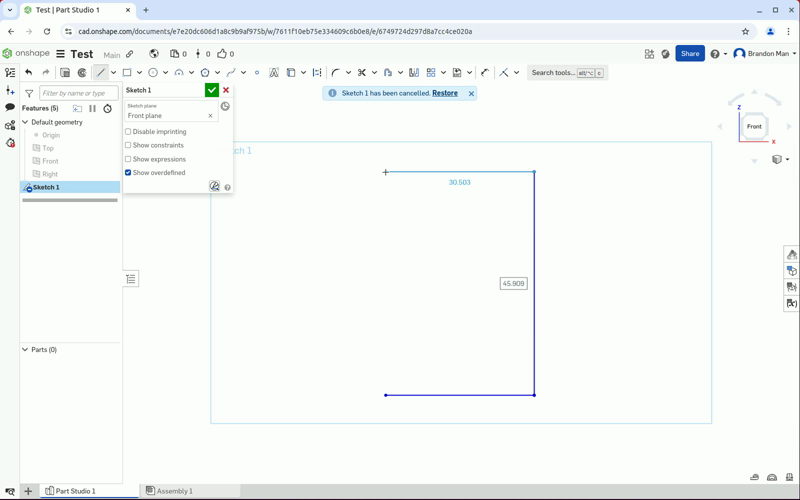
key_up(shift)
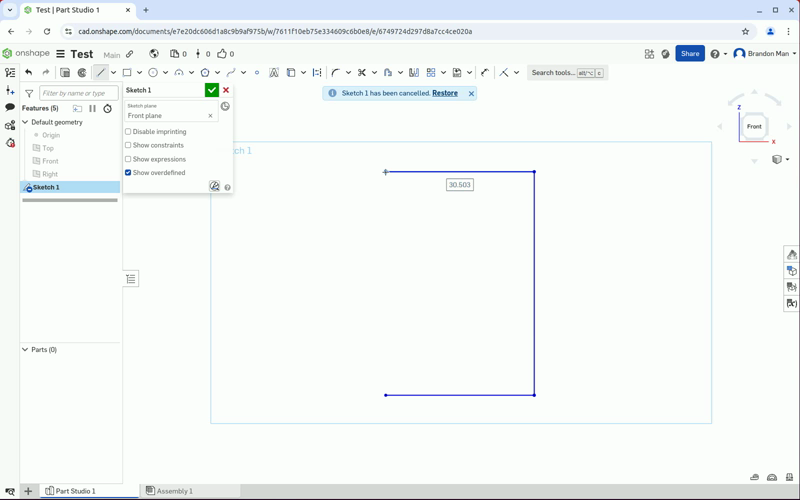
key_down(shift)
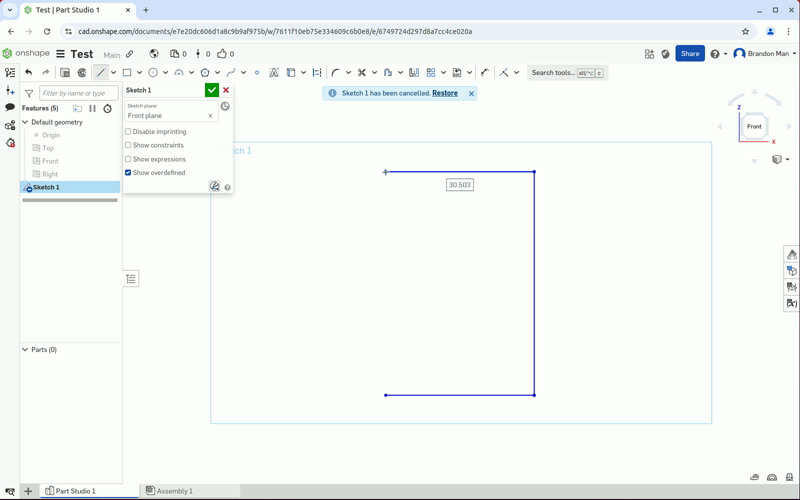
mouse_move(385, 395)
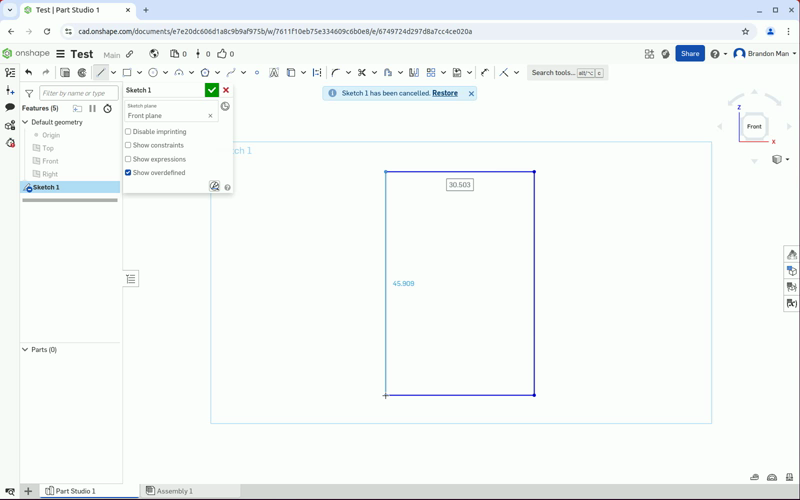
key_up(shift)
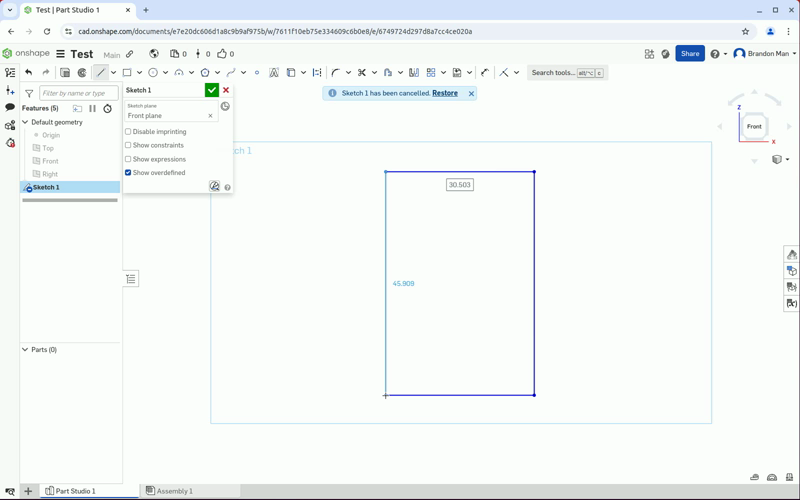
click(385, 395)
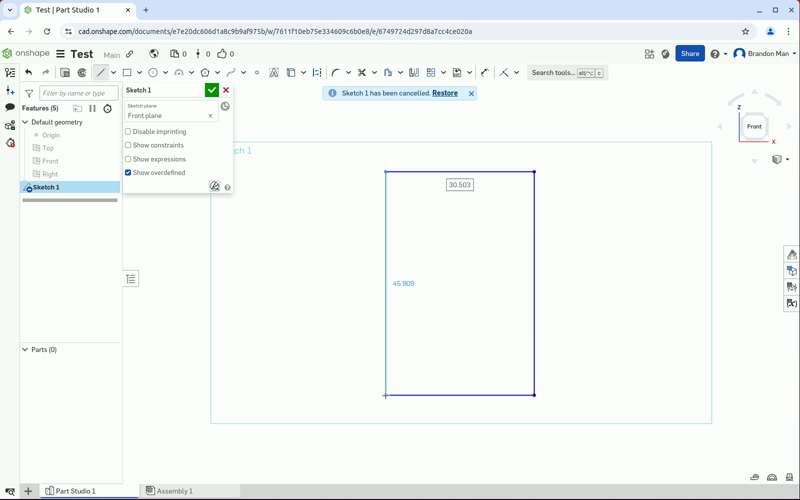
key(esc)
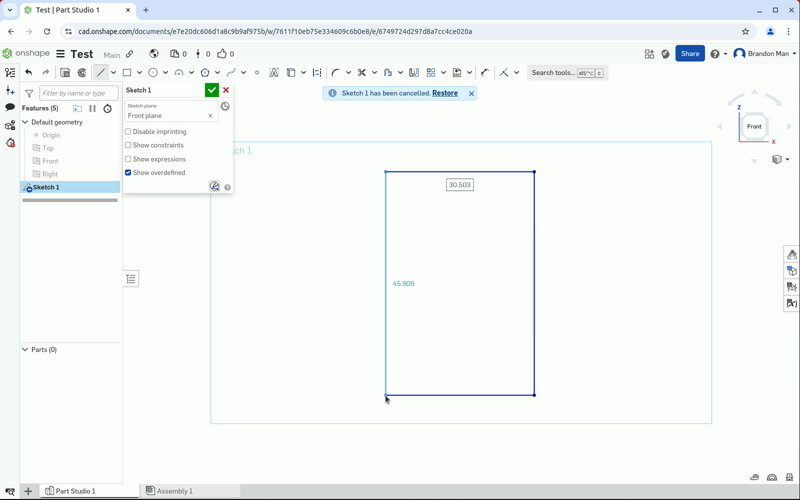
mouse_move(497, 203)
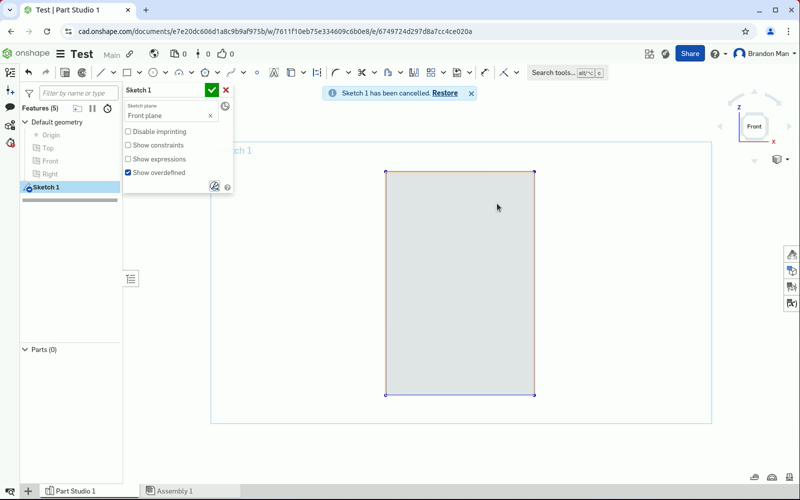
click(497, 203)
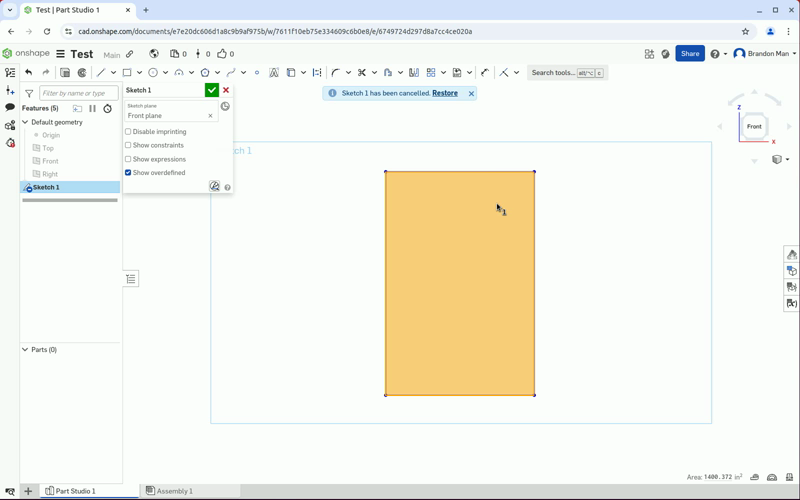
mouse_move(73, 352)
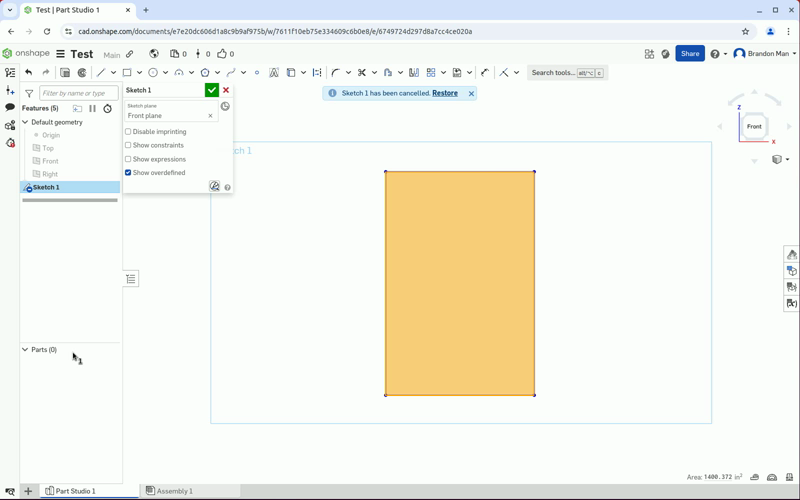
key(shift+y)
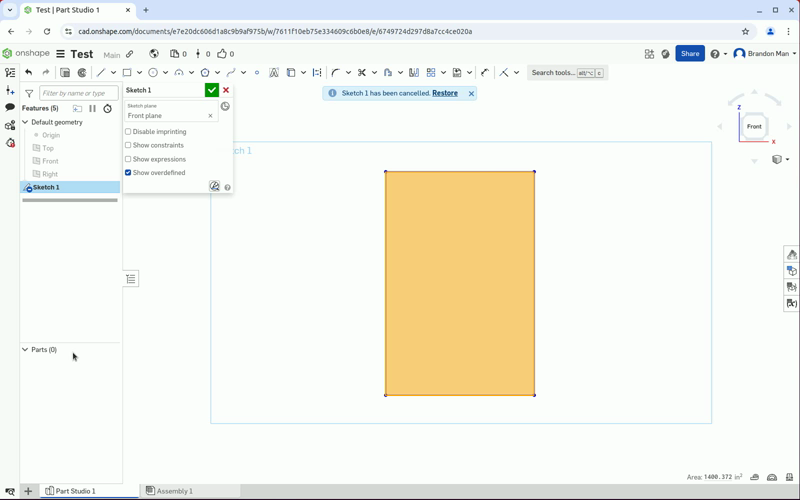
key(shift+e)
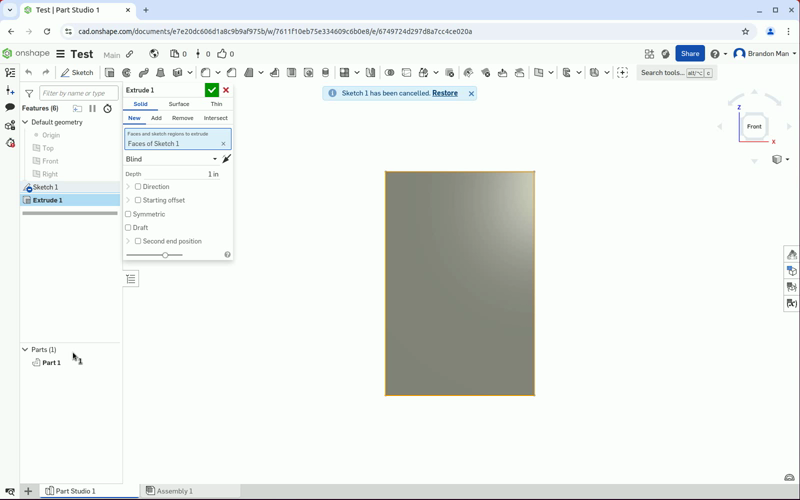
mouse_move(143, 106)
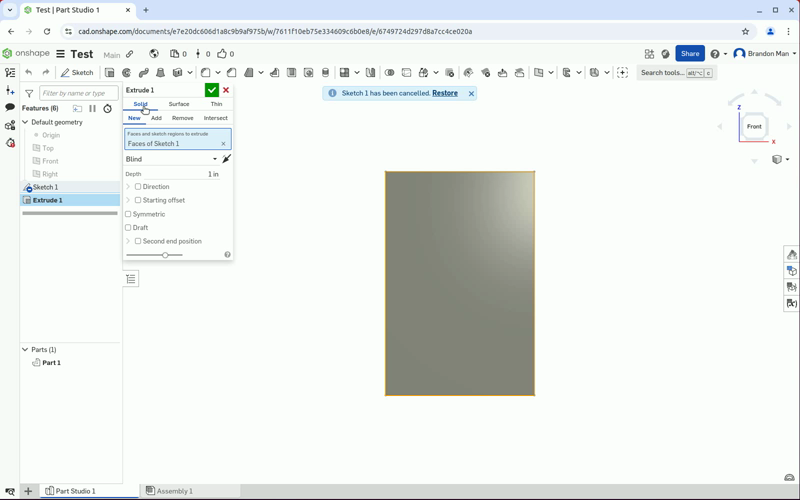
click(143, 106)
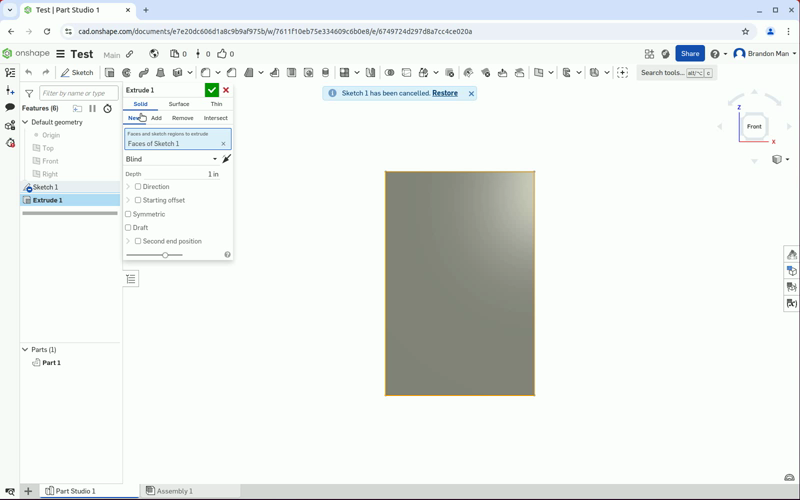
mouse_move(137, 120)
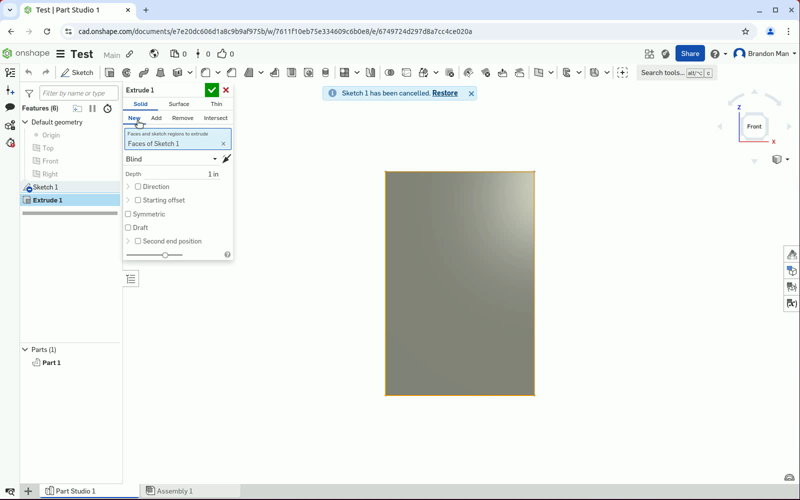
click(137, 120)
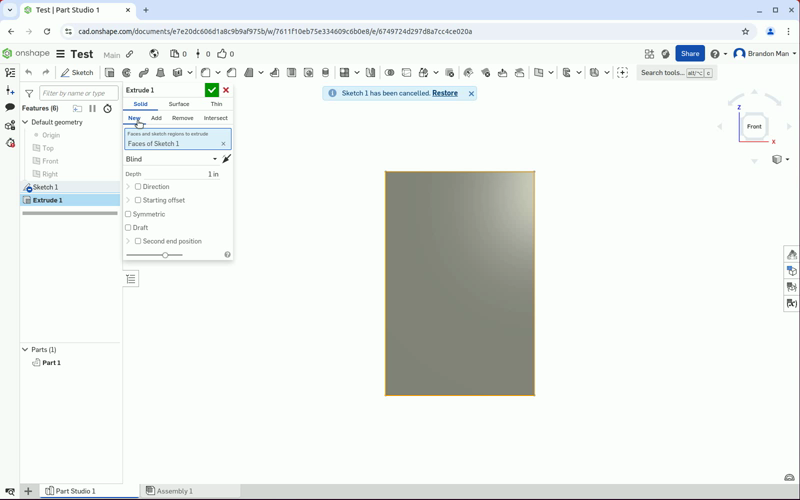
key(tab, 4)
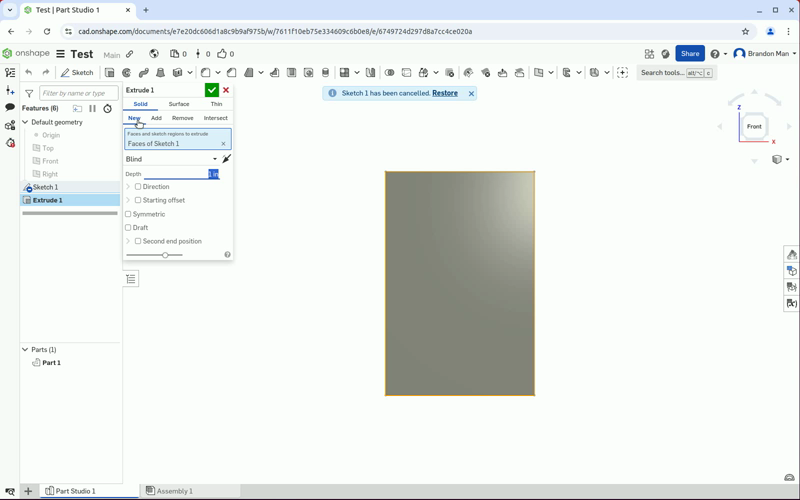
text(15.405)
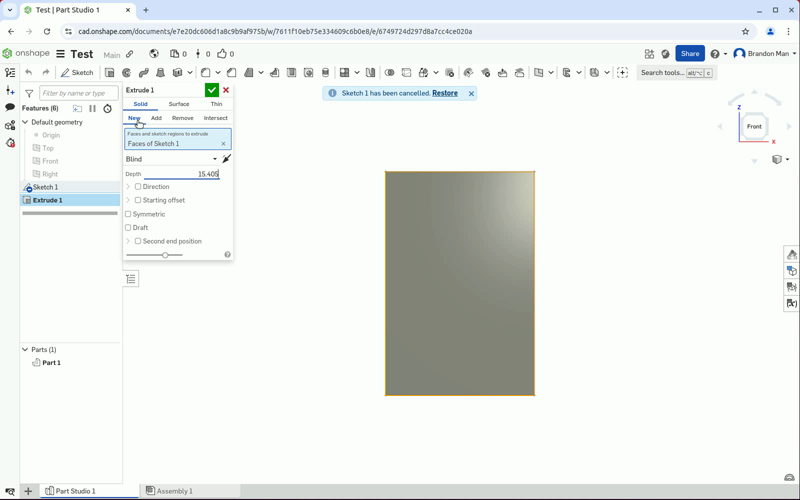
key(enter)
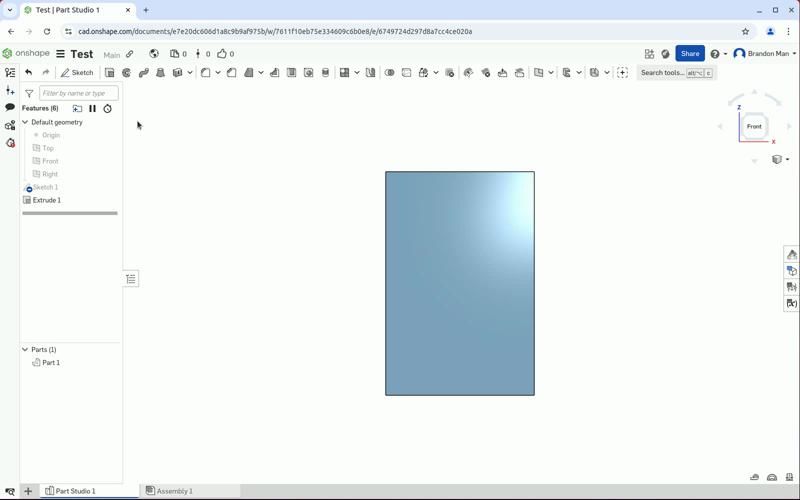
key(shift+h)
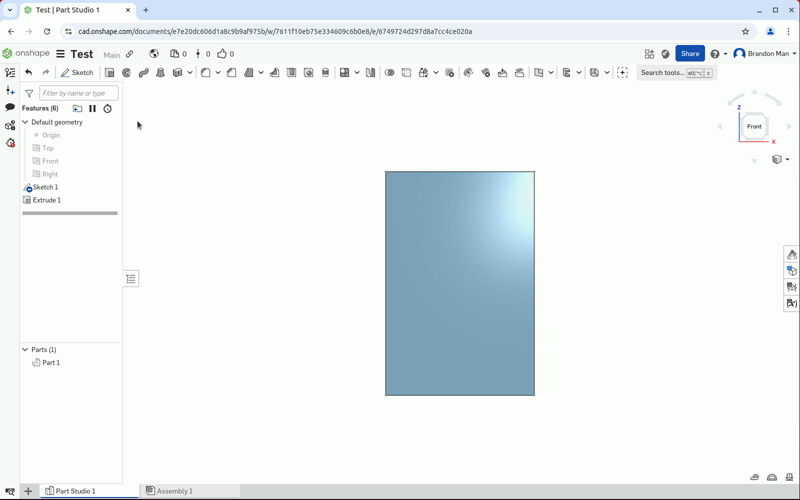
key(shift+h)
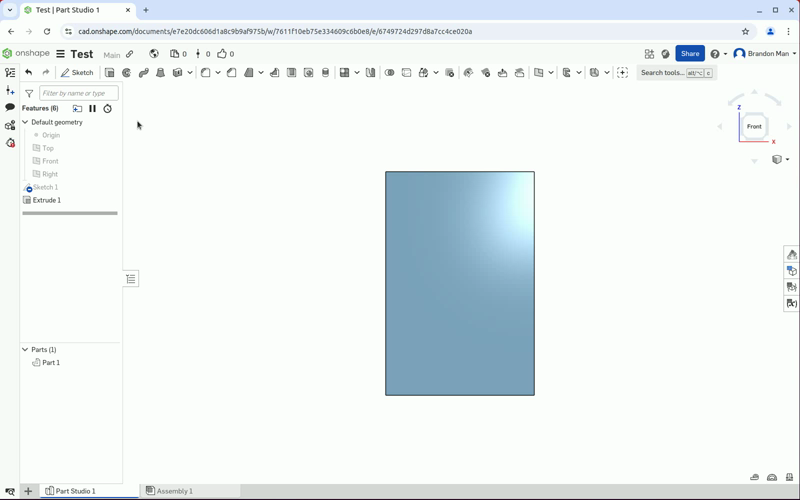
mouse_move(73, 189)
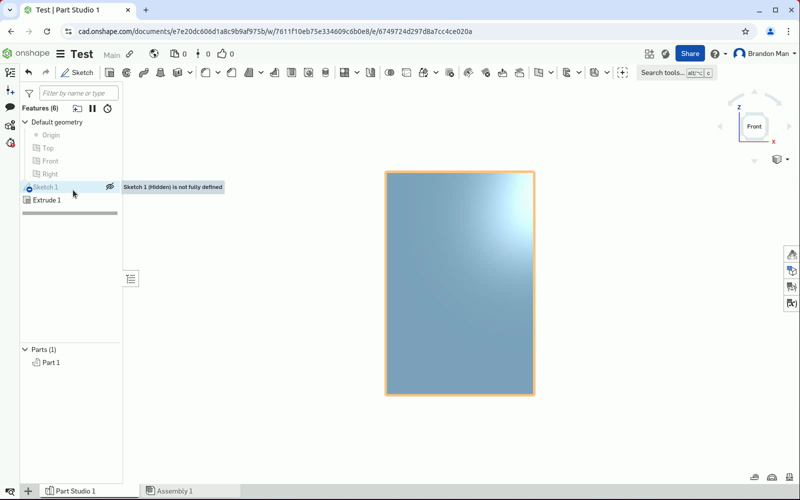
click(73, 189)
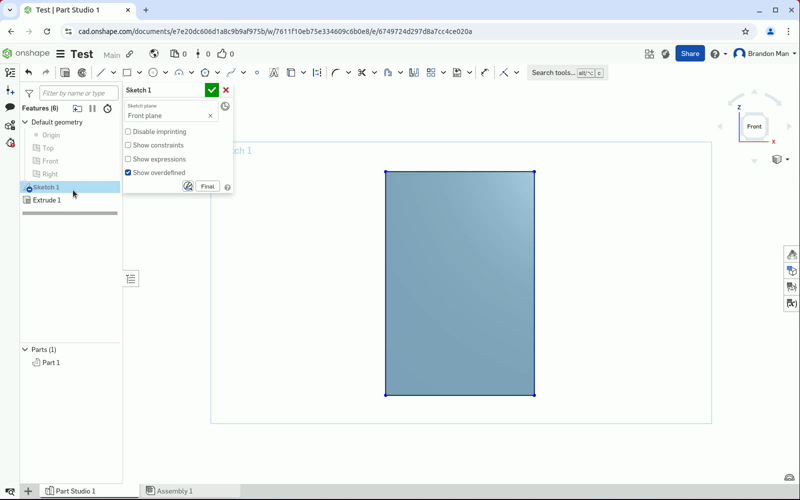
mouse_move(229, 92)
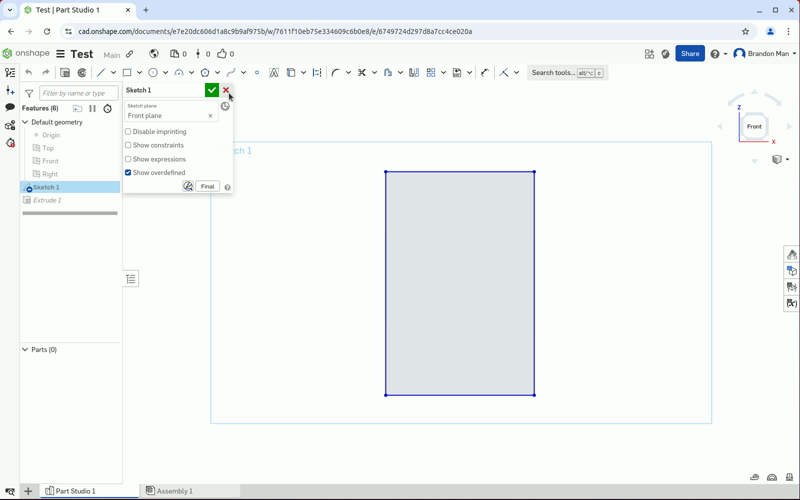
click(229, 92)
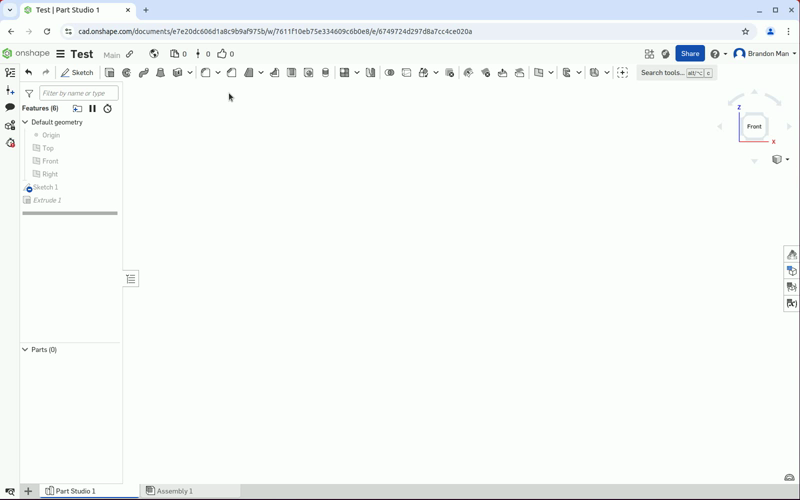
mouse_move(541, 75)
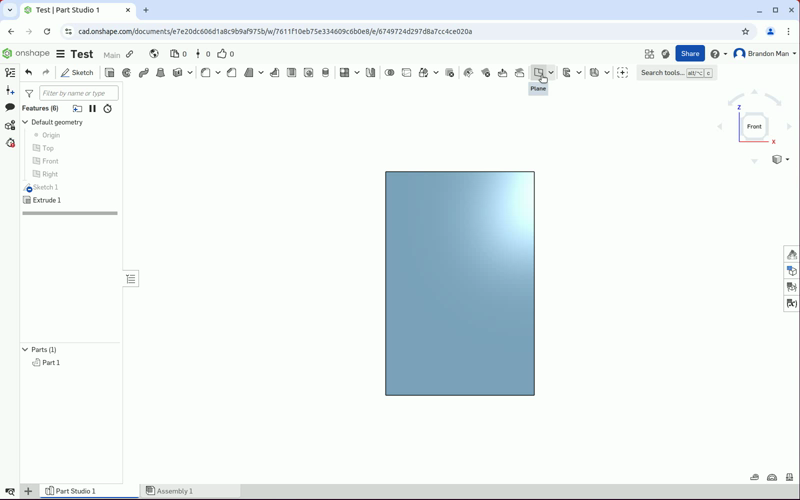
click(541, 75)
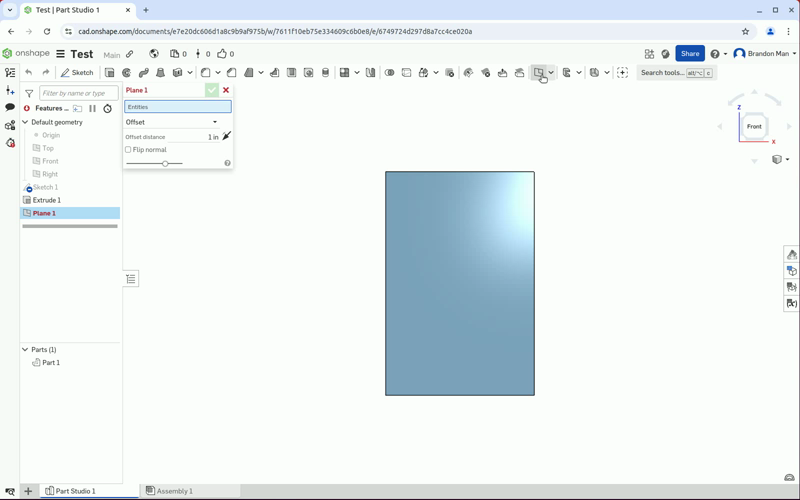
mouse_move(73, 163)
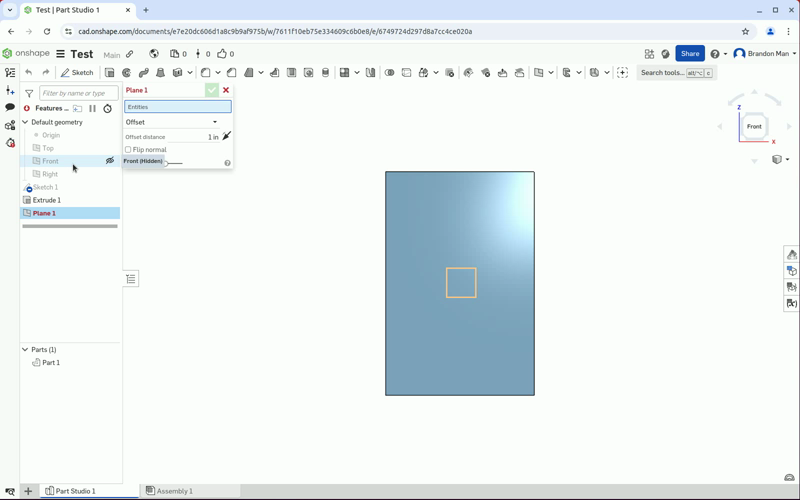
click(73, 163)
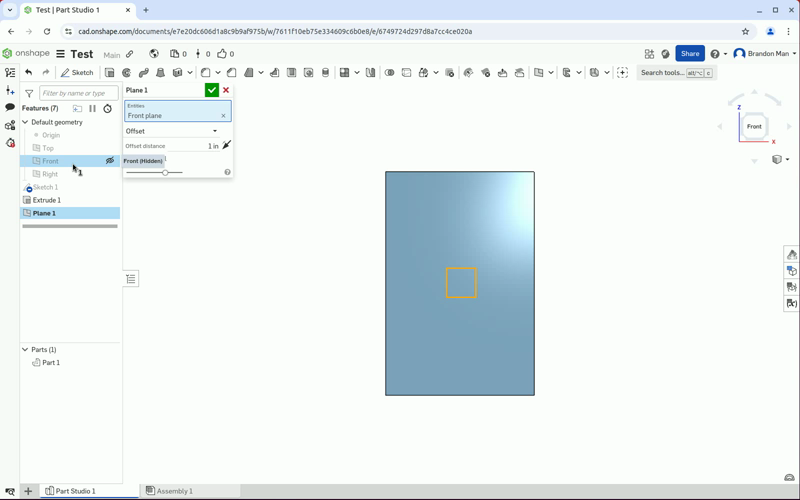
key(tab, 2)
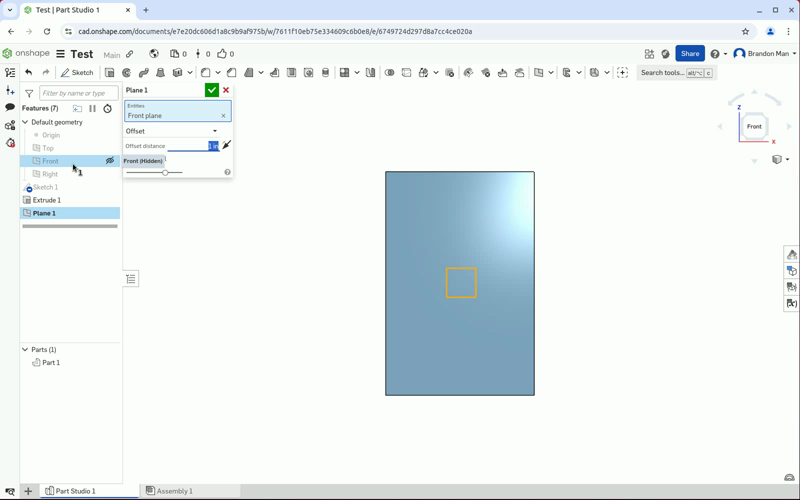
text(15.405)
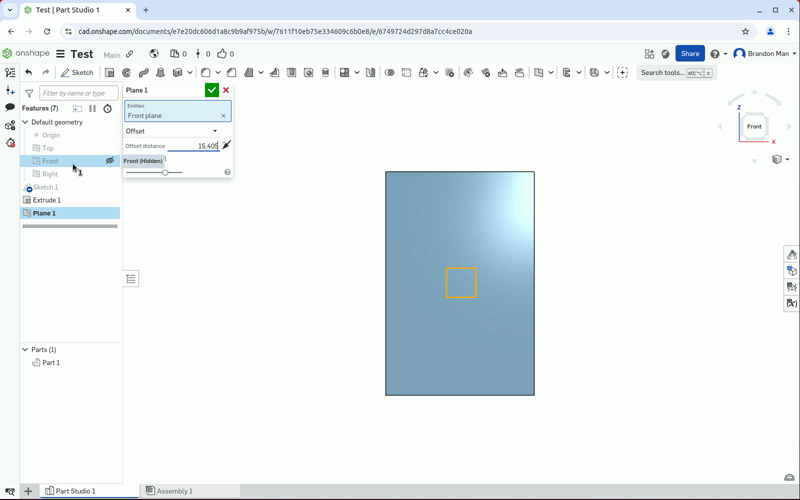
key(enter, 2)
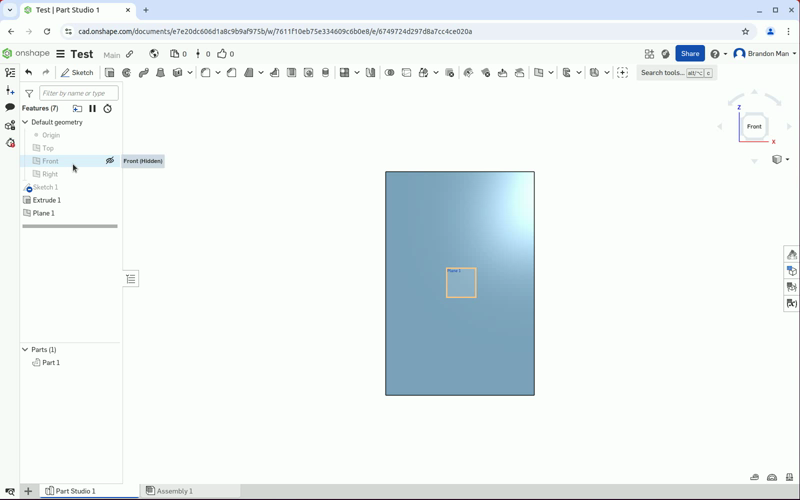
key(shift+s)
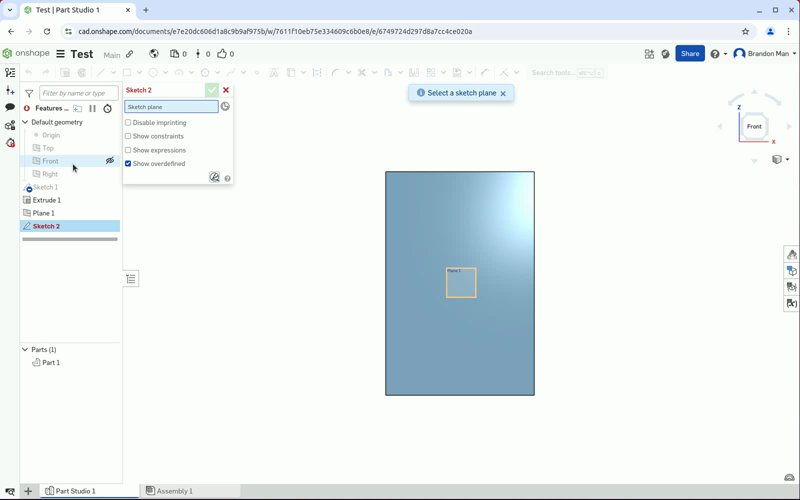
mouse_move(73, 215)
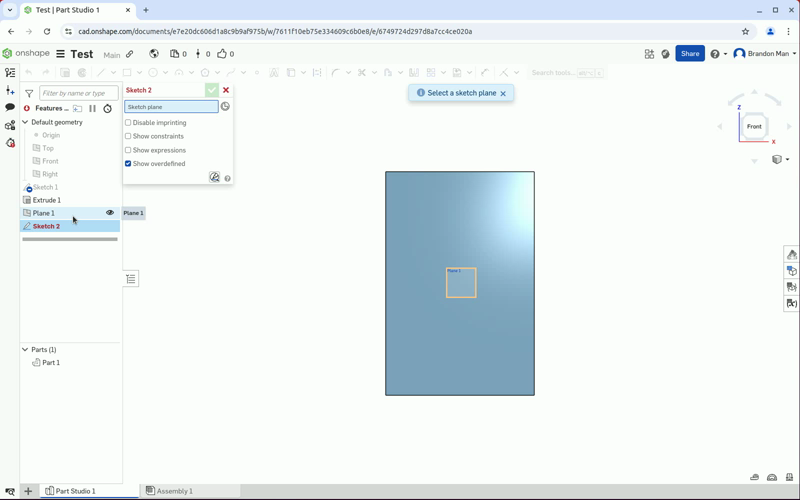
click(73, 215)
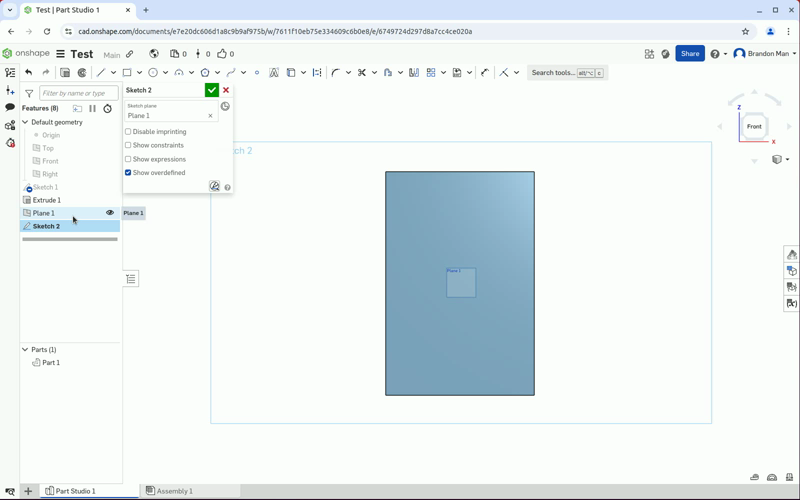
mouse_move(73, 352)
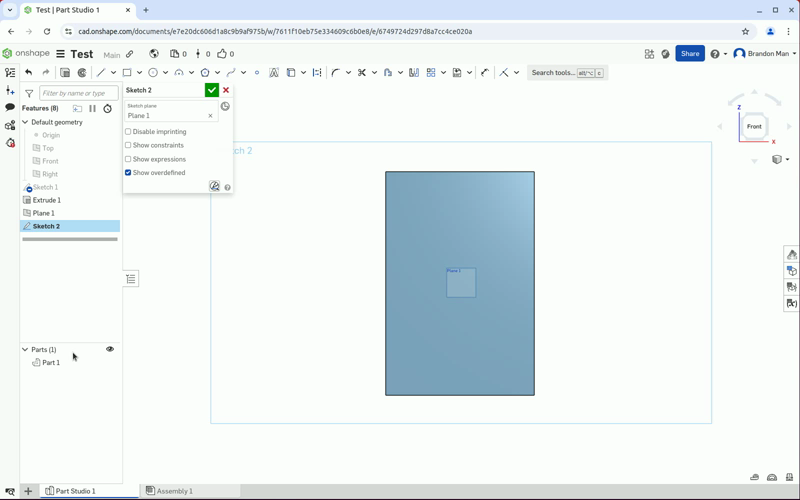
key(y)
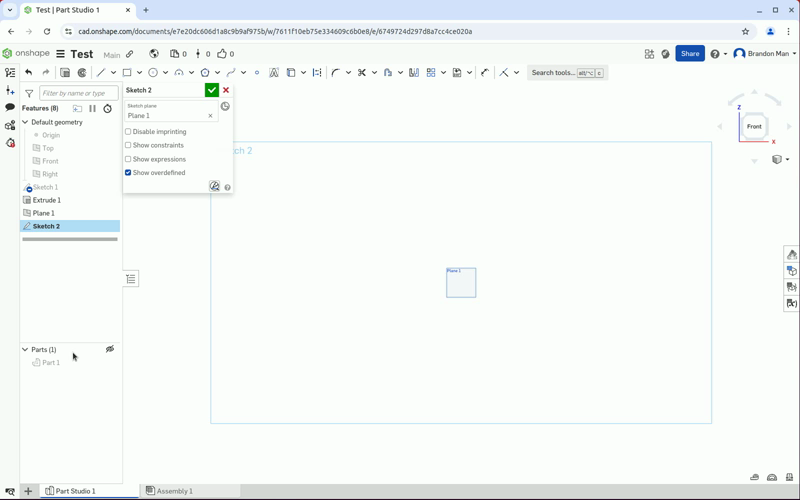
key(l)
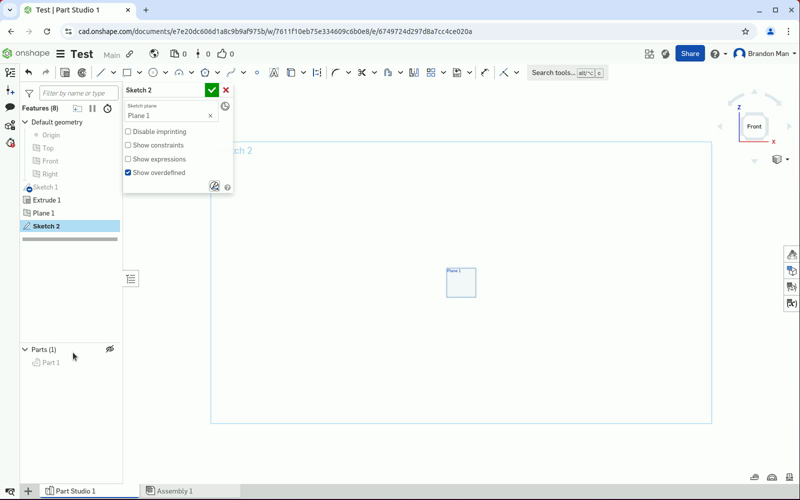
key_down(shift)
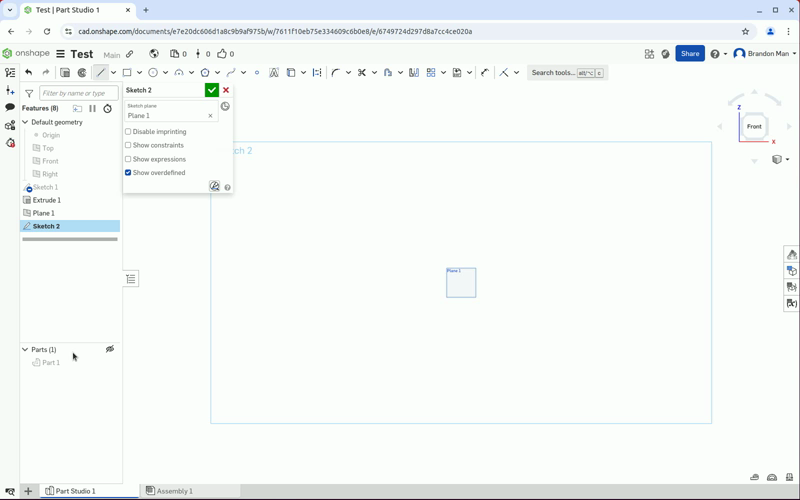
mouse_move(388, 395)
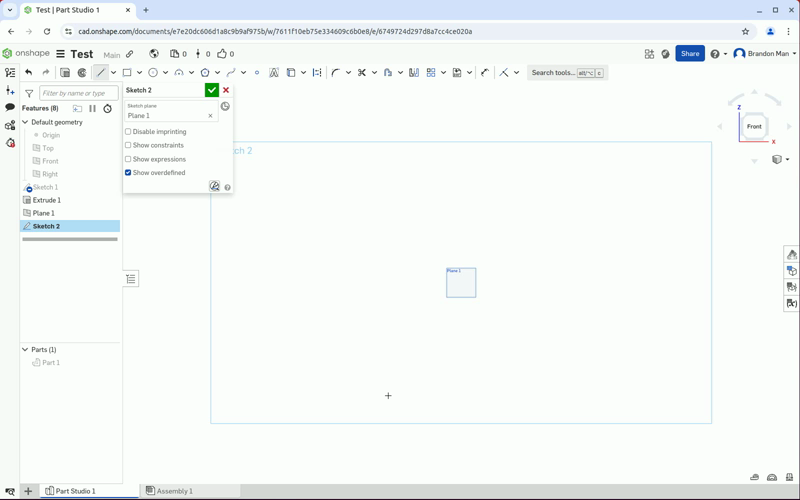
click(388, 395)
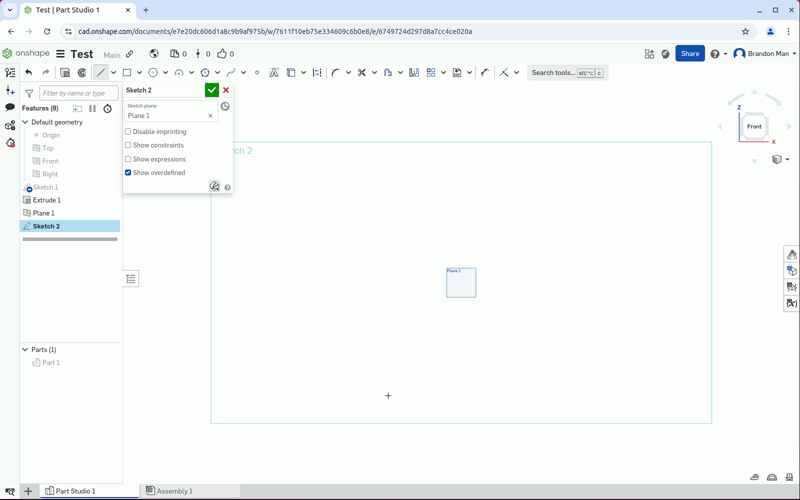
key_up(shift)
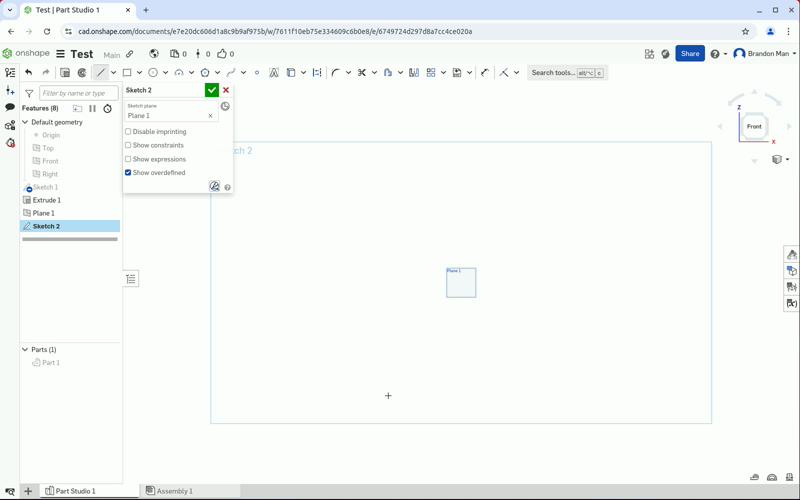
key_down(shift)
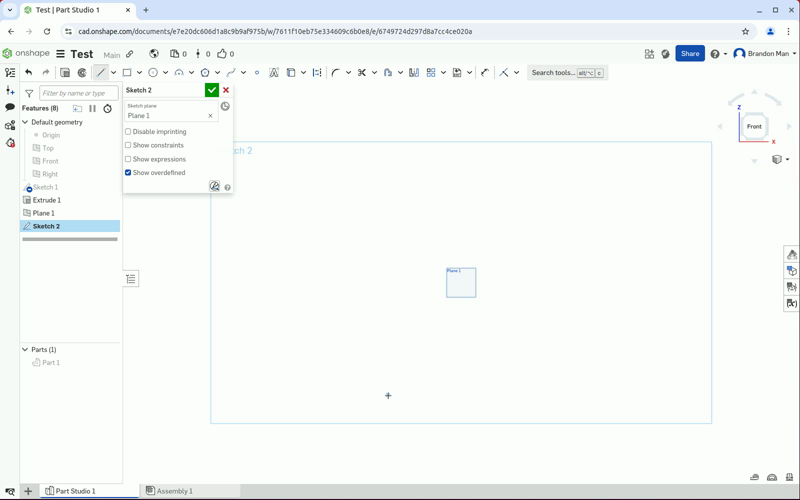
mouse_move(418, 395)
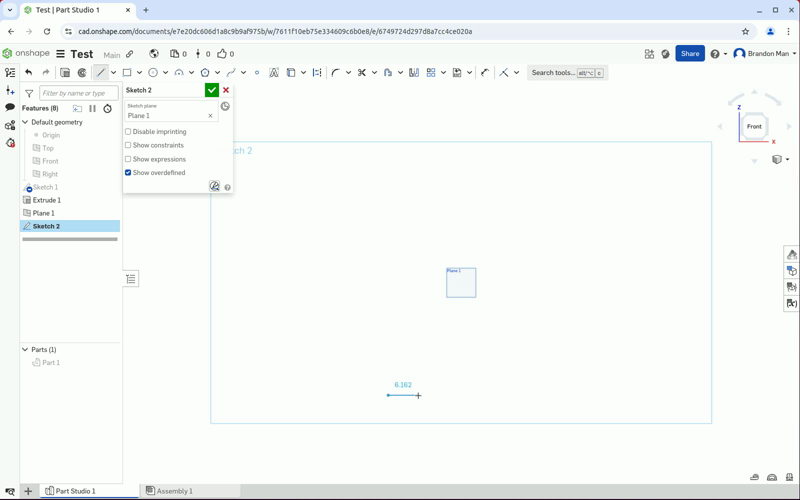
mouse_move(392, 395)
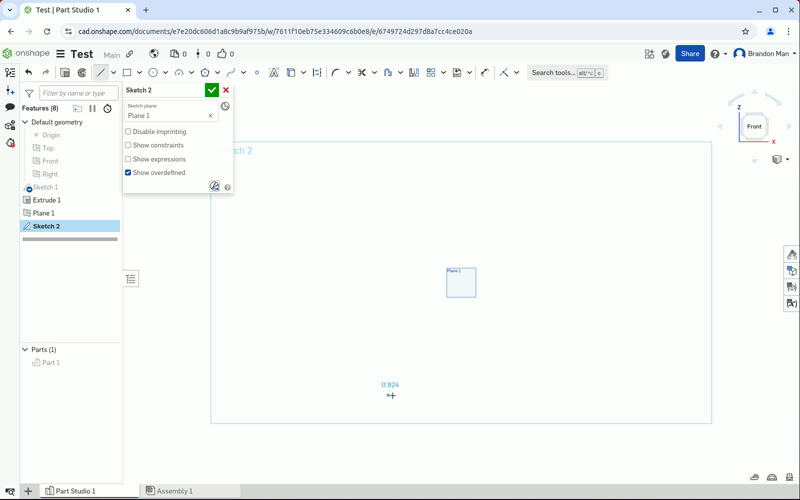
scroll(6)
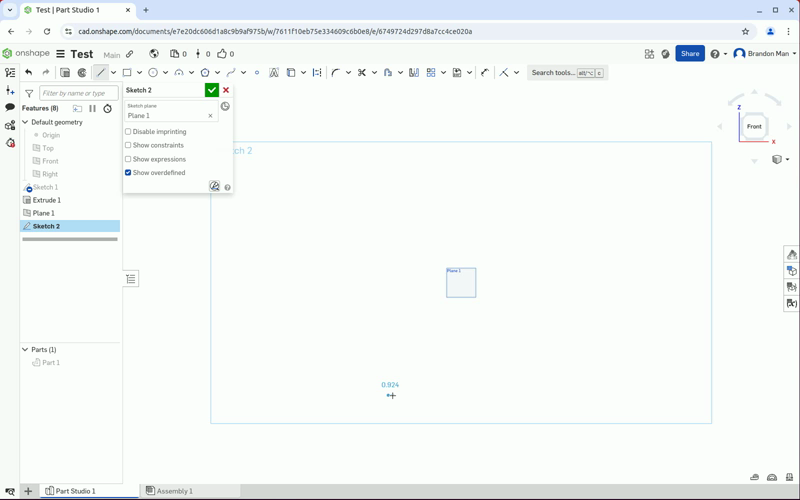
scroll(6)
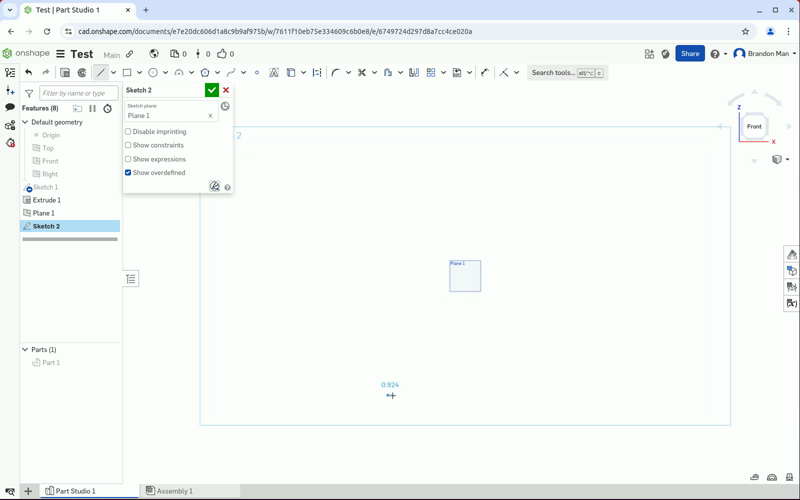
scroll(6)
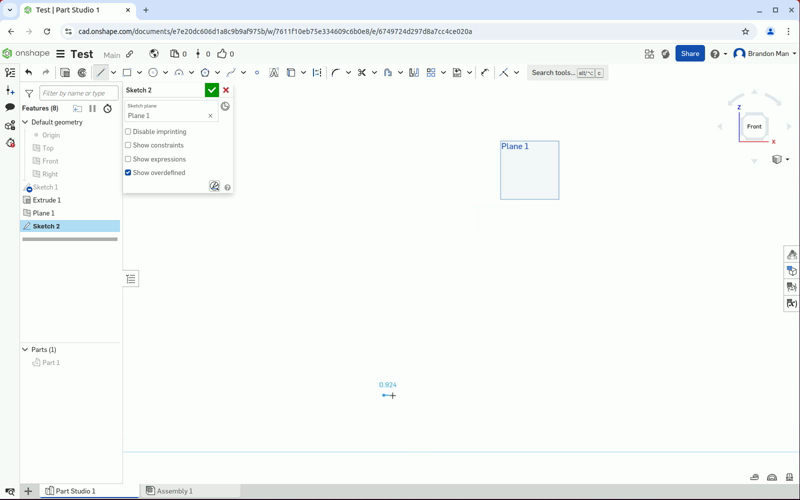
scroll(6)
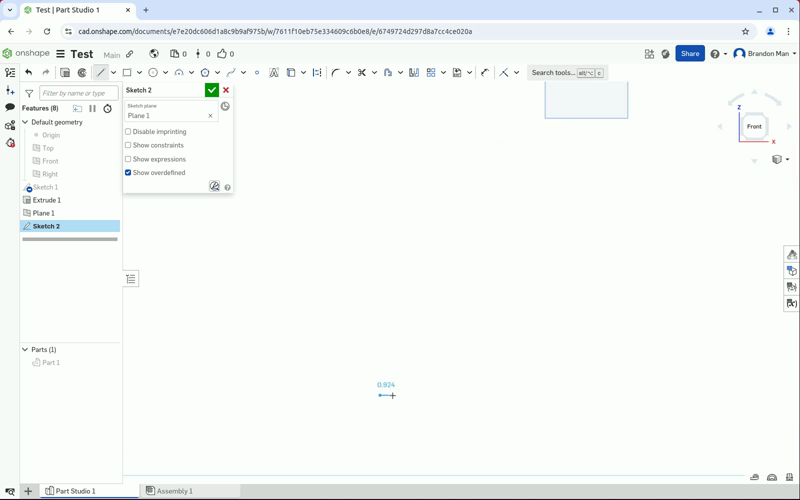
scroll(6)
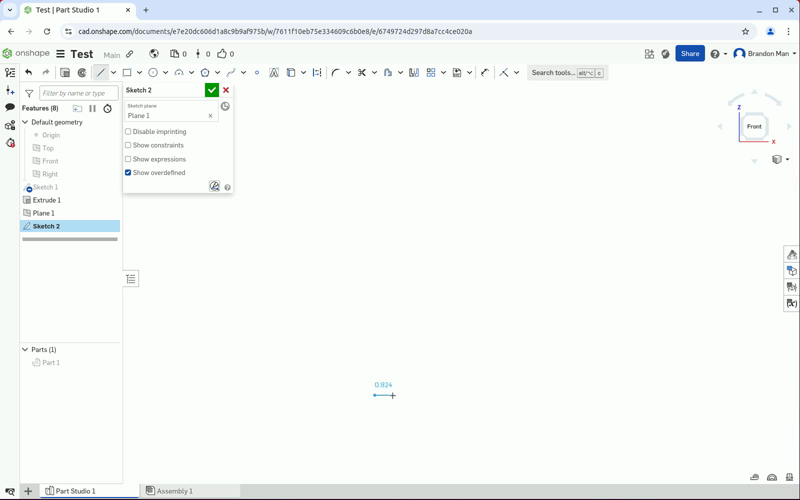
scroll(6)
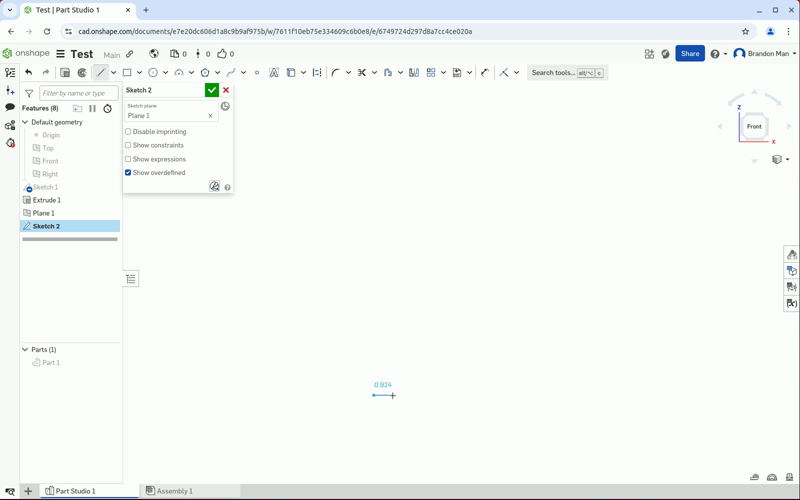
scroll(6)
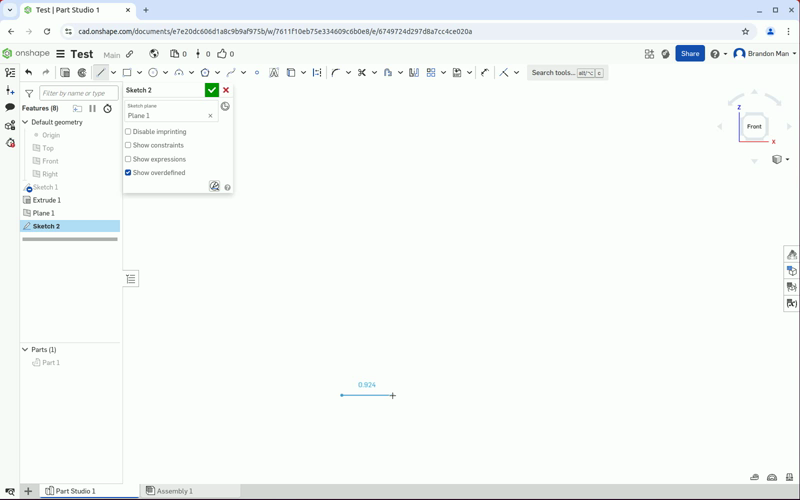
click(392, 395)
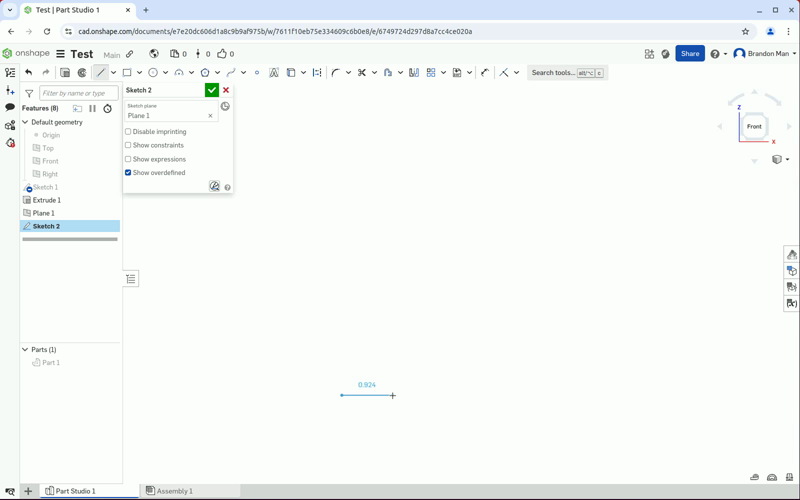
scroll(-6)
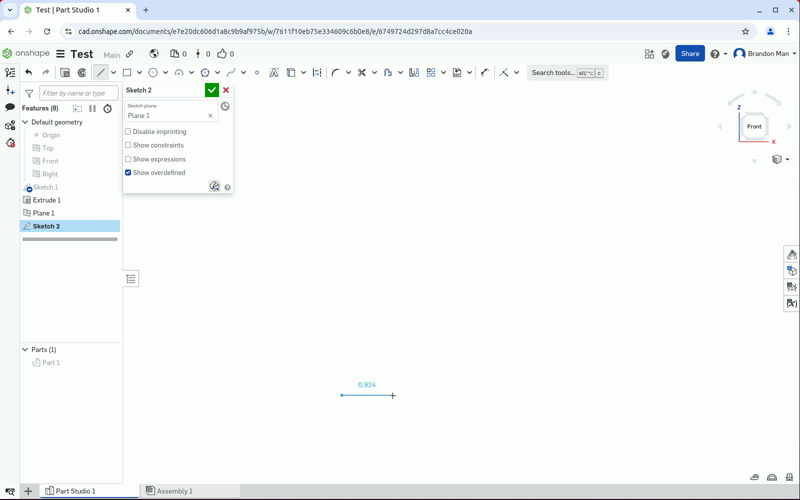
scroll(-6)
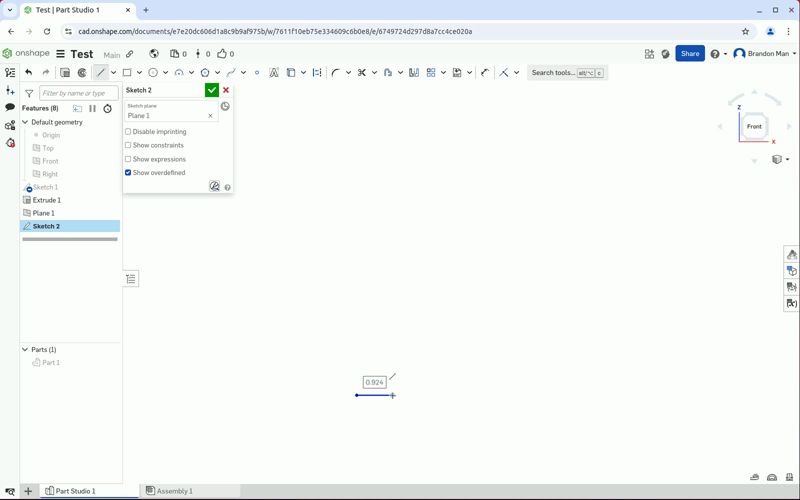
scroll(-6)
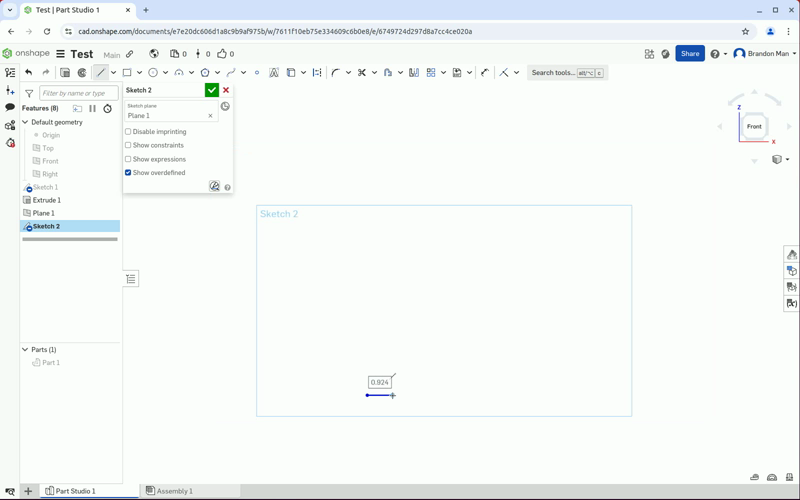
scroll(-6)
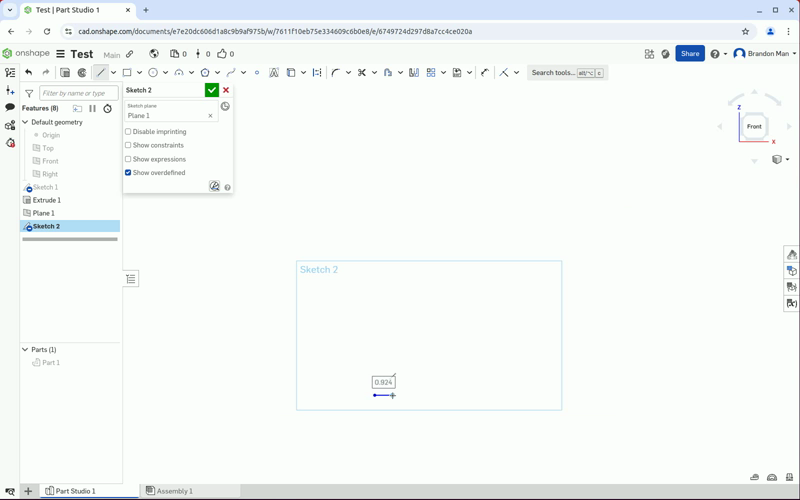
scroll(-6)
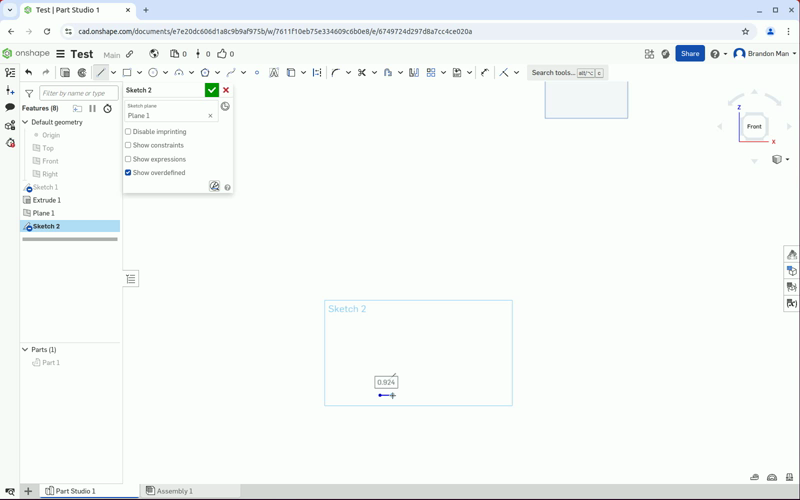
scroll(-6)
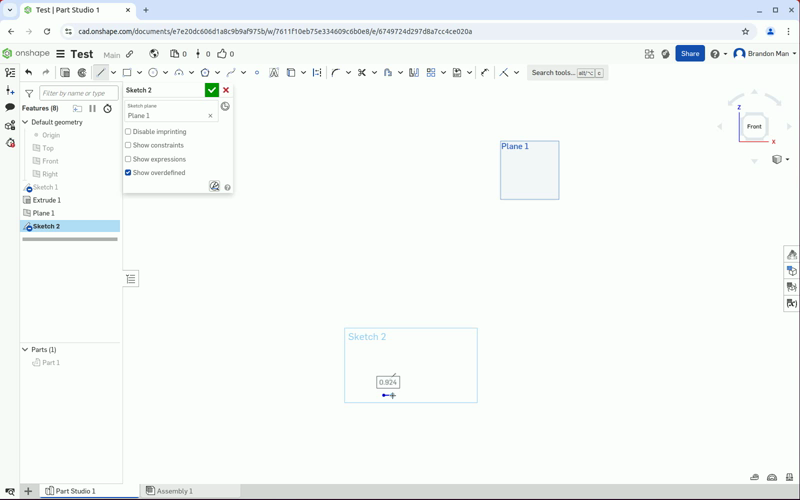
scroll(-6)
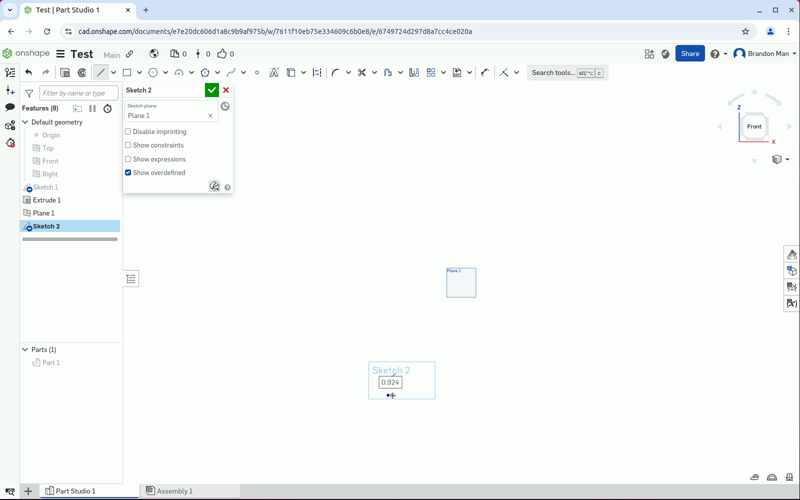
key_up(shift)
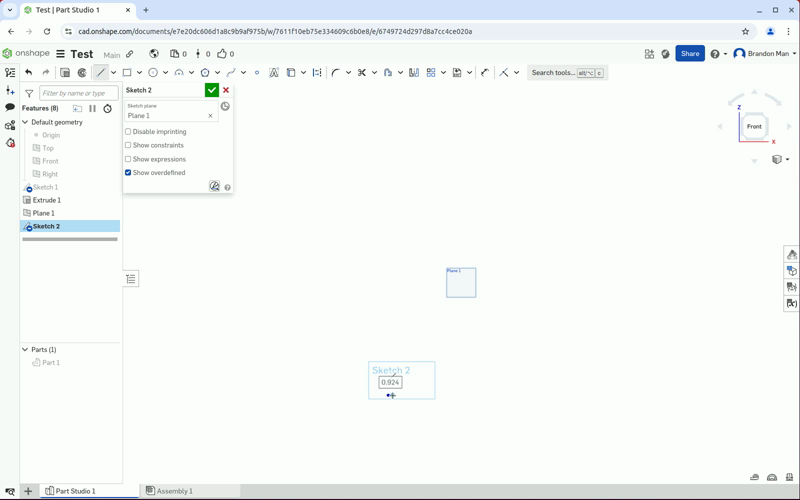
key_down(shift)
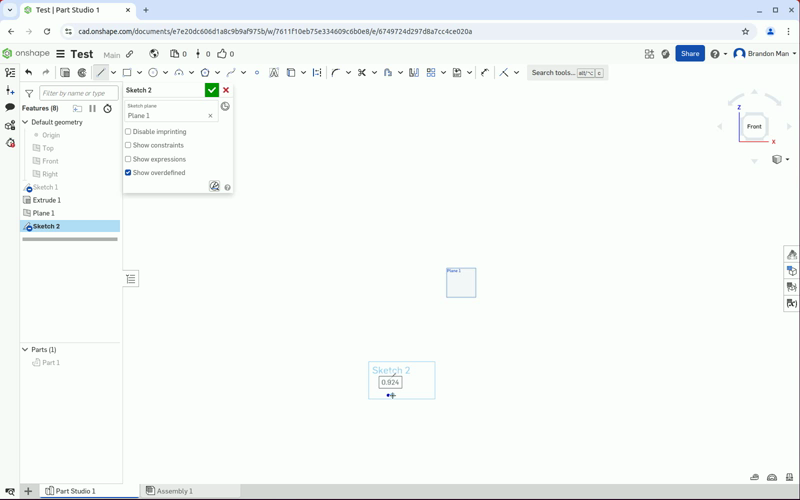
mouse_move(392, 171)
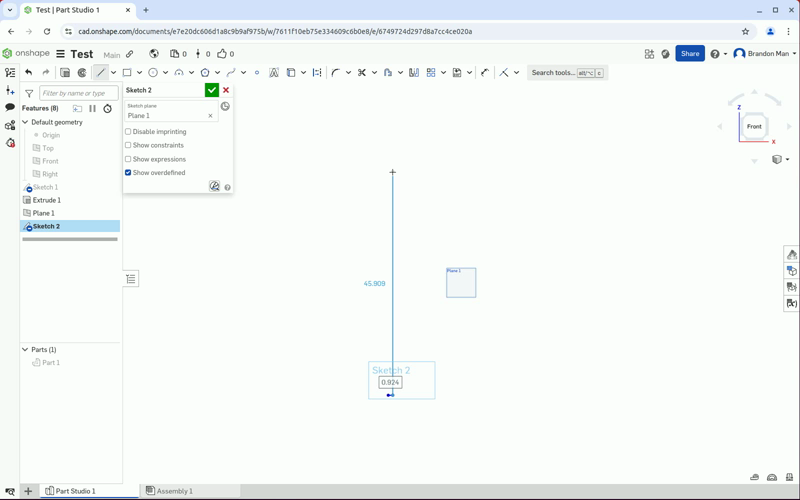
click(392, 171)
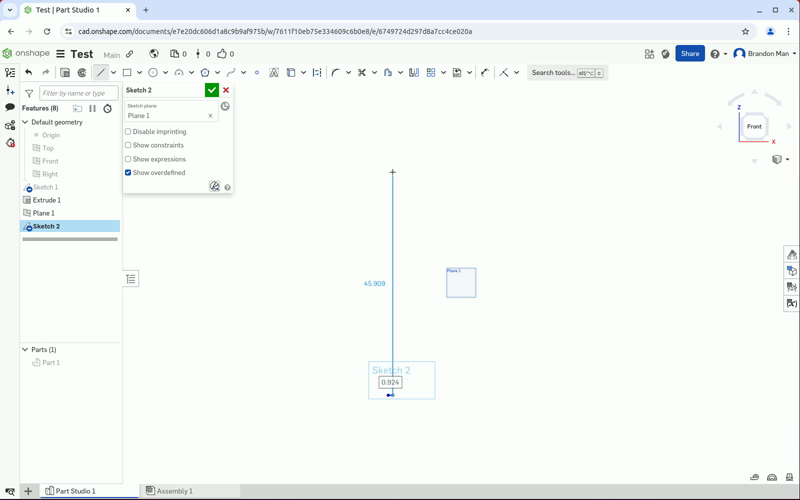
key_up(shift)
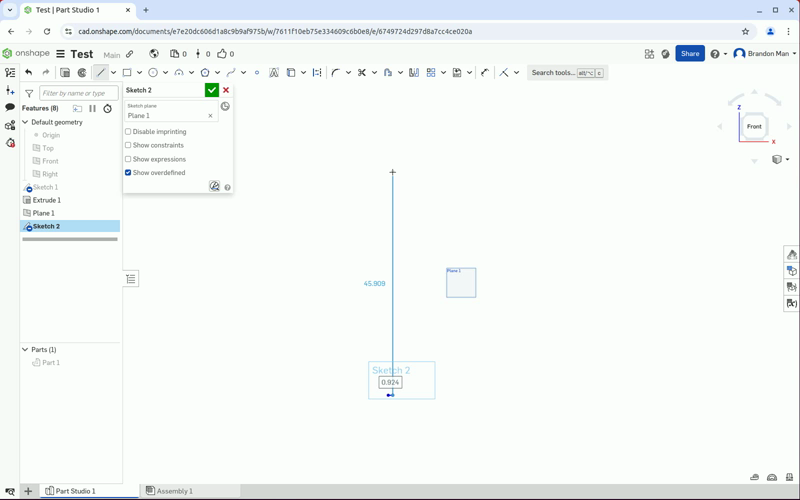
key_down(shift)
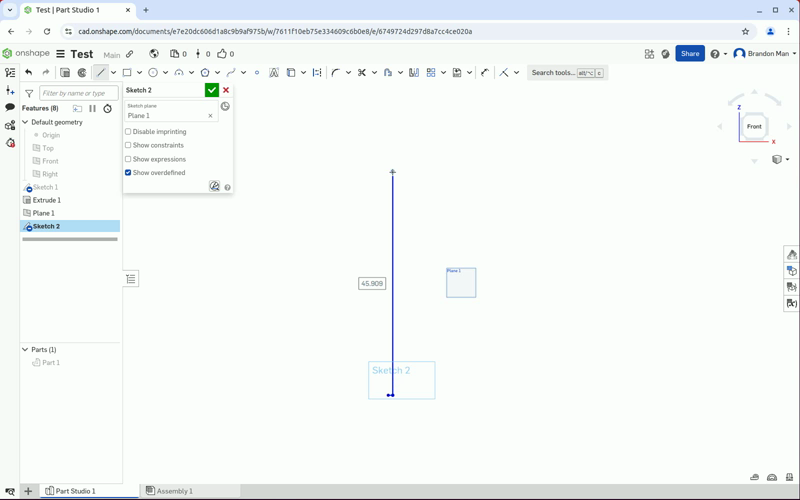
mouse_move(422, 171)
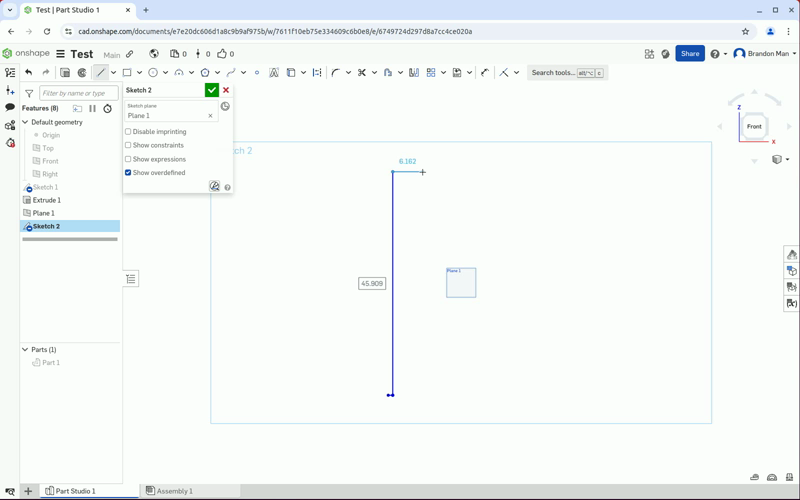
mouse_move(388, 171)
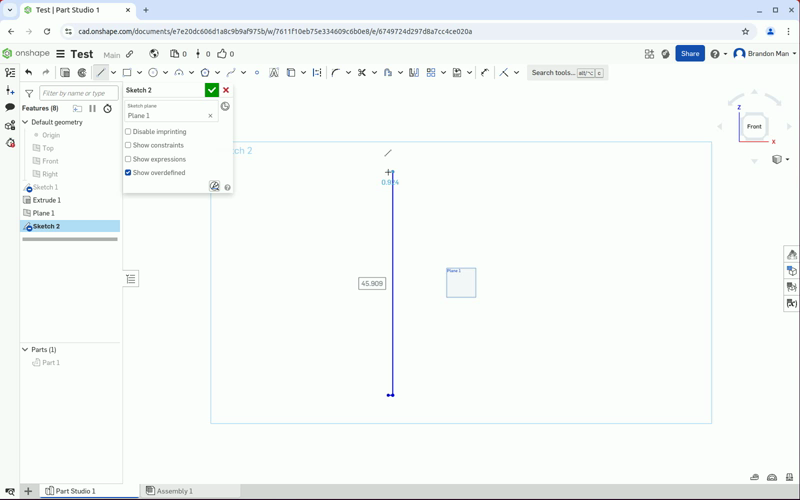
scroll(6)
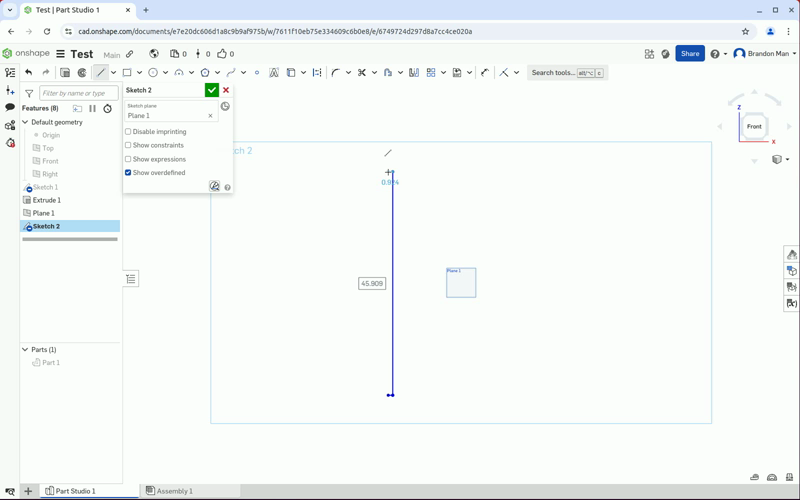
scroll(6)
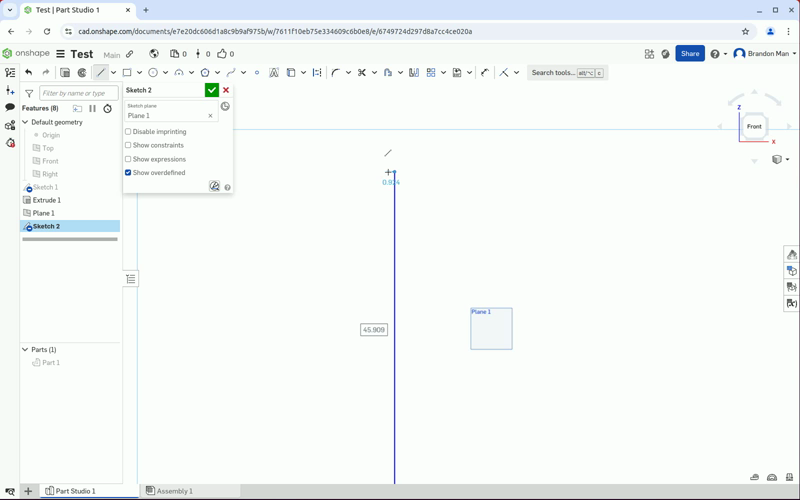
scroll(6)
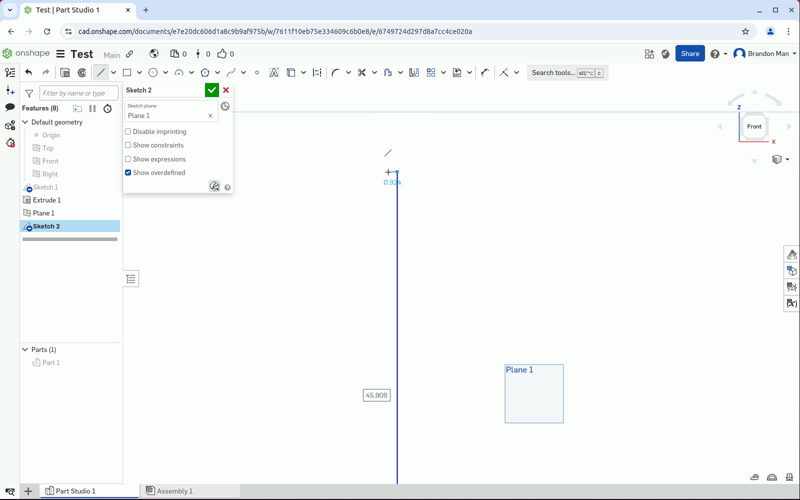
scroll(6)
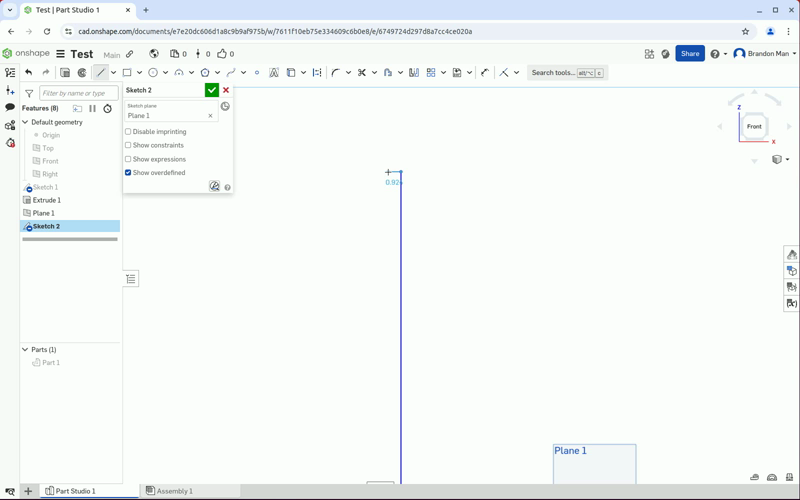
scroll(6)
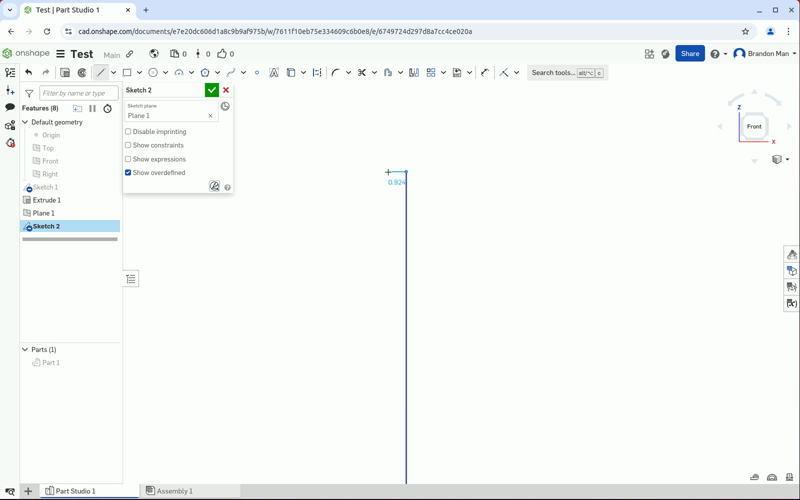
scroll(6)
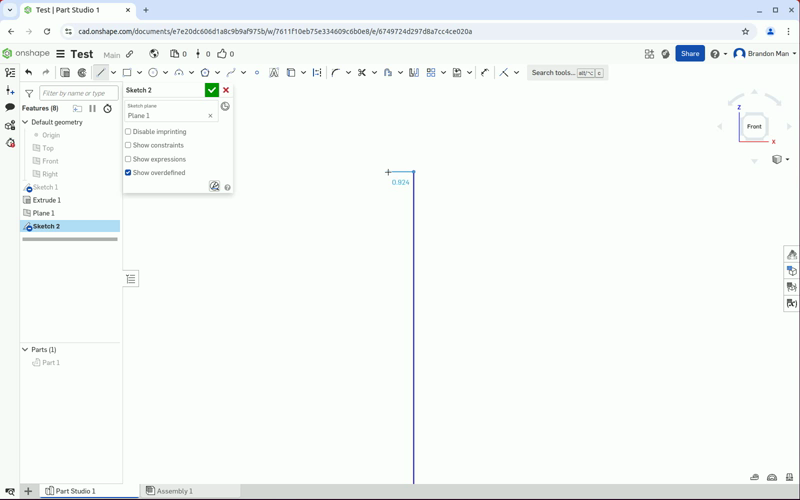
scroll(6)
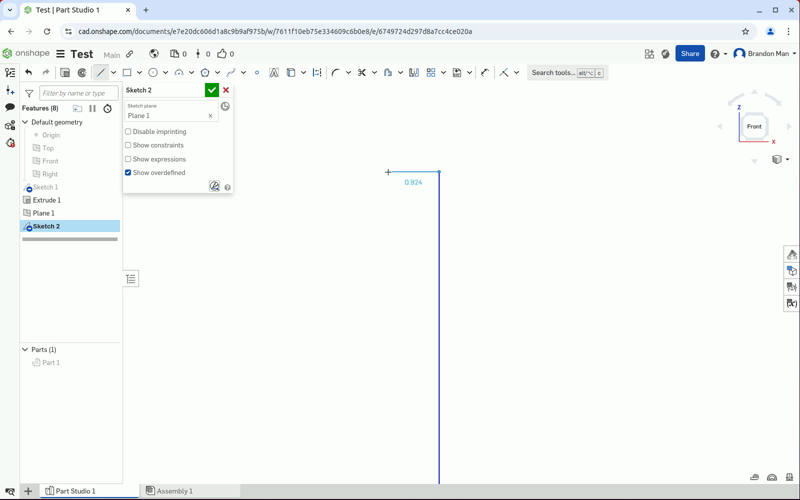
click(388, 171)
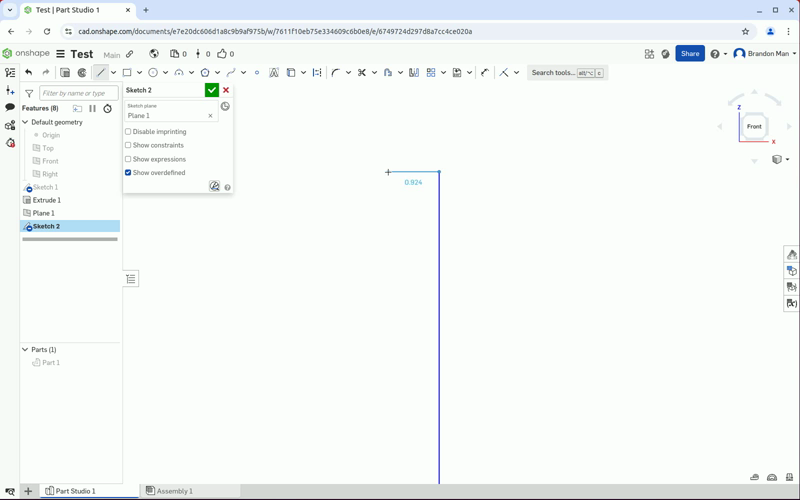
scroll(-6)
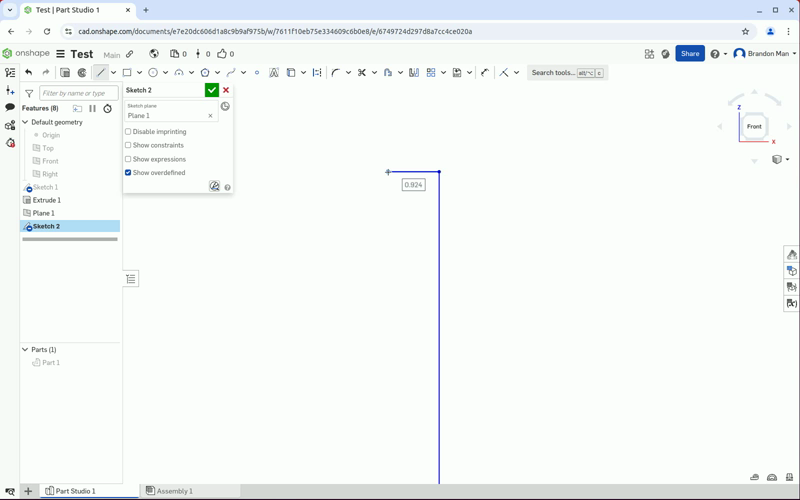
scroll(-6)
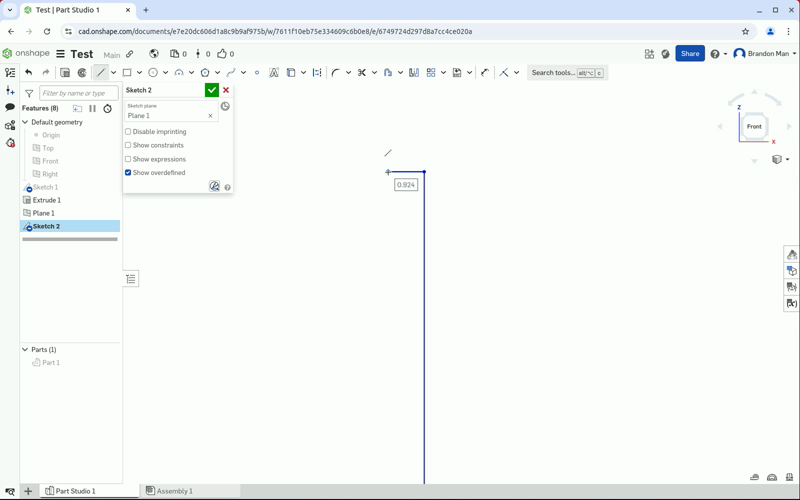
scroll(-6)
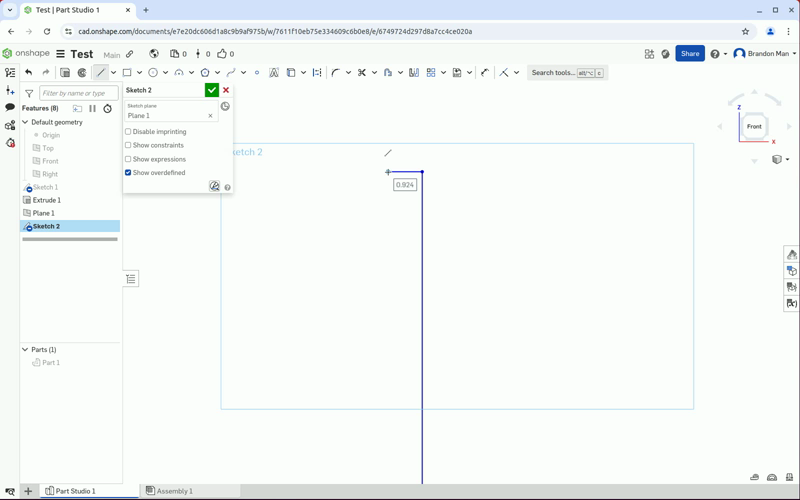
scroll(-6)
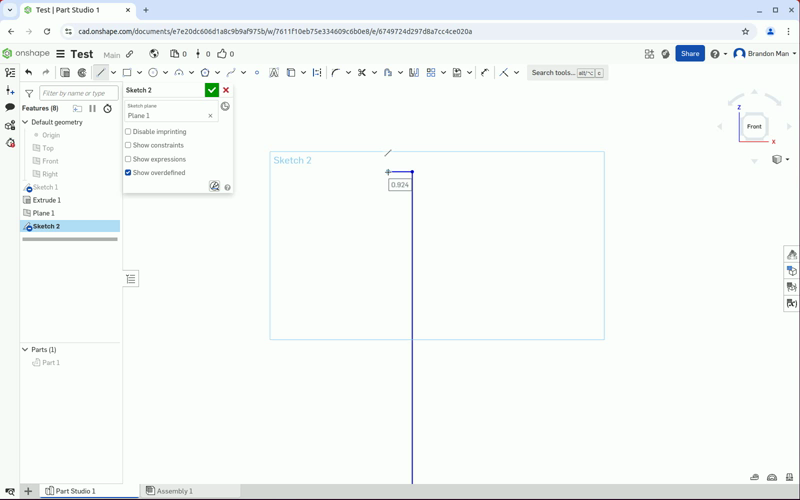
scroll(-6)
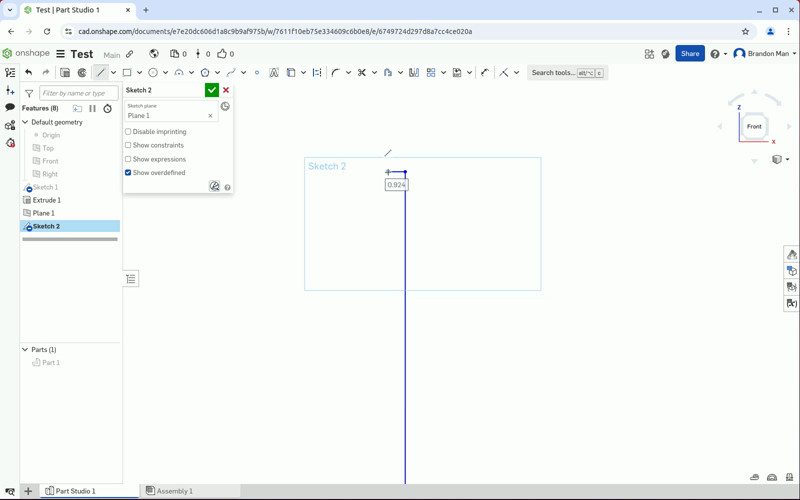
scroll(-6)
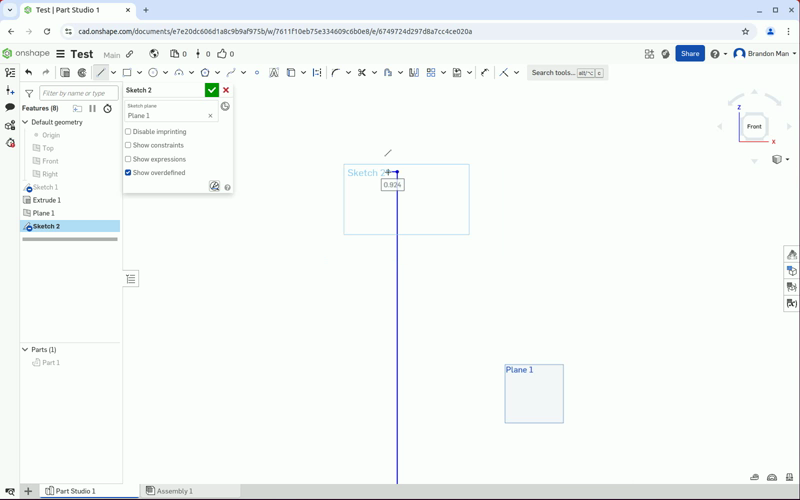
scroll(-6)
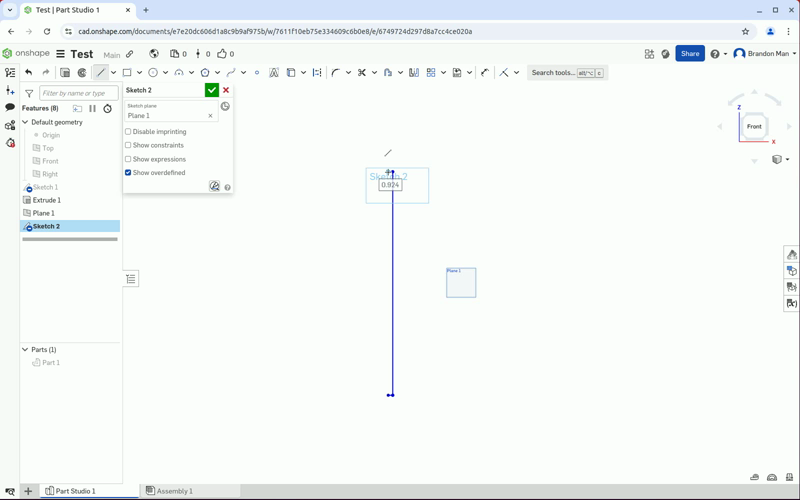
key_up(shift)
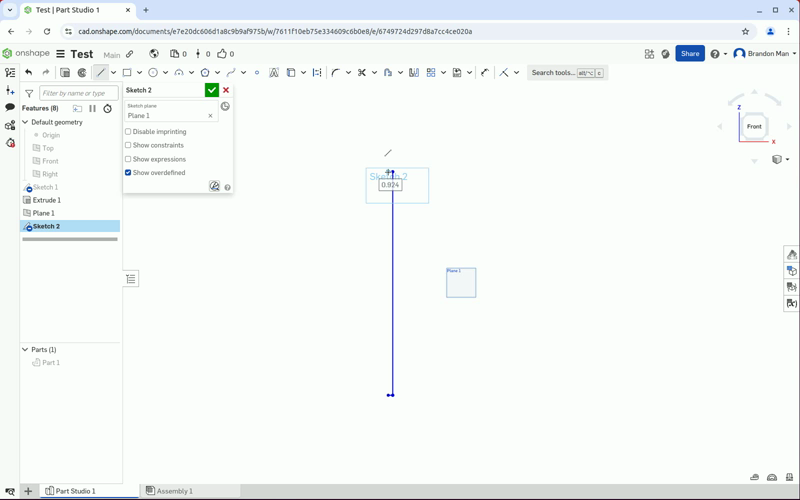
key_down(shift)
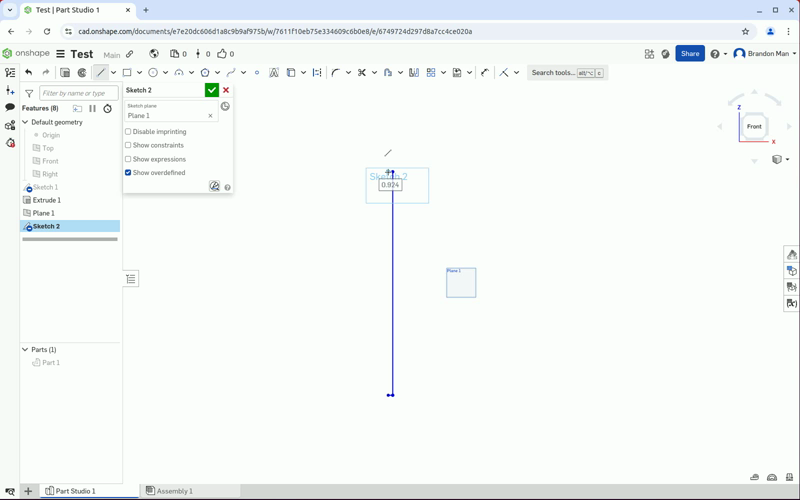
mouse_move(388, 395)
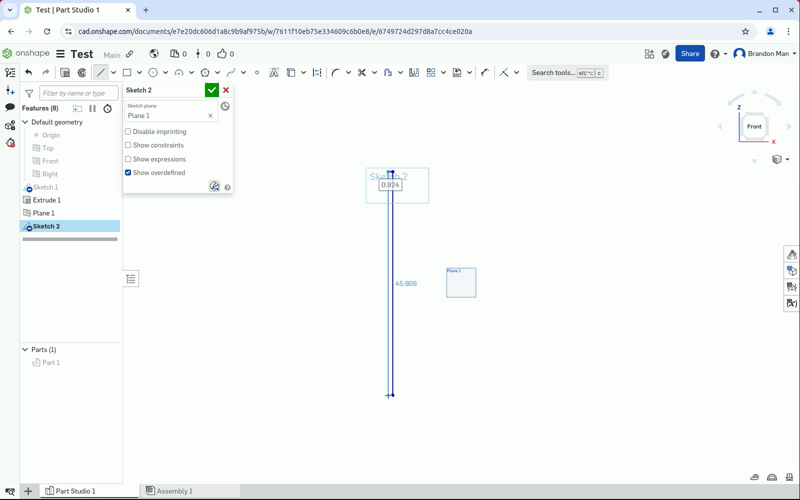
key_up(shift)
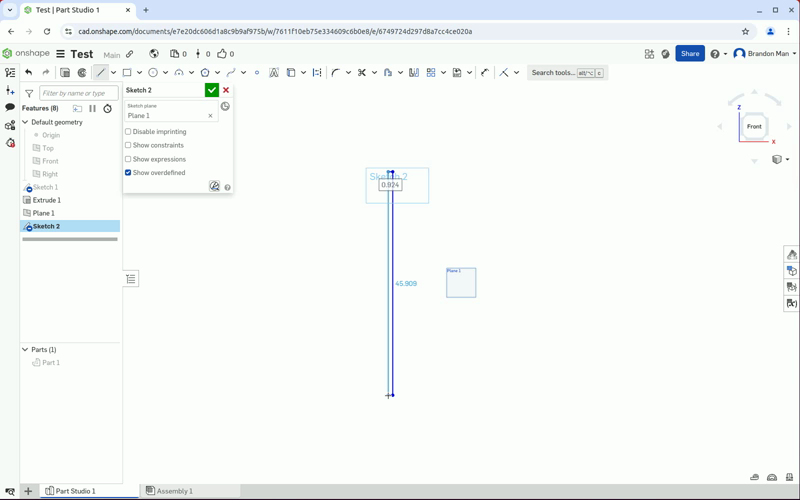
click(388, 395)
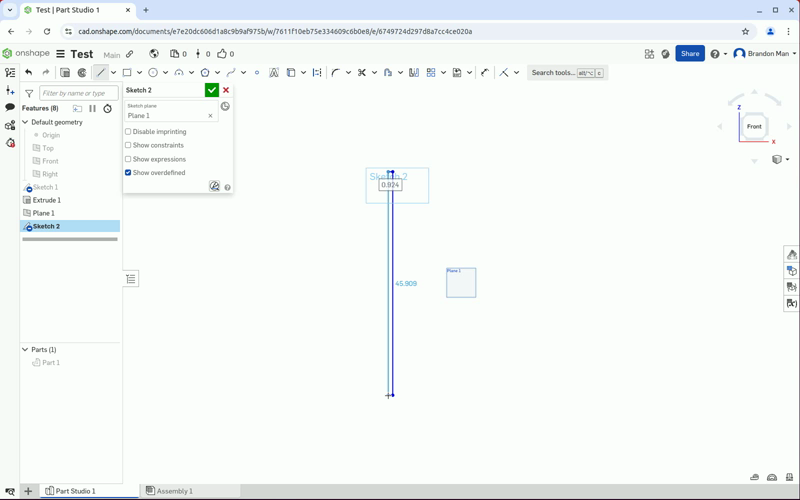
key(esc)
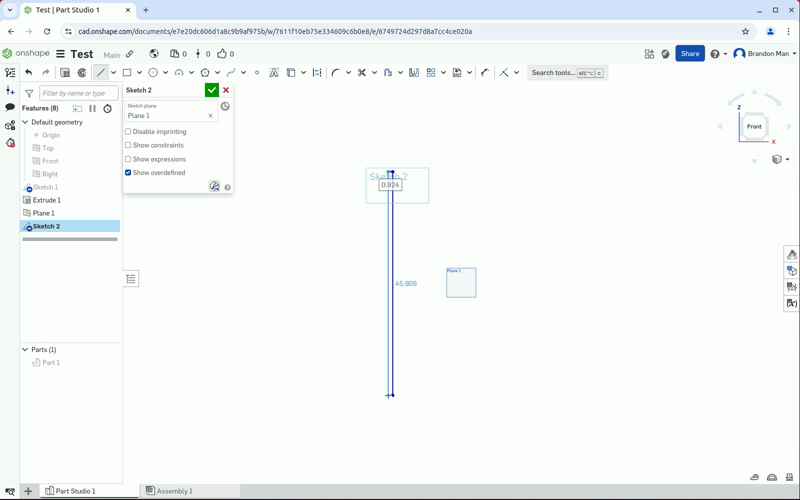
mouse_move(391, 213)
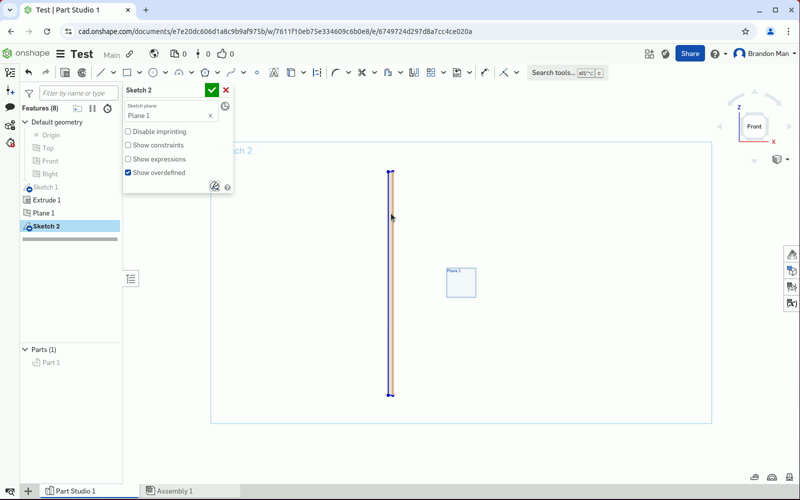
scroll(6)
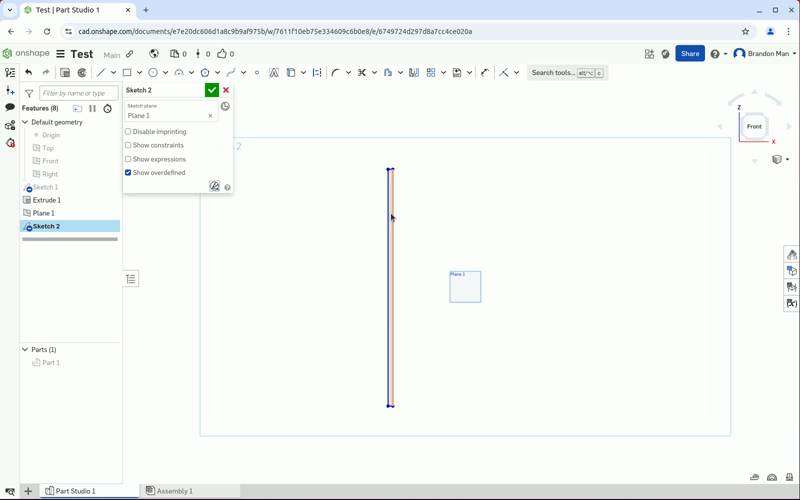
scroll(6)
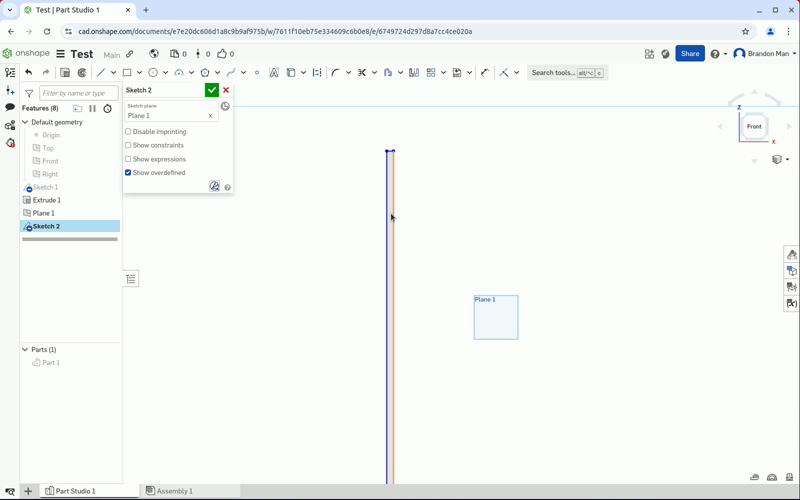
scroll(6)
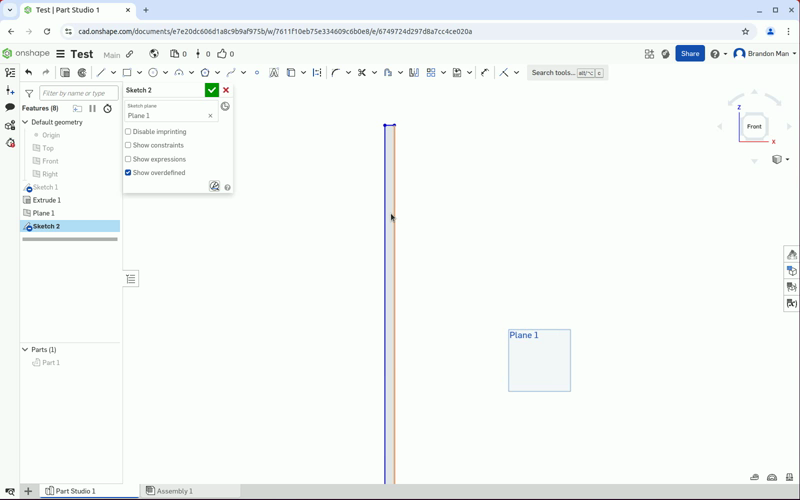
scroll(6)
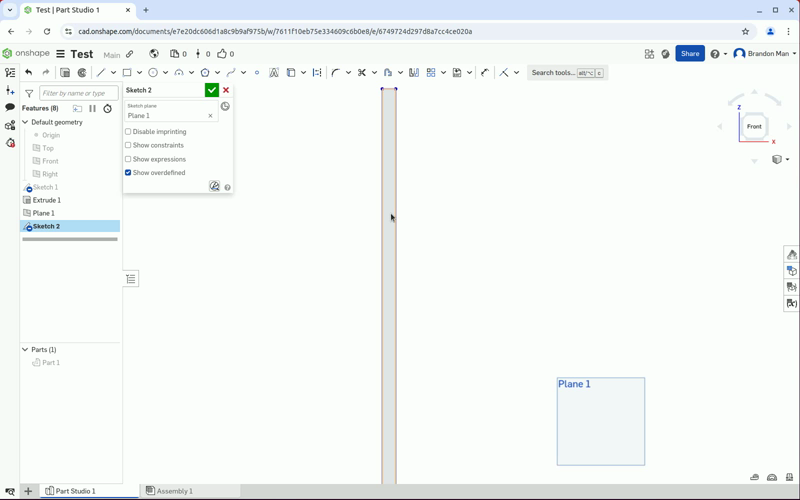
scroll(6)
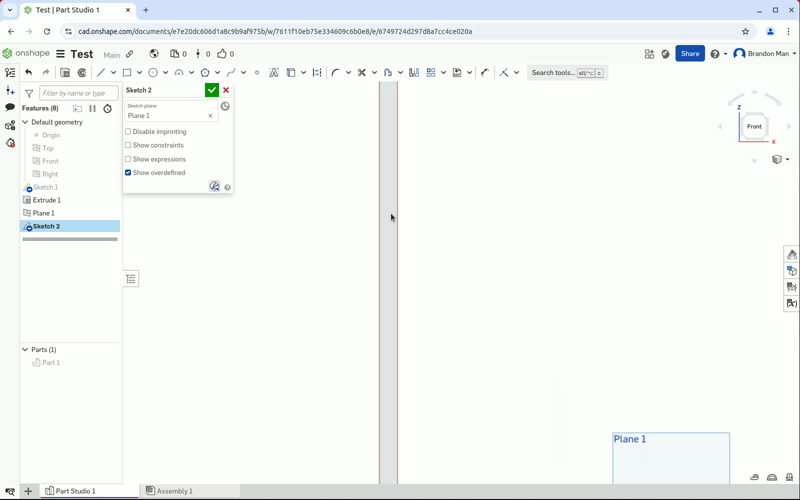
scroll(6)
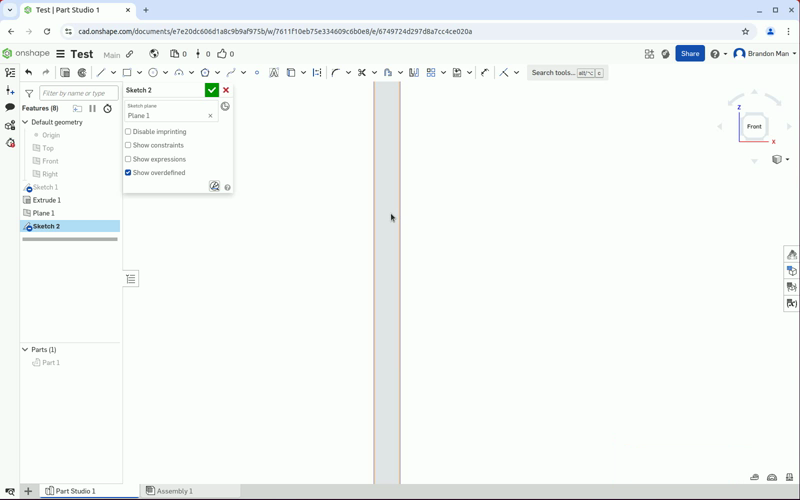
scroll(6)
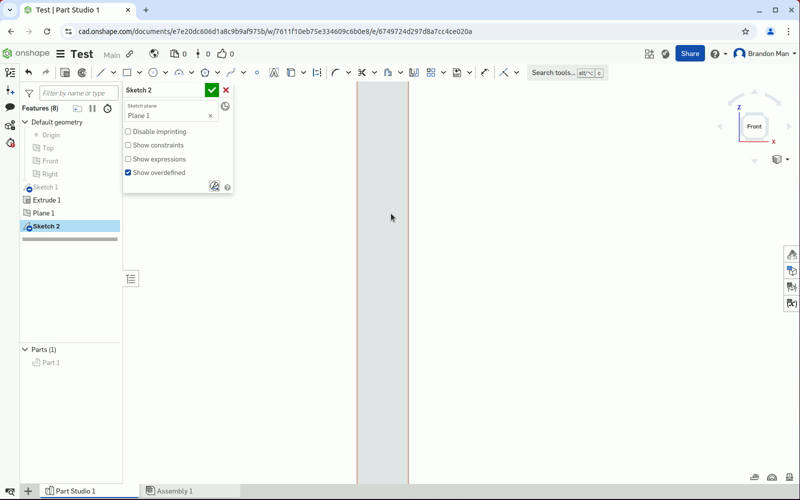
click(391, 213)
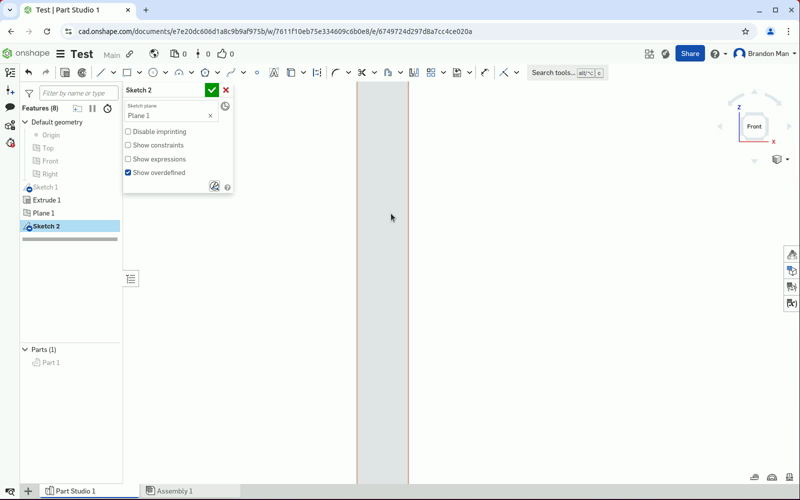
scroll(-6)
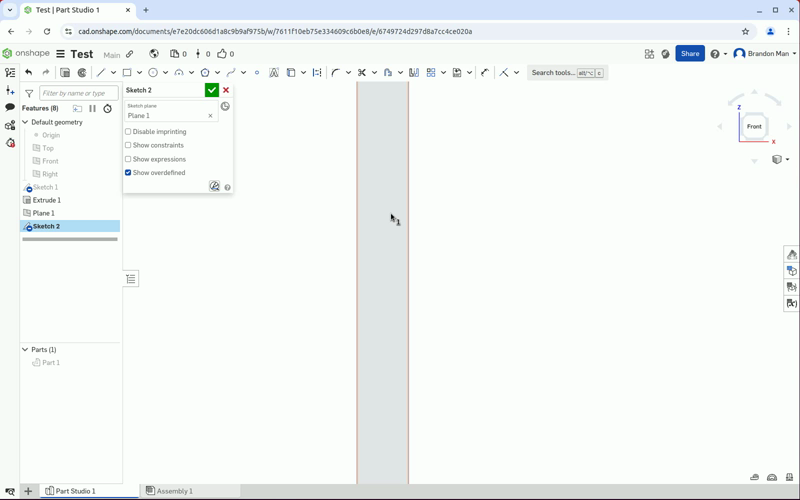
scroll(-6)
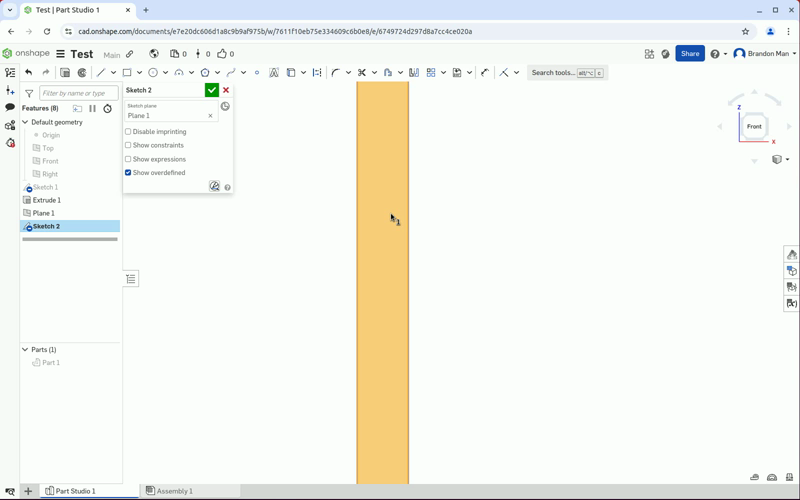
scroll(-6)
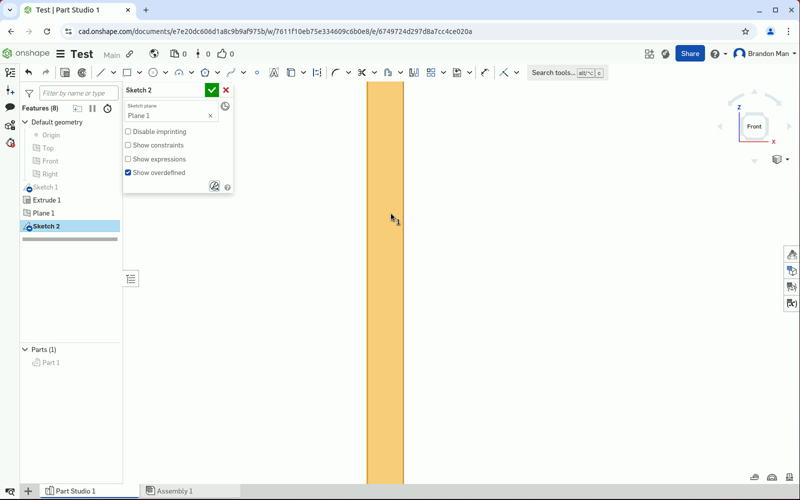
scroll(-6)
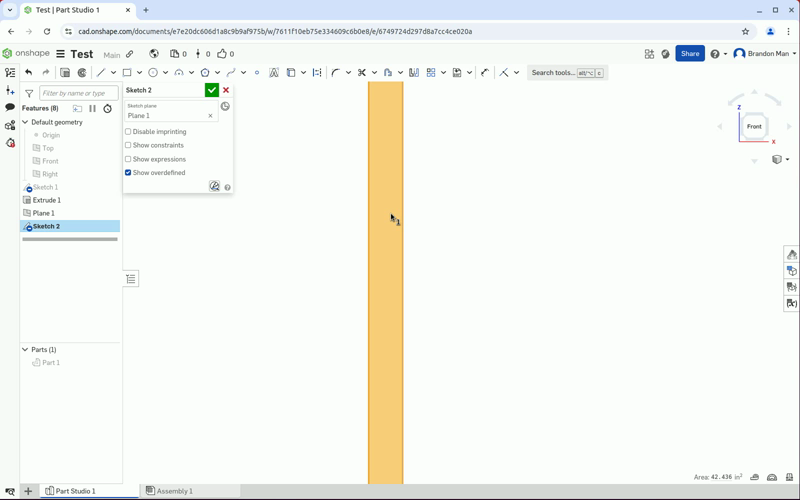
scroll(-6)
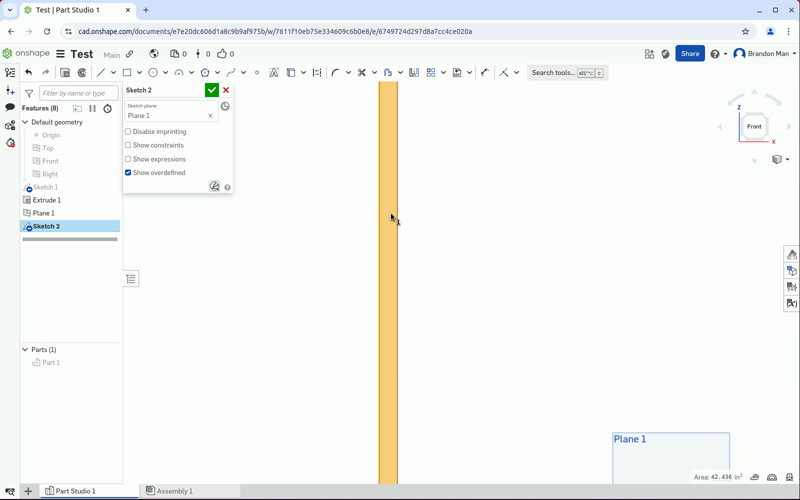
scroll(-6)
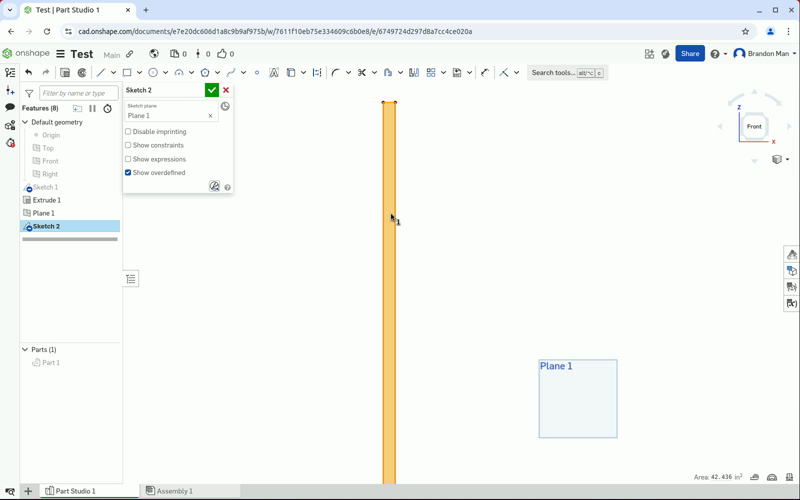
scroll(-6)
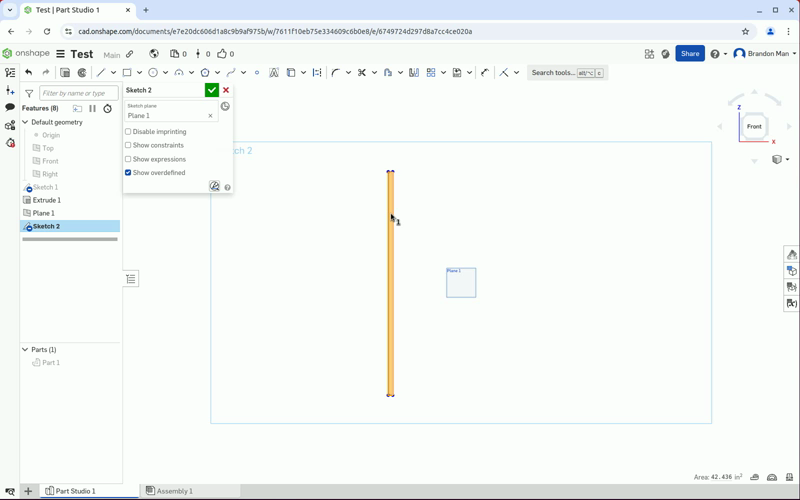
mouse_move(73, 352)
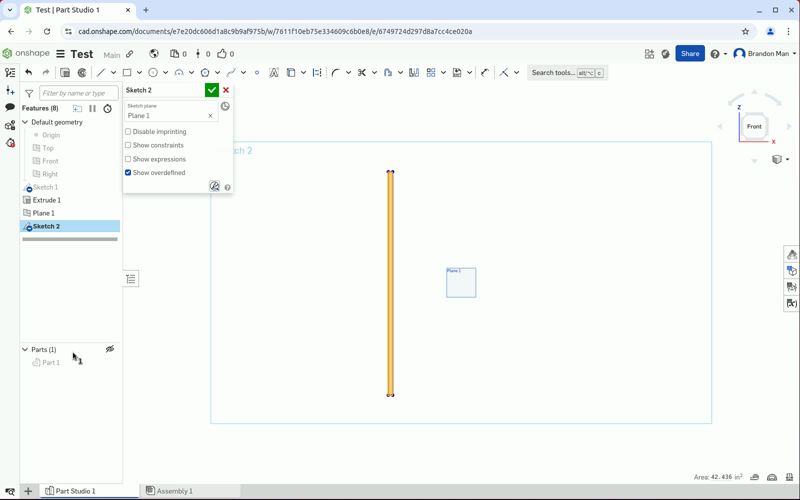
key(shift+y)
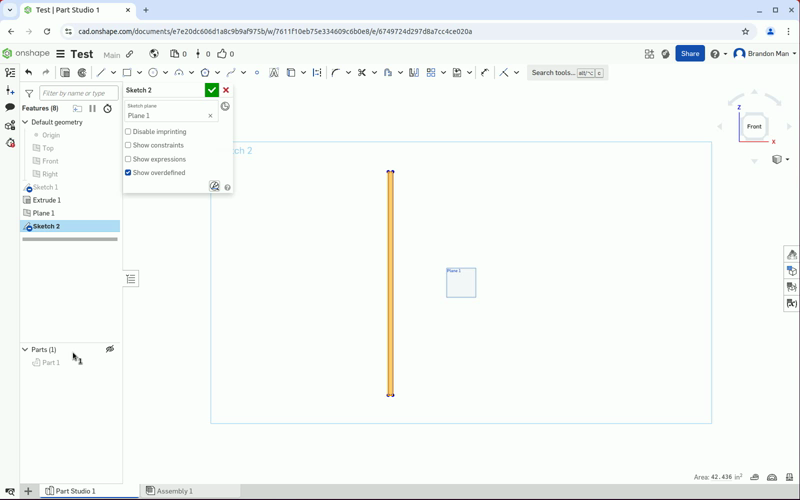
key(shift+e)
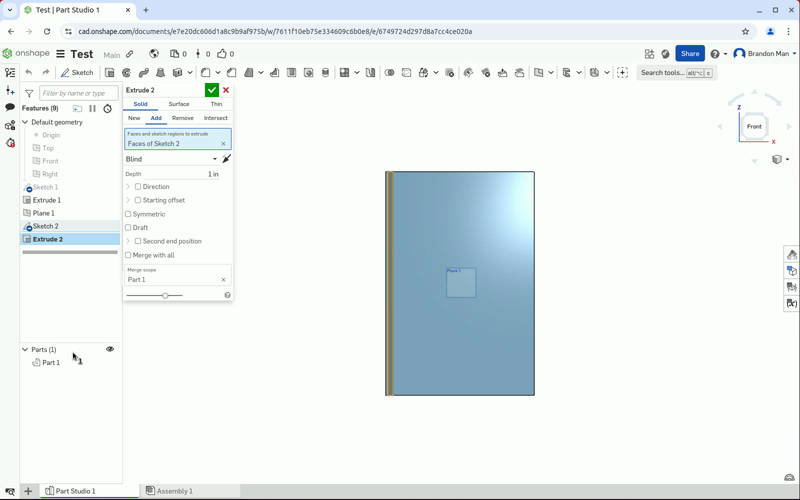
mouse_move(143, 106)
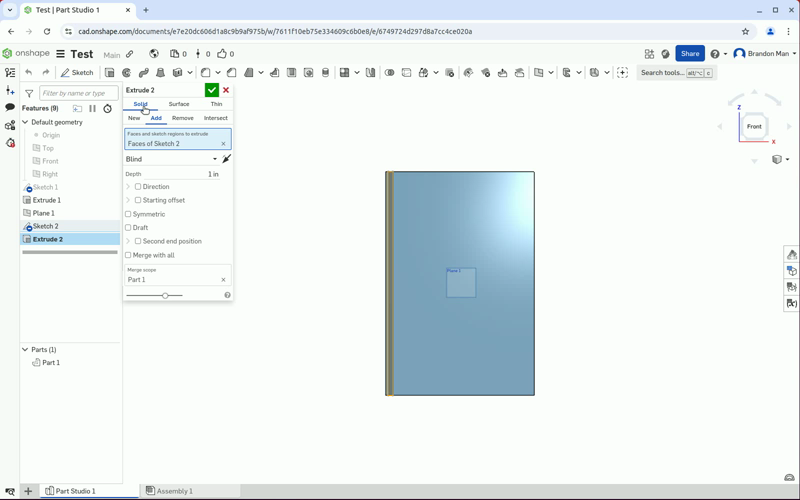
click(143, 106)
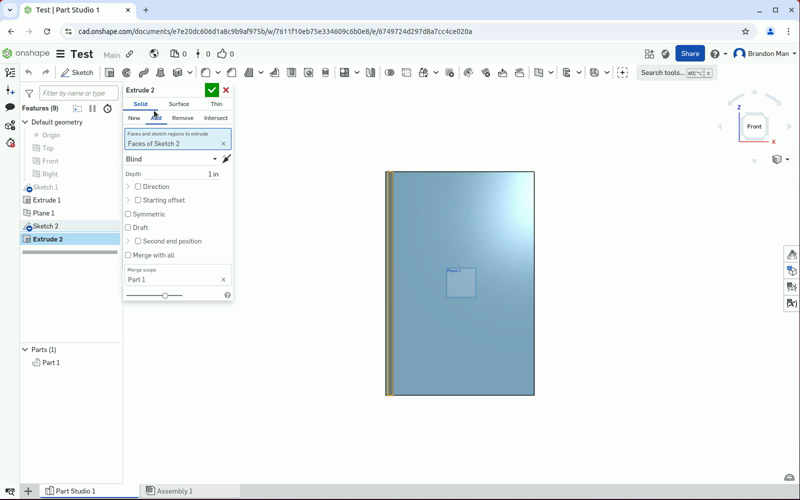
mouse_move(186, 120)
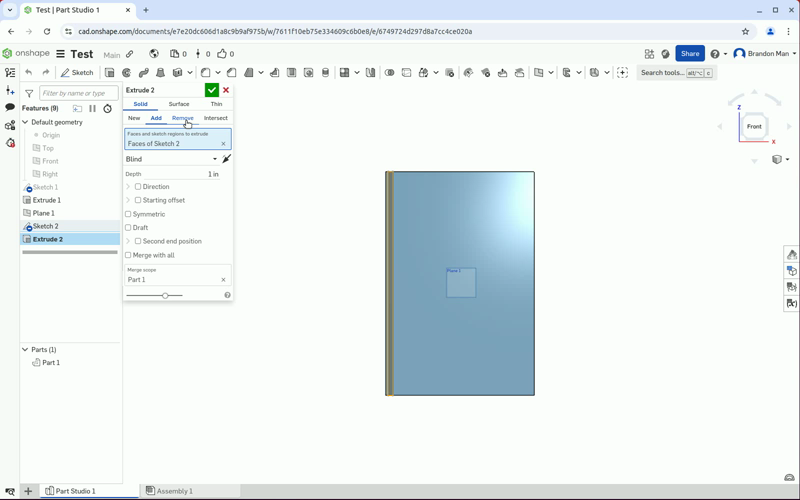
click(186, 120)
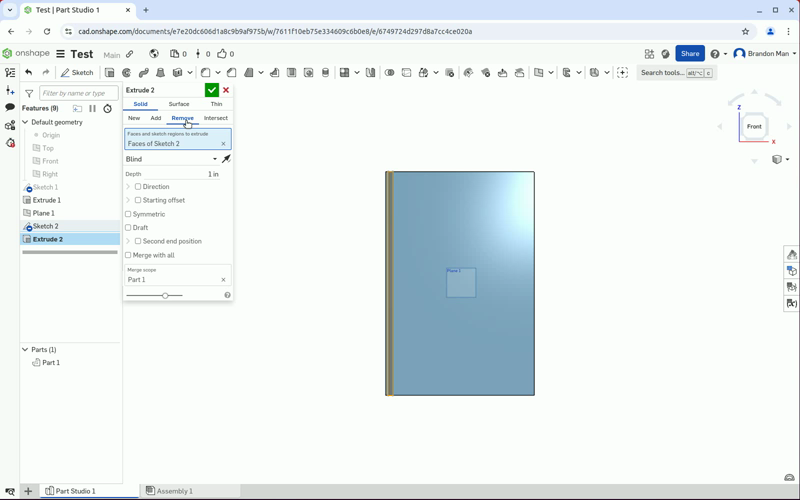
key(tab, 4)
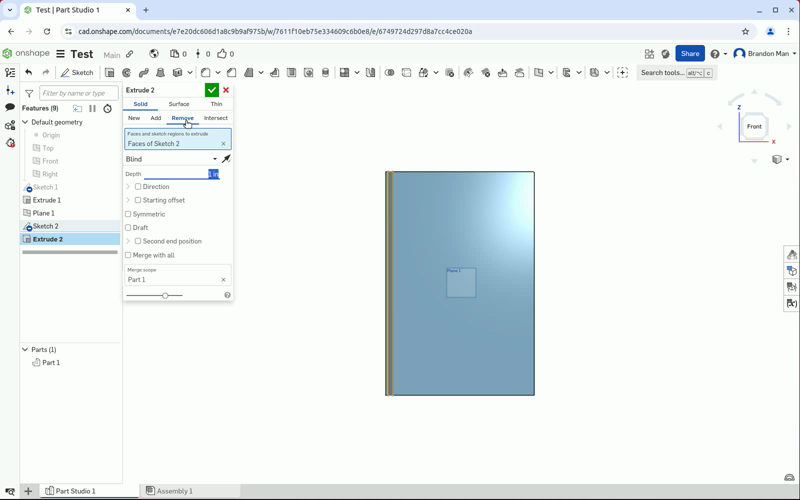
text(3.851)
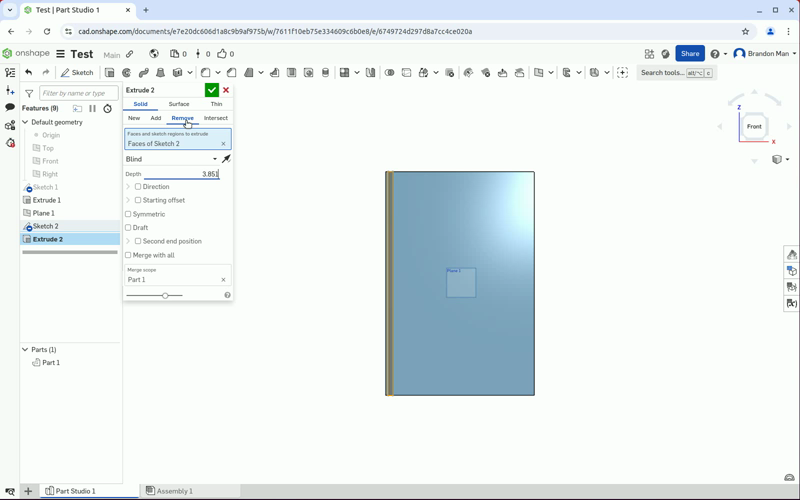
key(tab, 6)
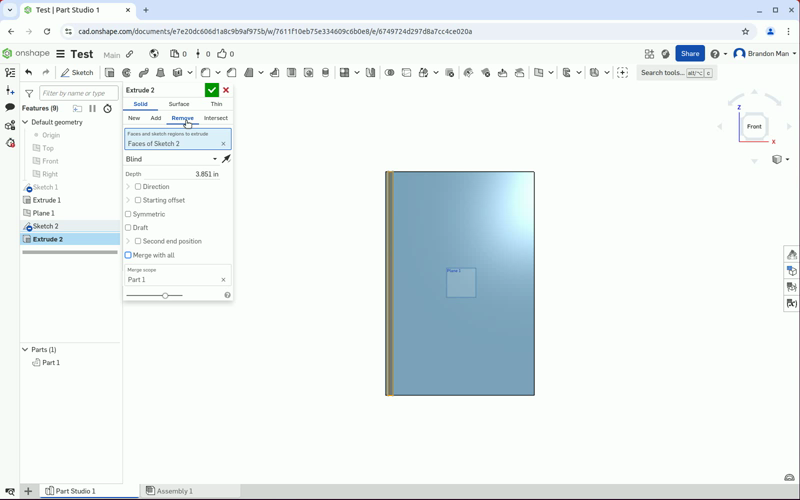
key(space)
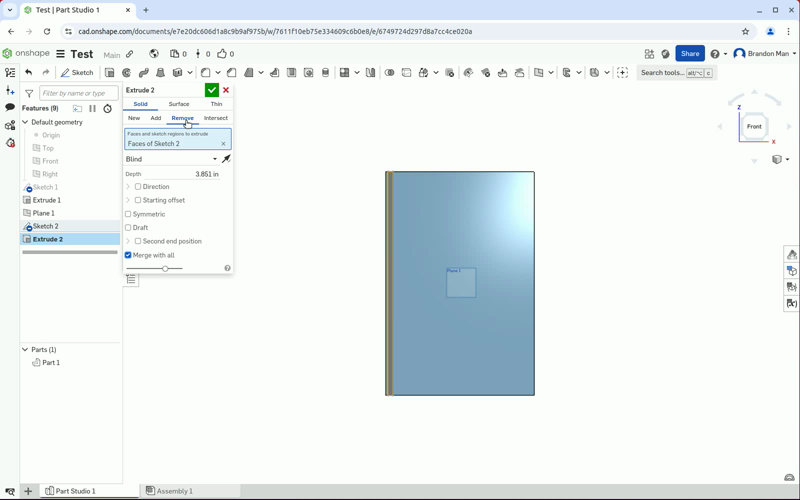
key(enter)
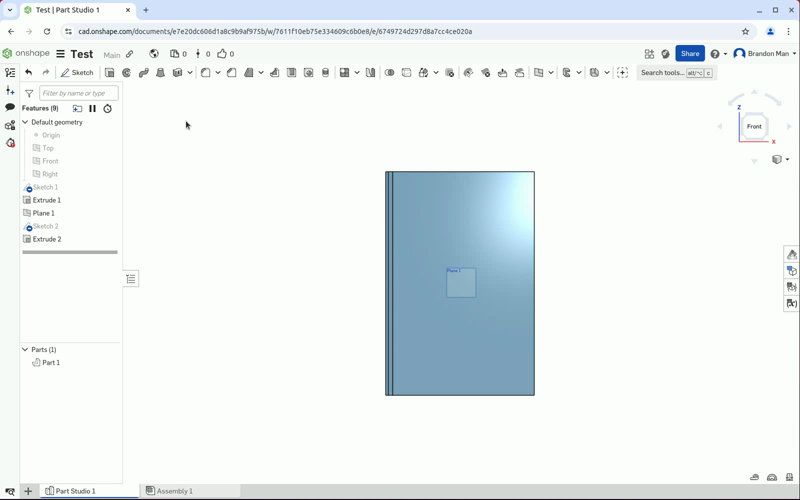
key(shift+h)
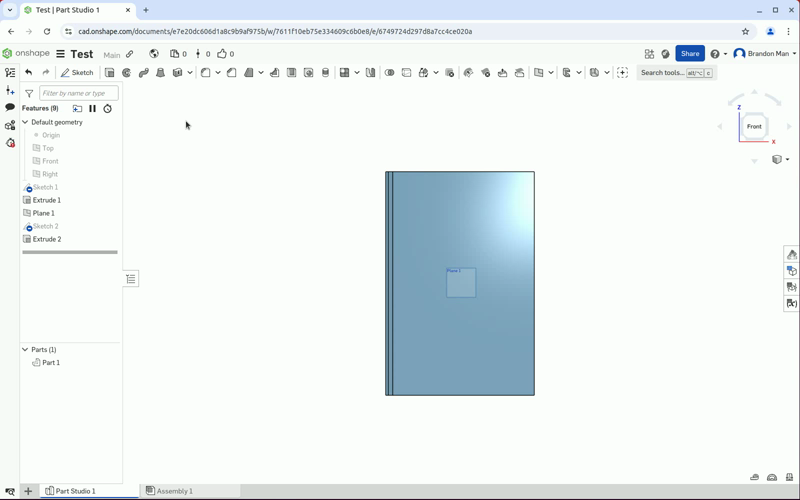
key(shift+h)
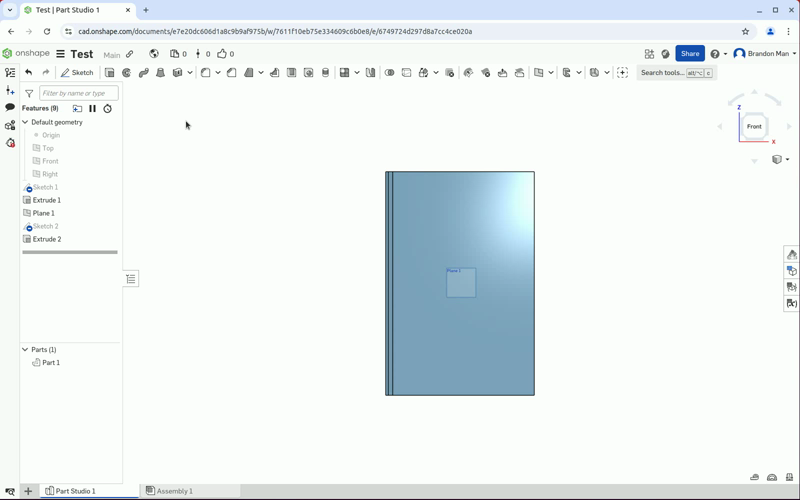
mouse_move(73, 189)
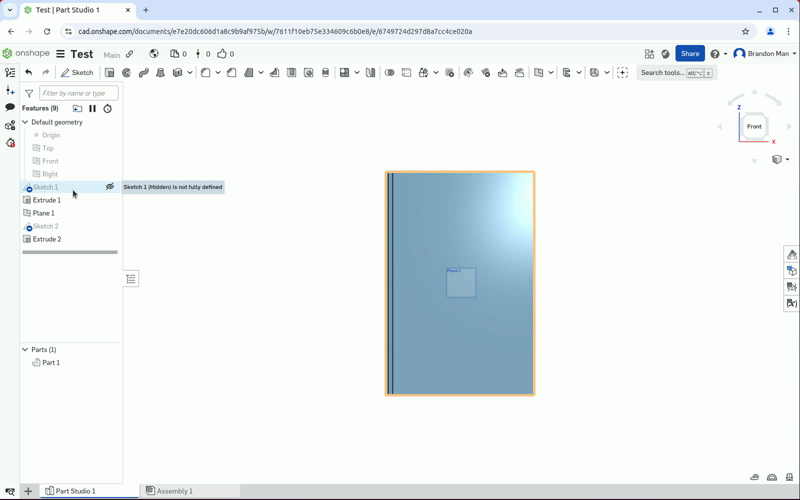
click(73, 189)
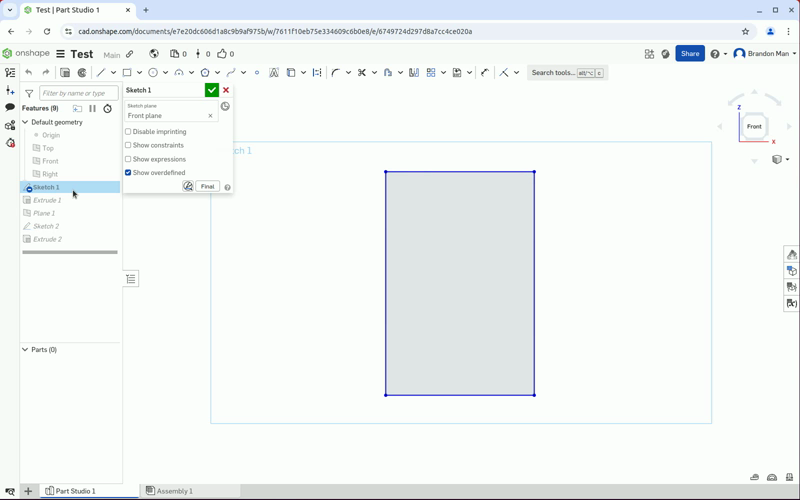
mouse_move(229, 92)
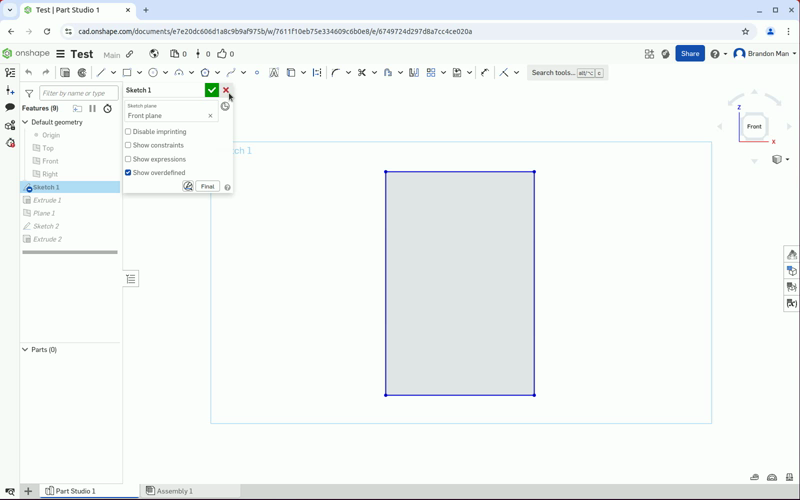
click(229, 92)
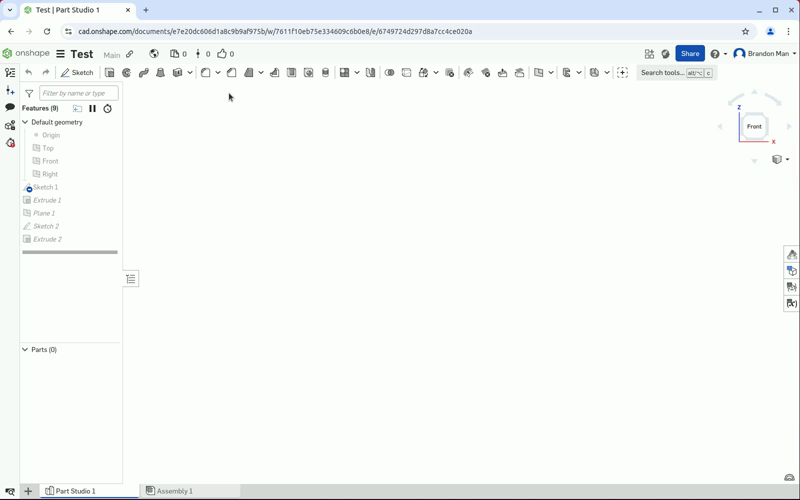
key(shift+s)
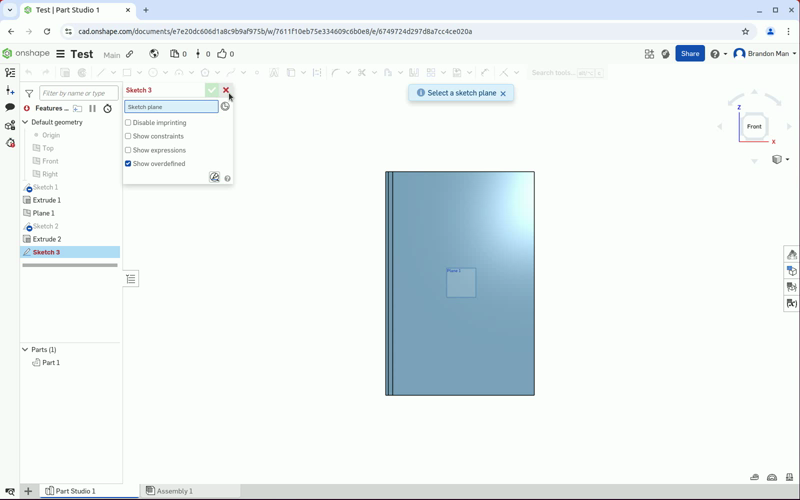
mouse_move(73, 215)
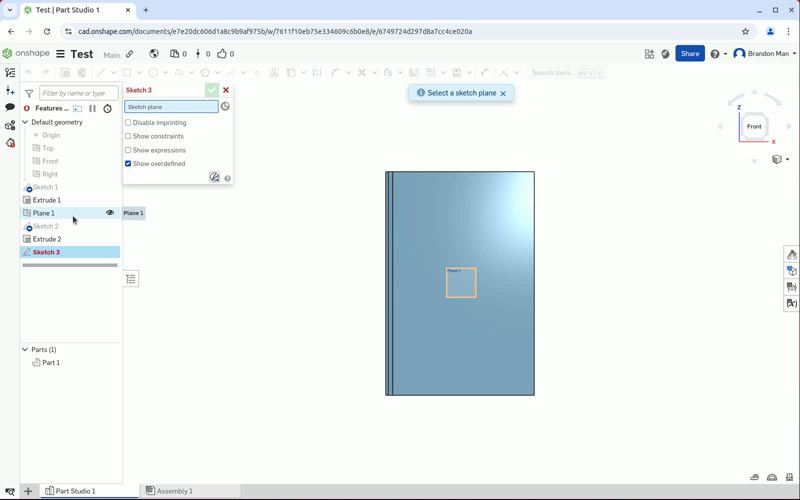
click(73, 215)
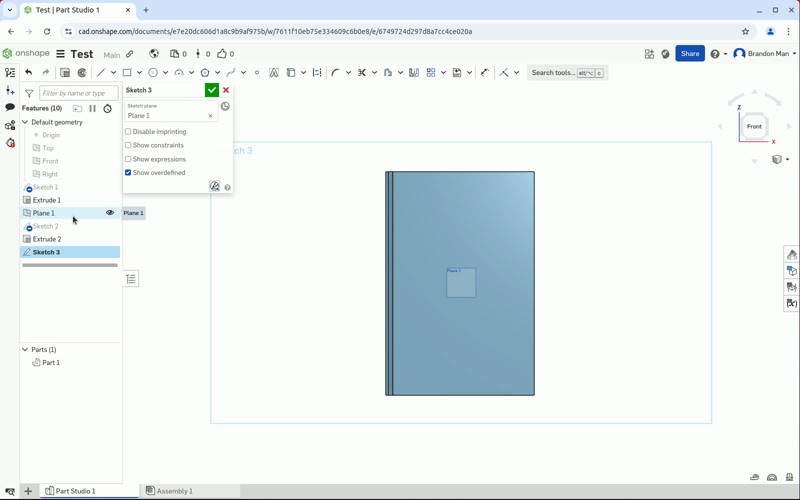
mouse_move(73, 352)
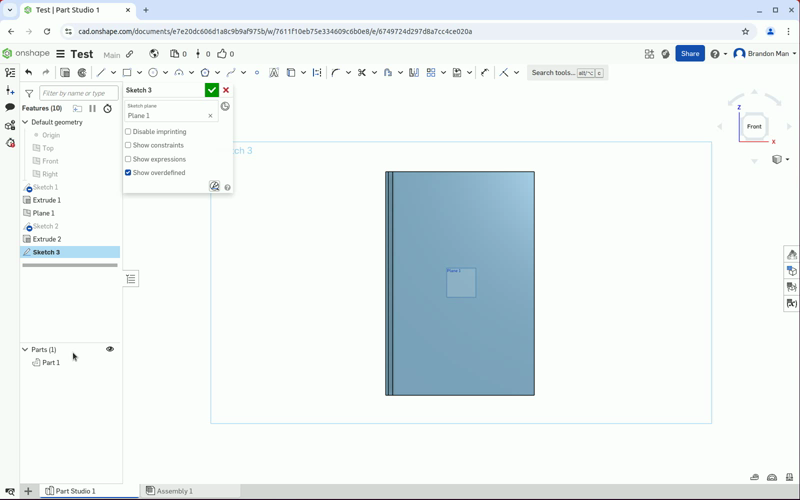
key(y)
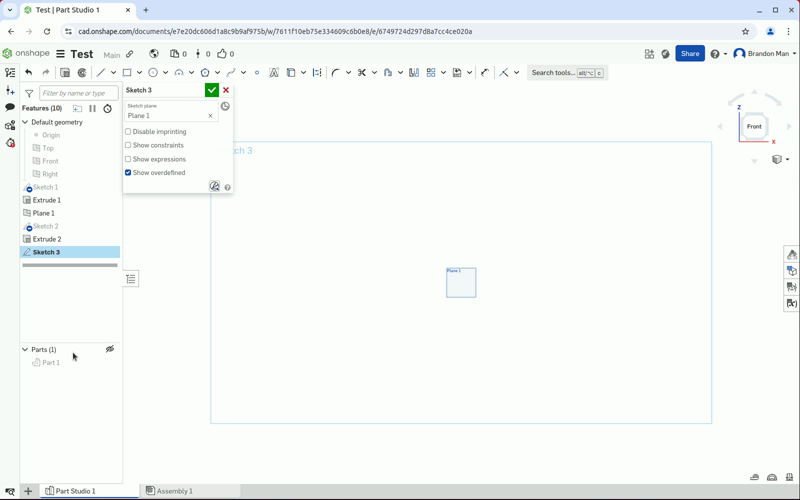
key(l)
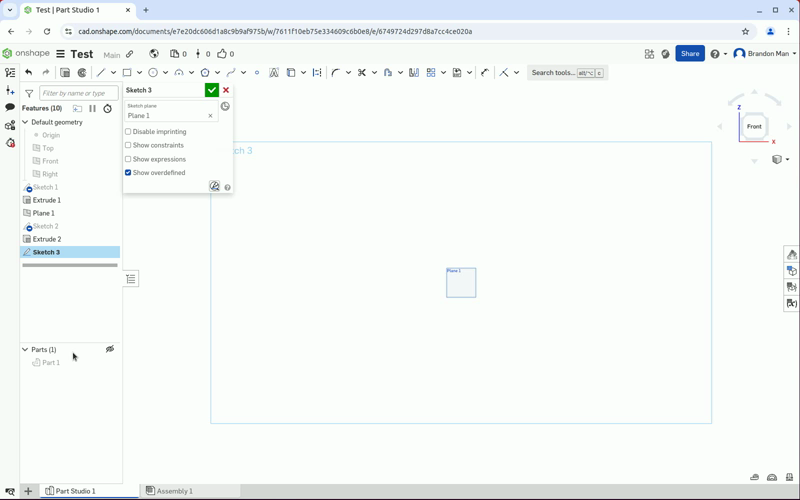
key_down(shift)
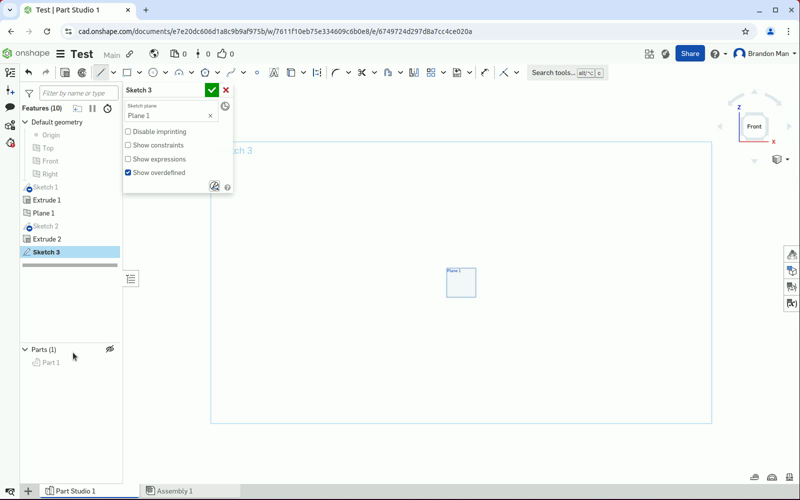
mouse_move(528, 395)
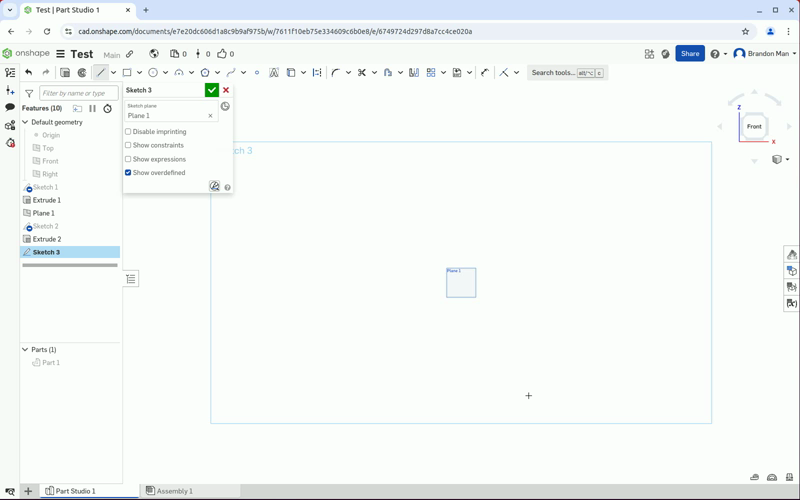
click(528, 395)
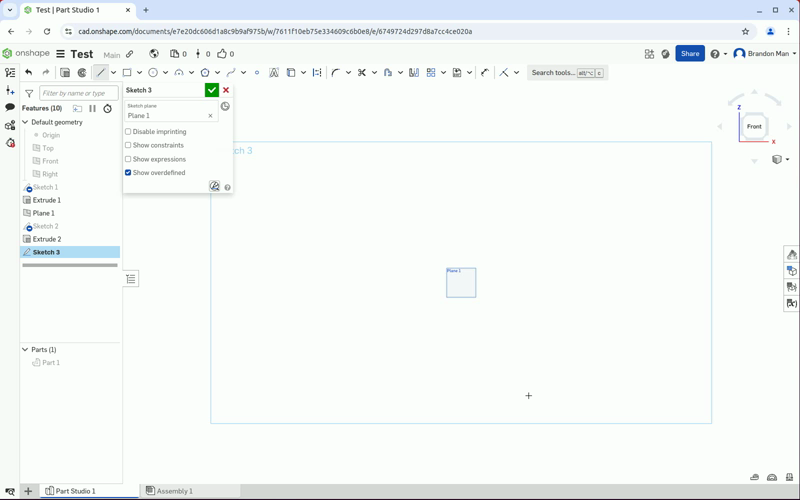
key_up(shift)
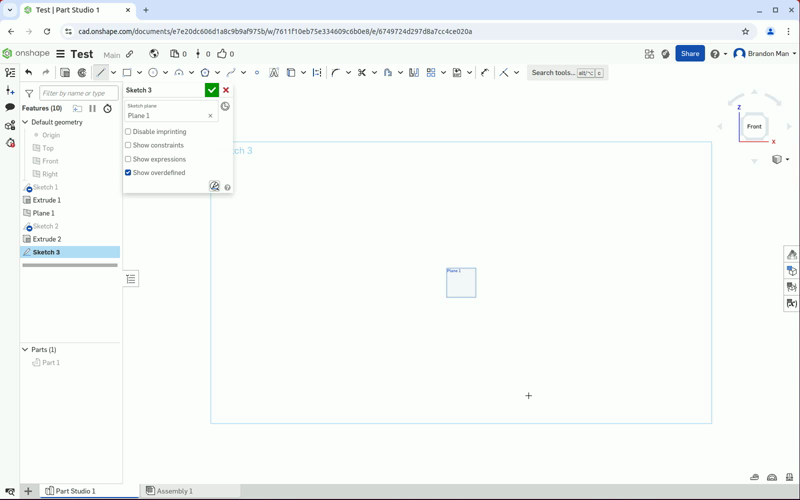
key_down(shift)
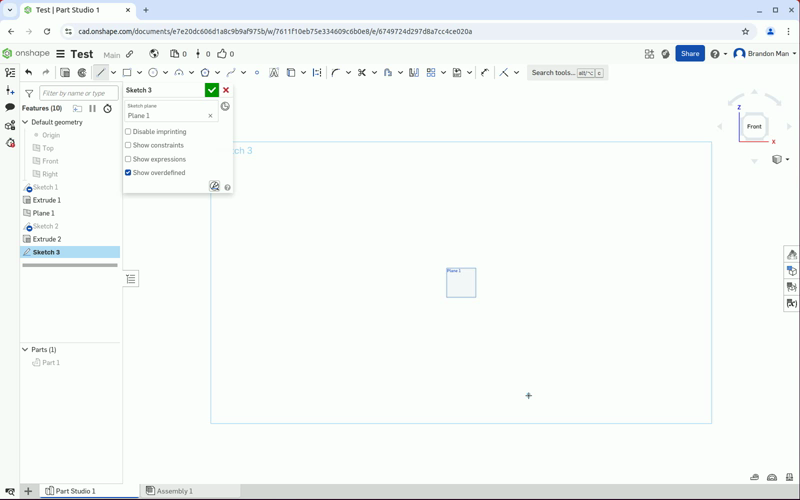
mouse_move(558, 395)
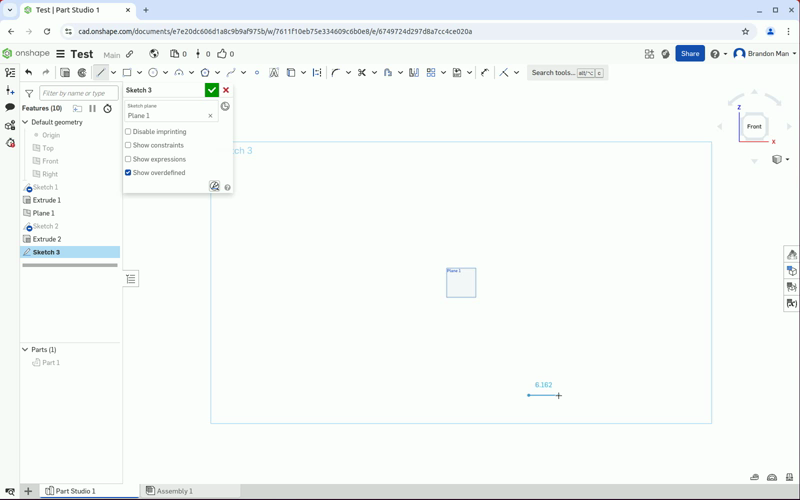
mouse_move(533, 395)
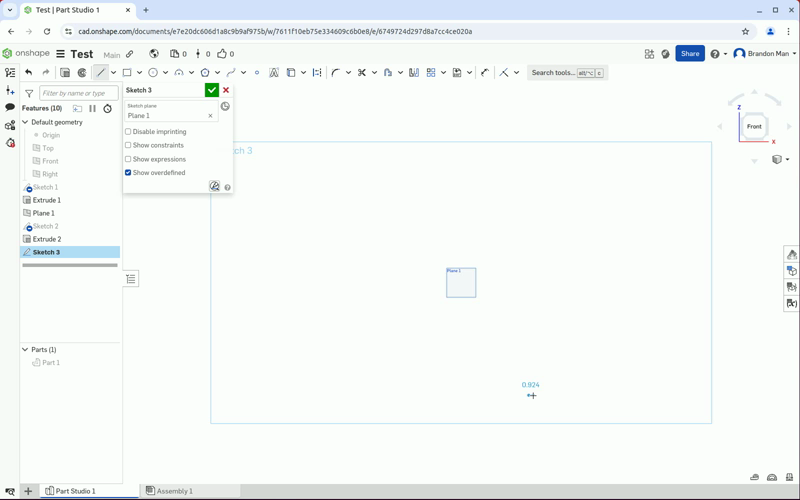
scroll(6)
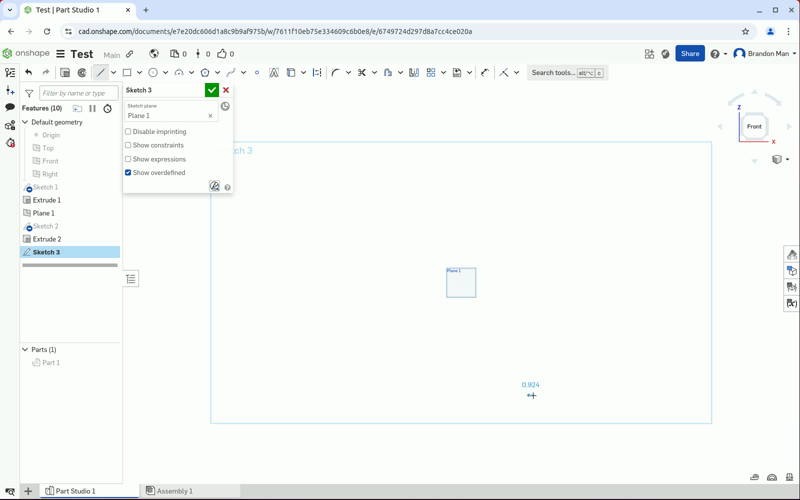
scroll(6)
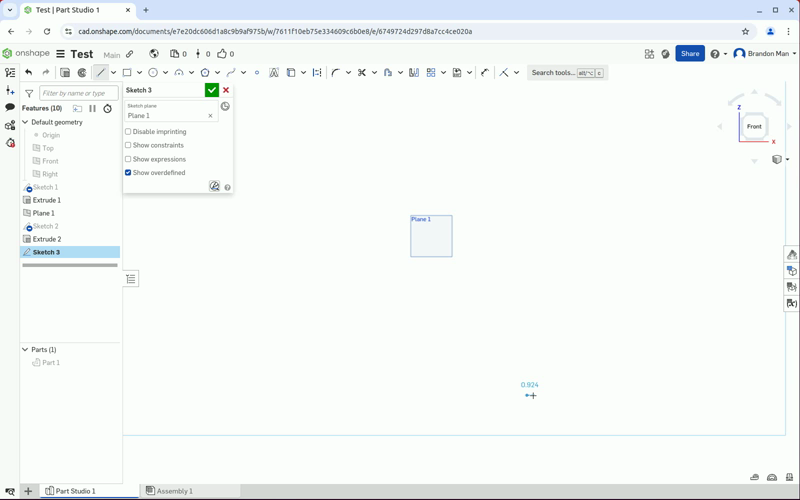
scroll(6)
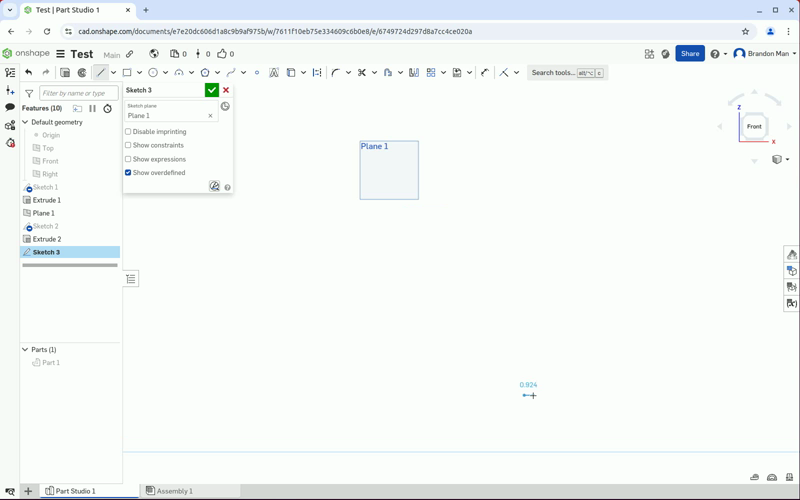
scroll(6)
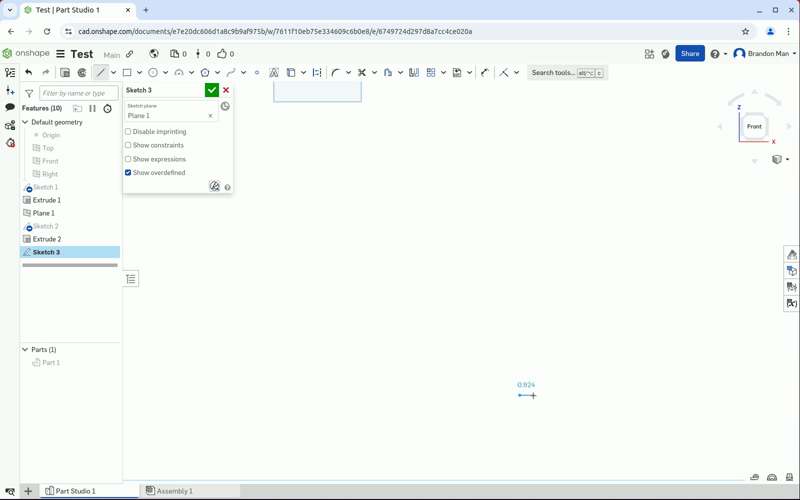
scroll(6)
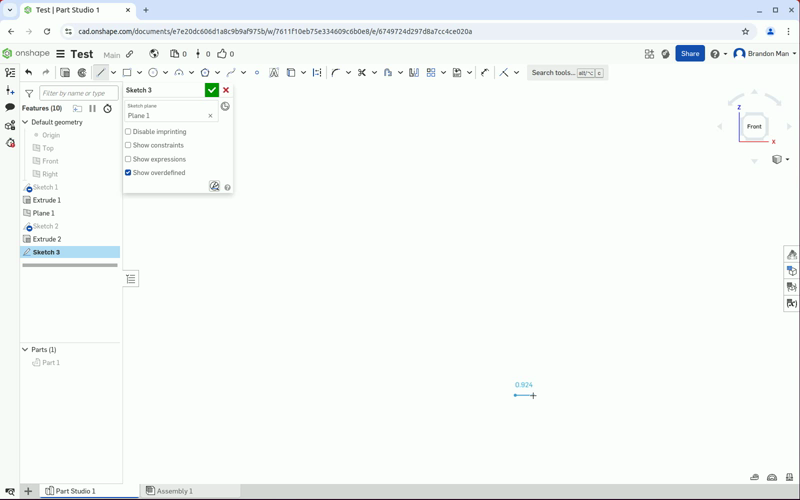
scroll(6)
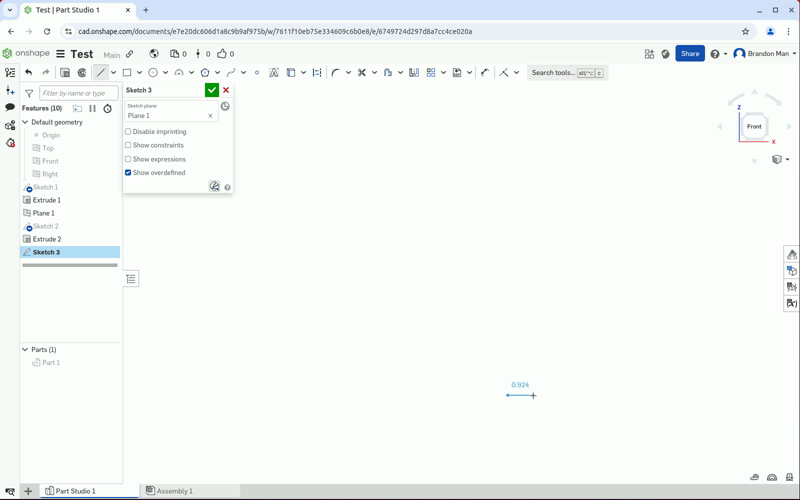
scroll(6)
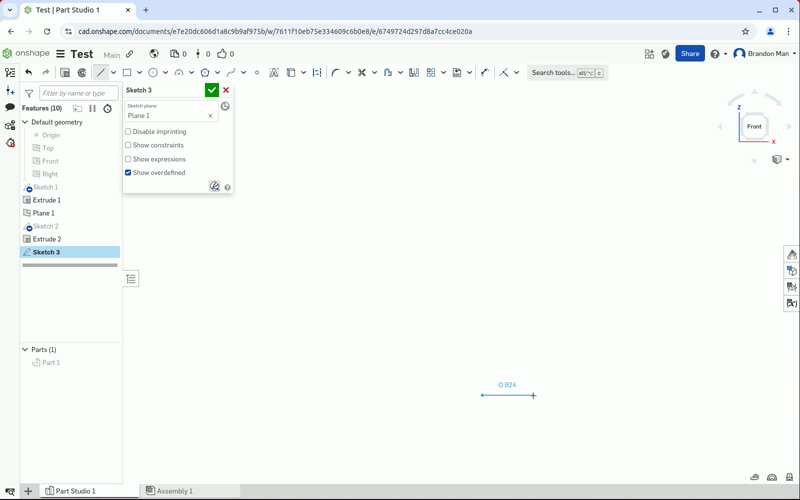
click(533, 395)
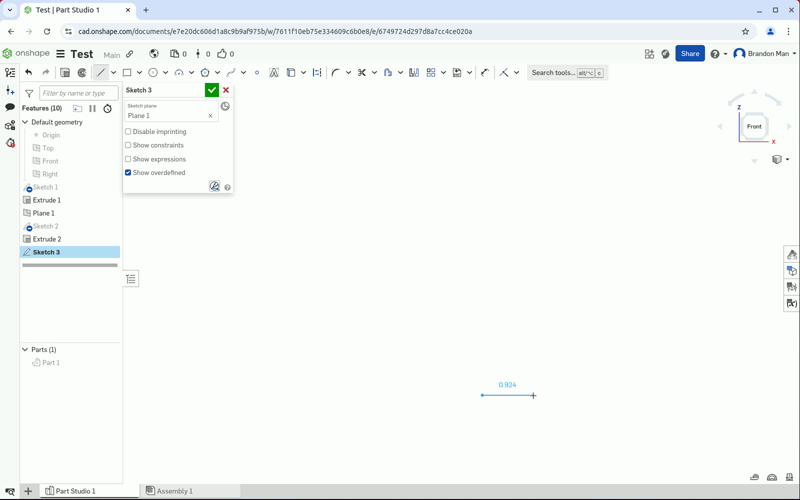
scroll(-6)
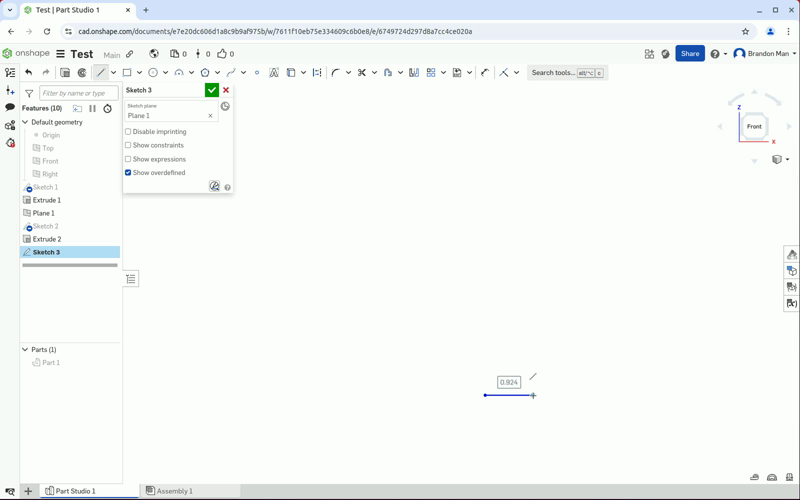
scroll(-6)
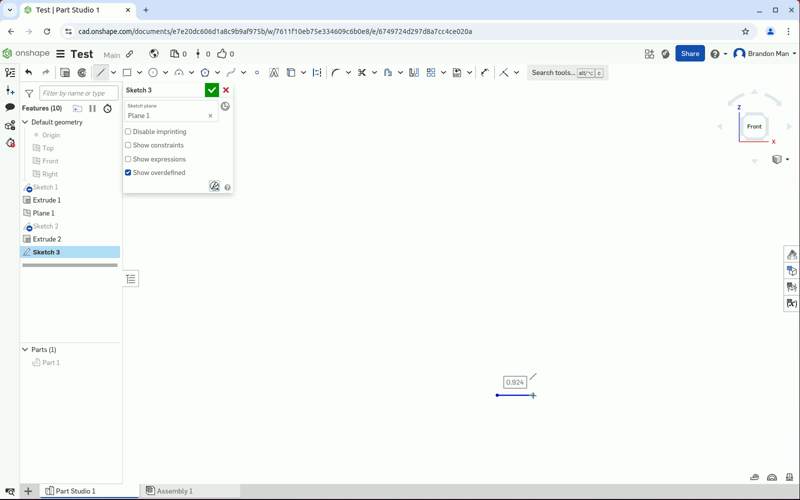
scroll(-6)
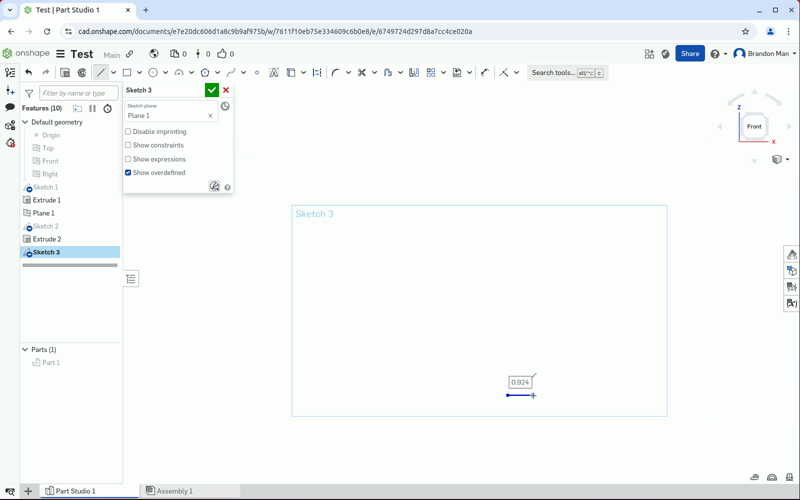
scroll(-6)
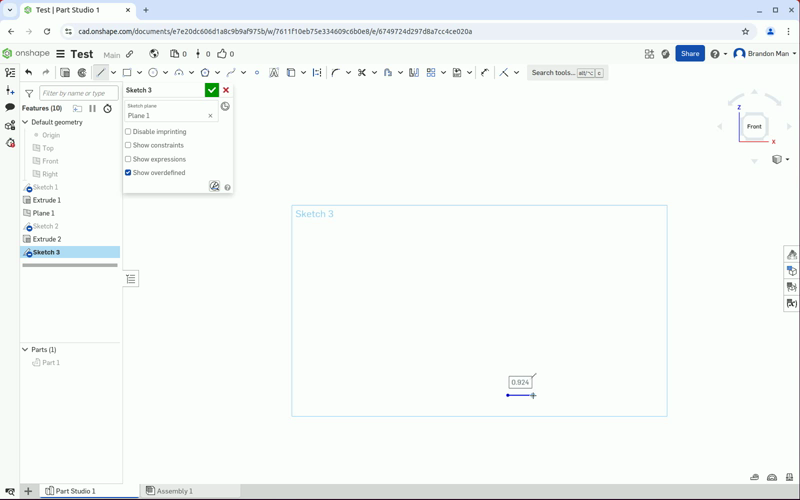
scroll(-6)
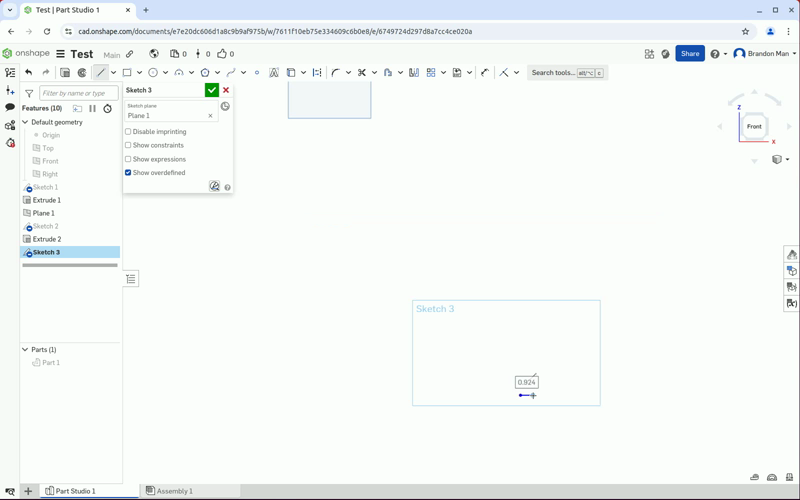
scroll(-6)
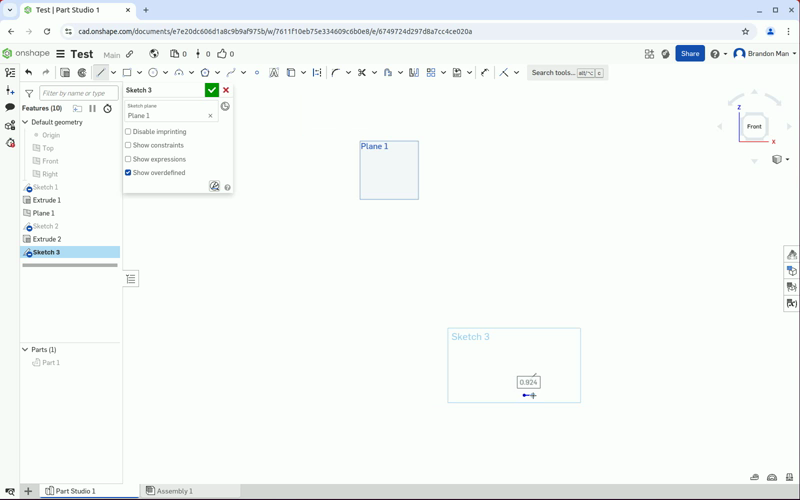
scroll(-6)
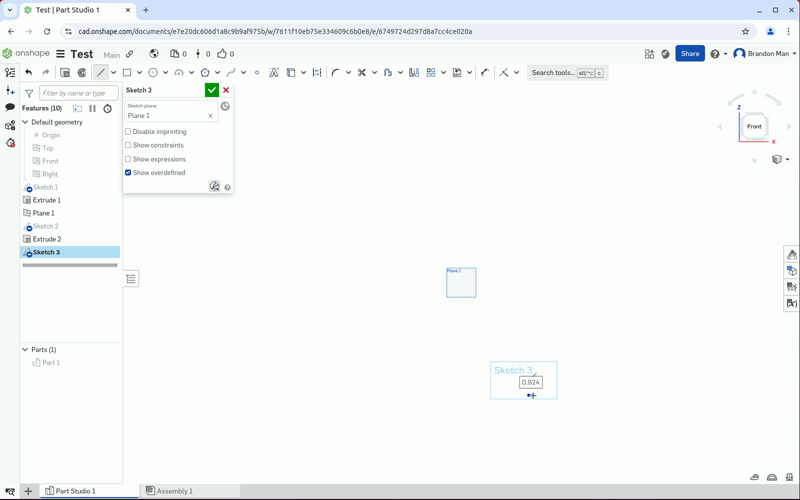
key_up(shift)
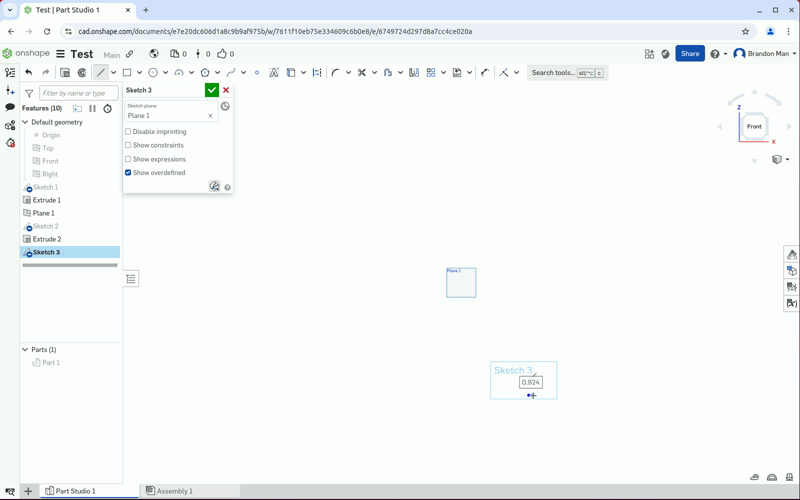
key_down(shift)
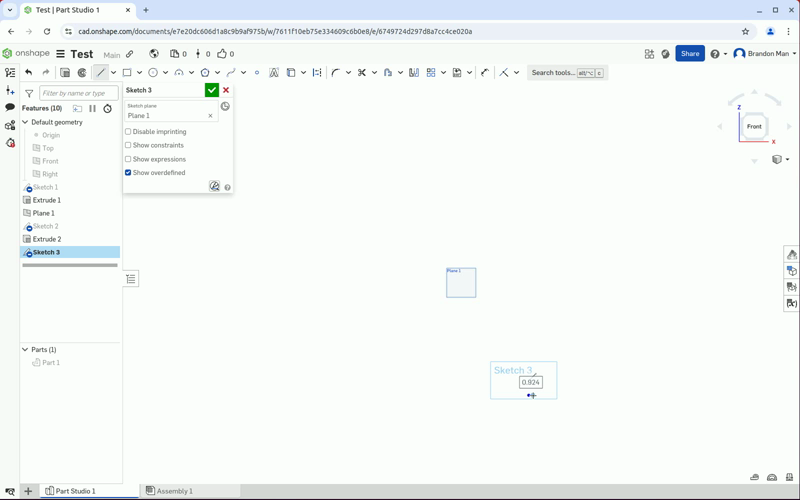
mouse_move(533, 171)
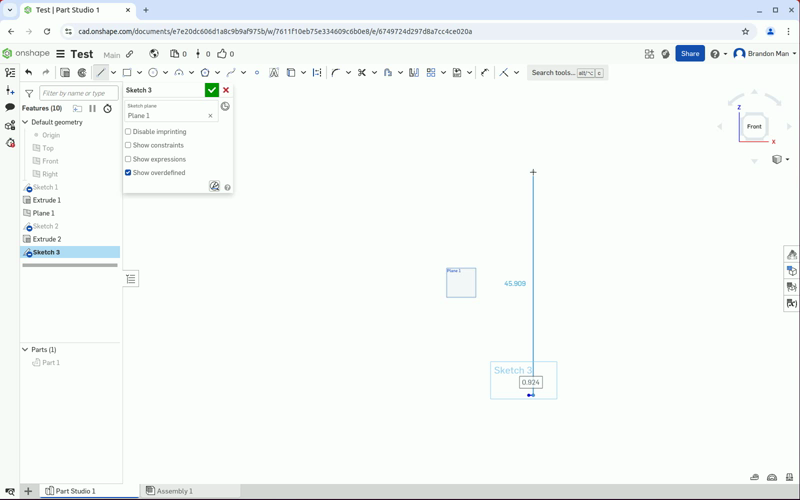
click(533, 171)
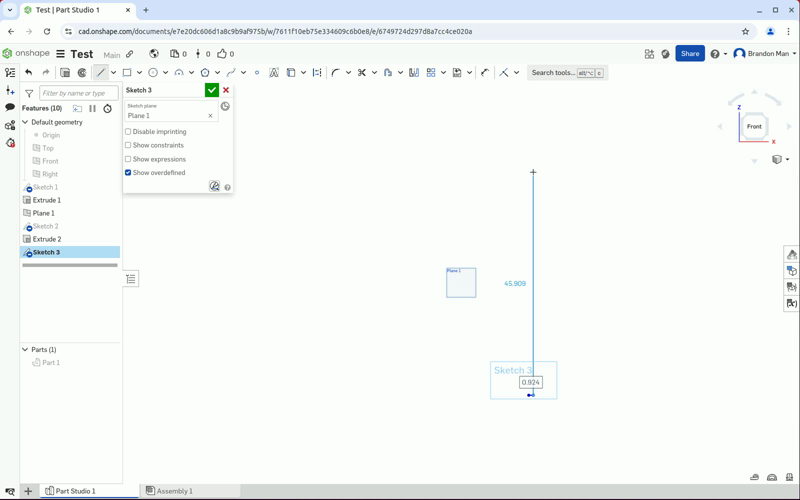
key_up(shift)
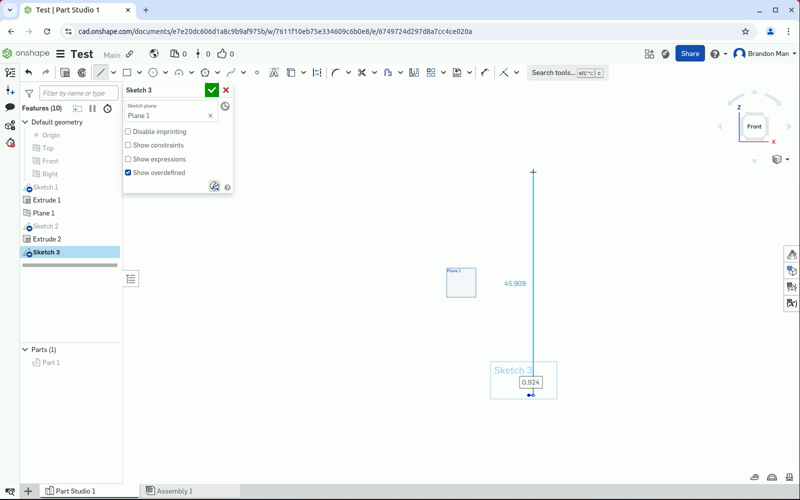
key_down(shift)
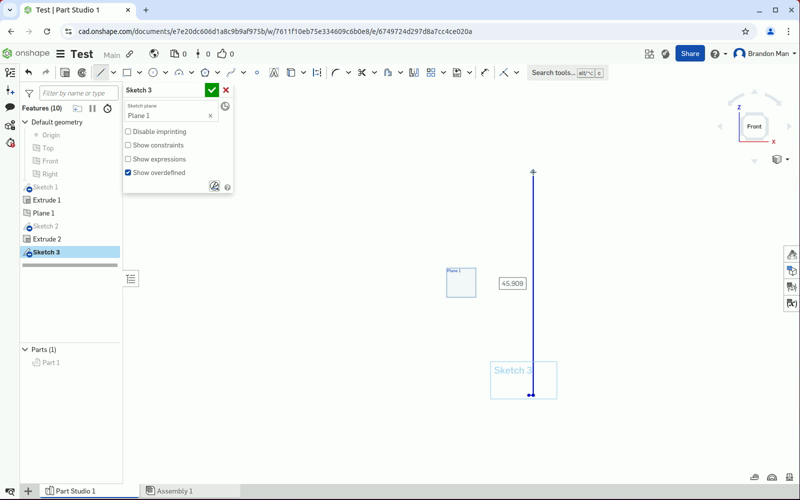
mouse_move(563, 171)
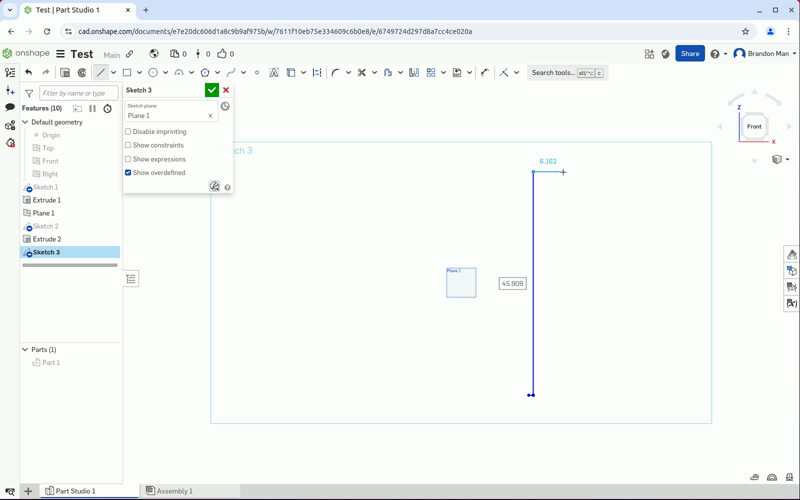
mouse_move(528, 171)
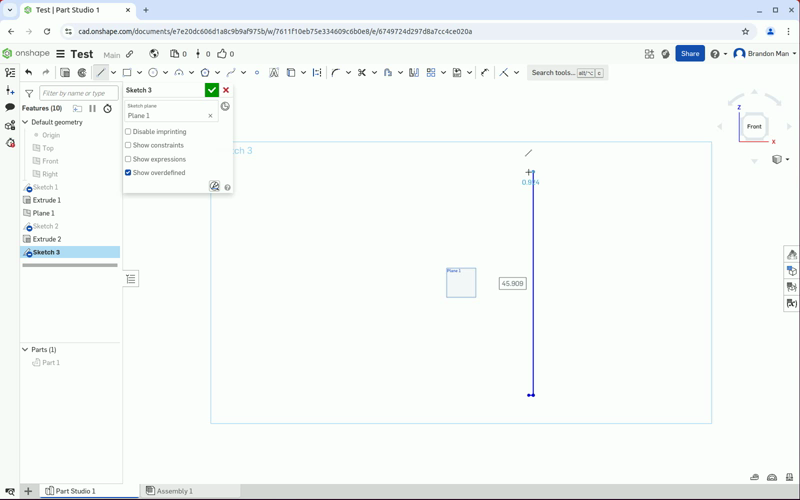
scroll(6)
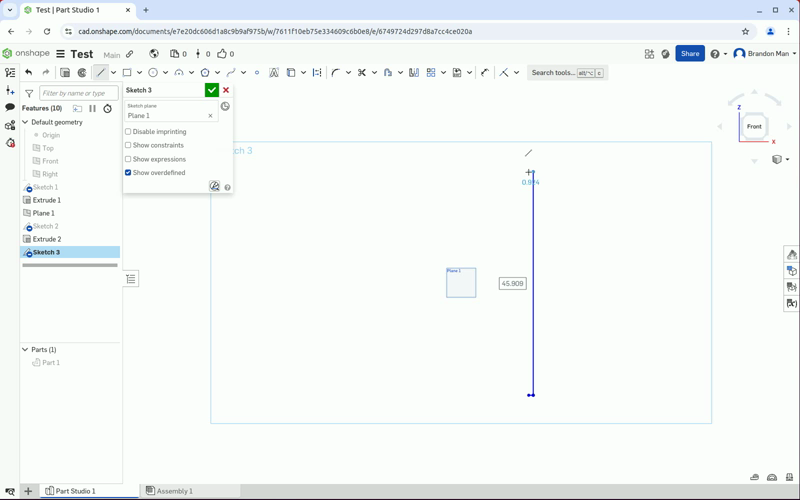
scroll(6)
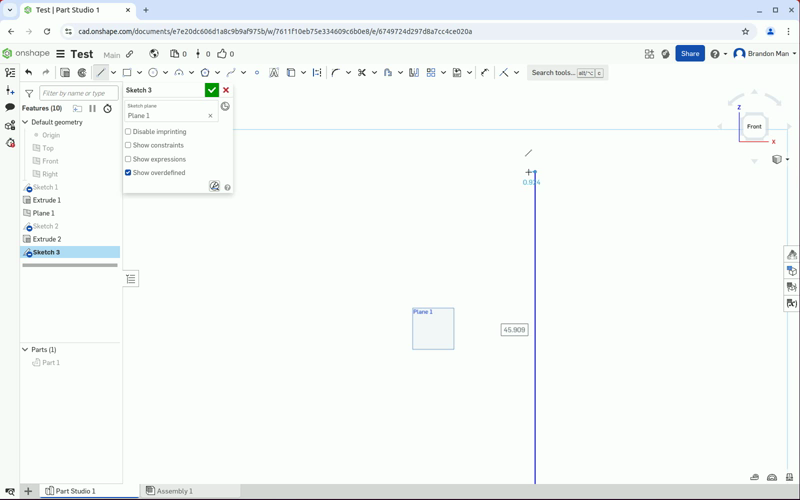
scroll(6)
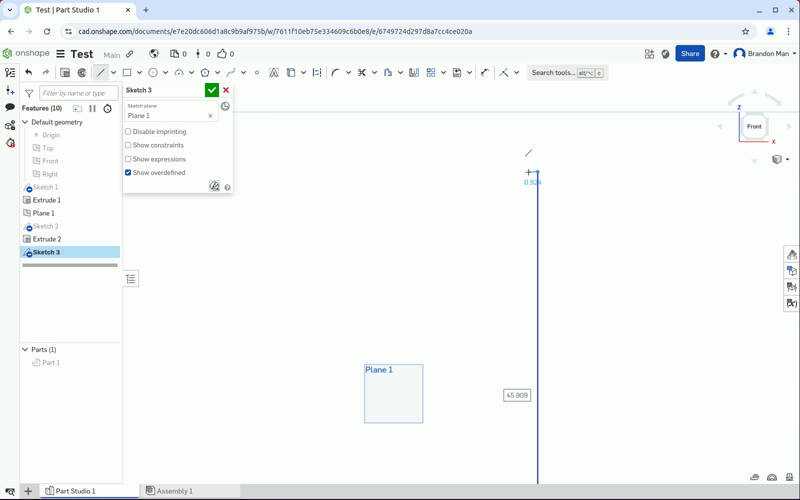
scroll(6)
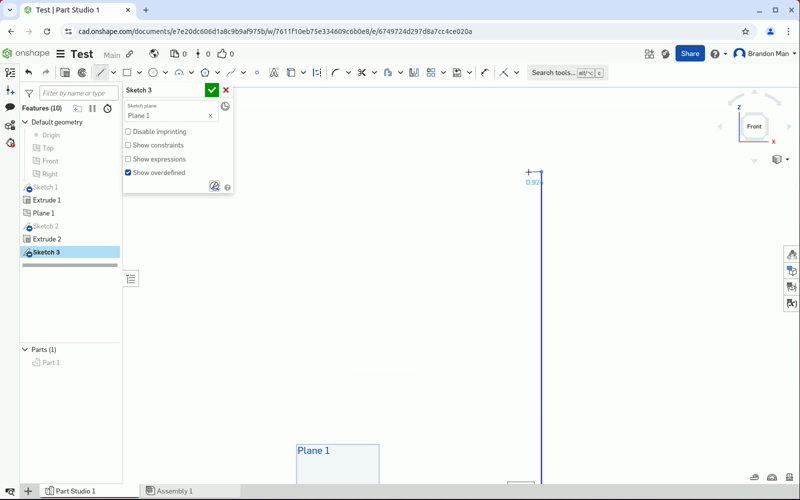
scroll(6)
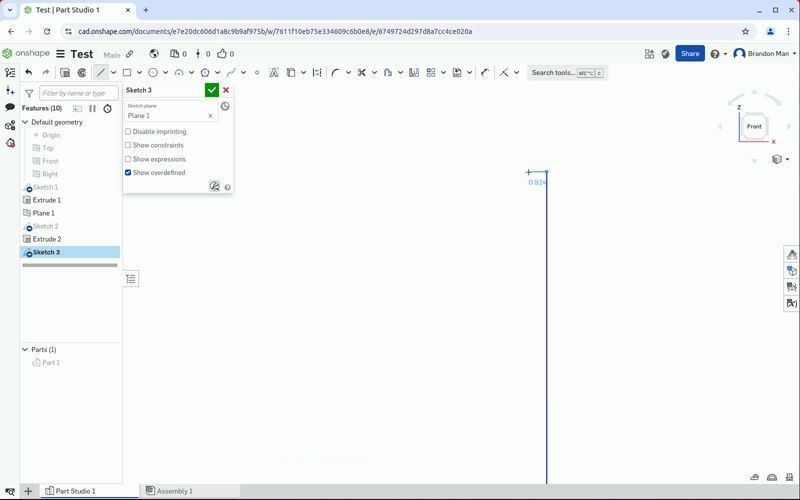
scroll(6)
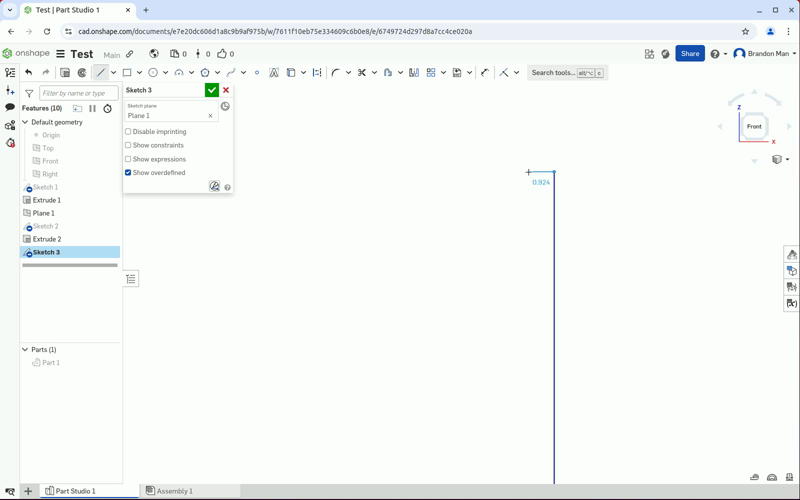
scroll(6)
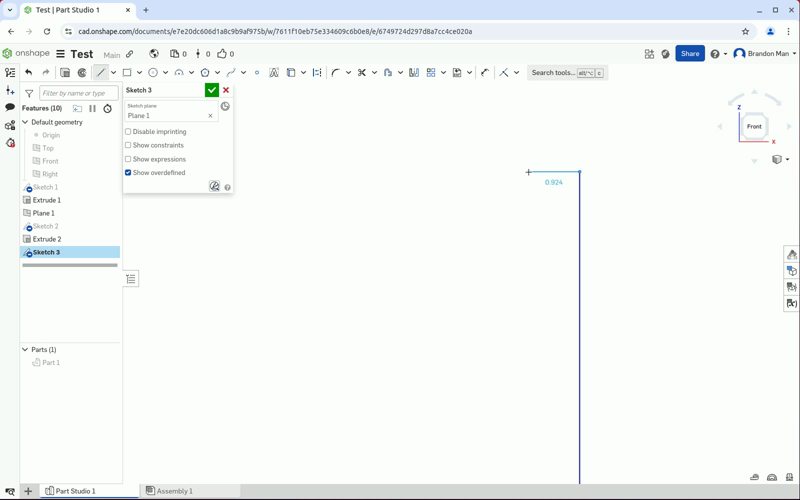
click(528, 171)
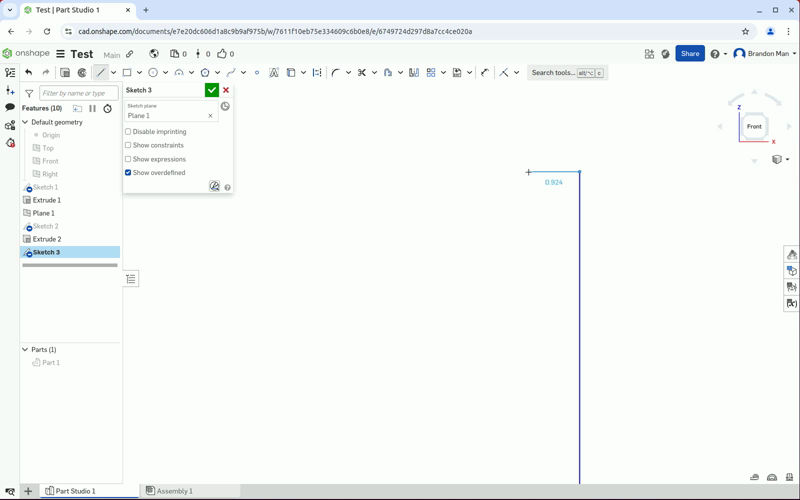
scroll(-6)
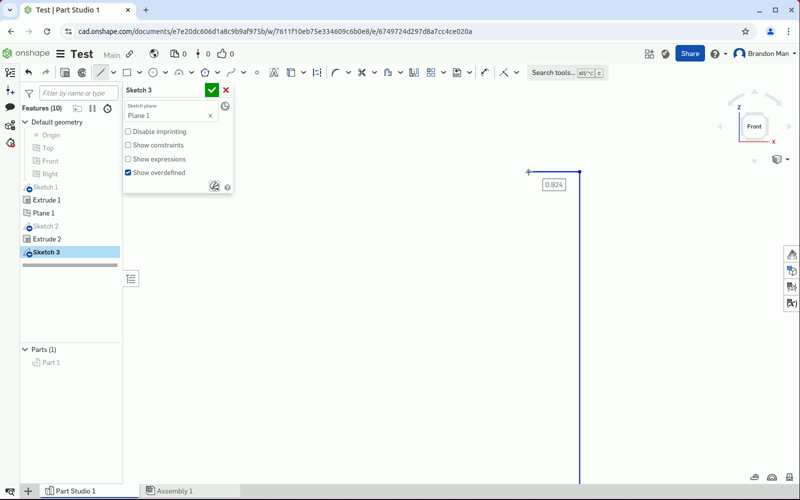
scroll(-6)
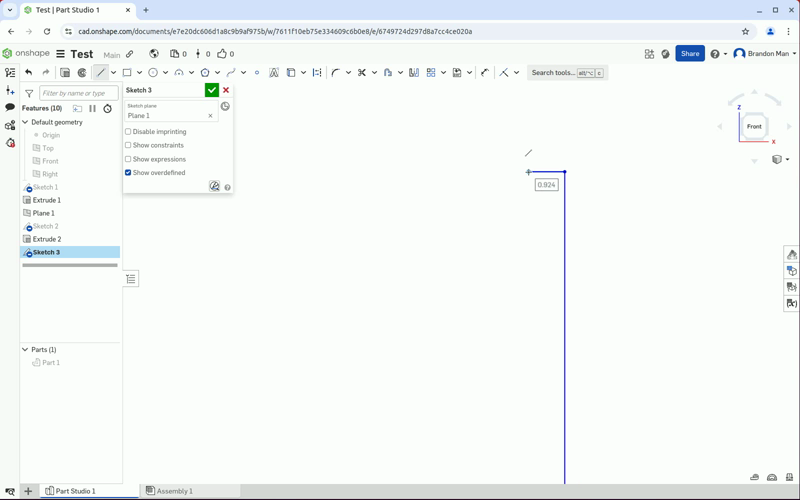
scroll(-6)
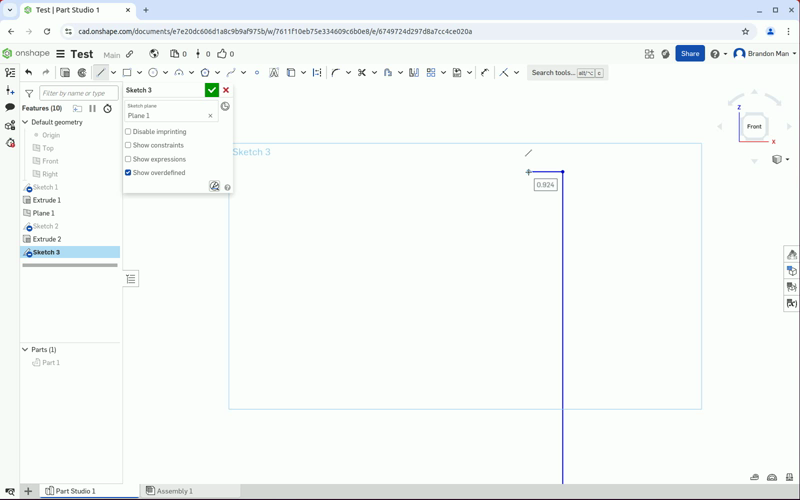
scroll(-6)
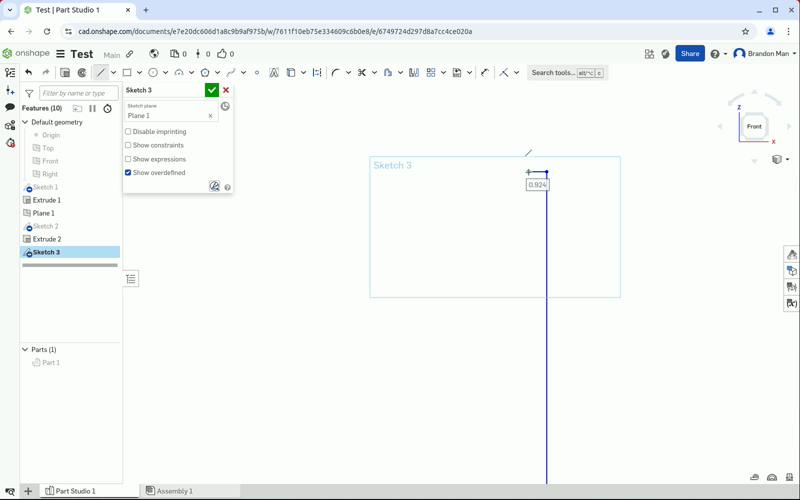
scroll(-6)
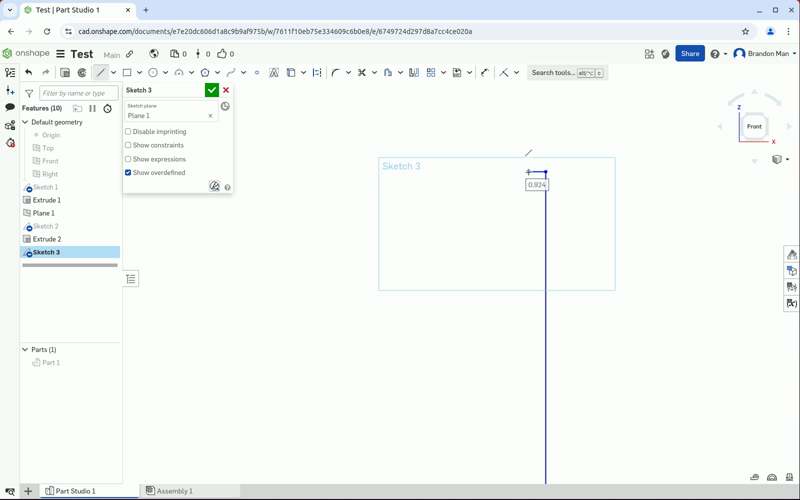
scroll(-6)
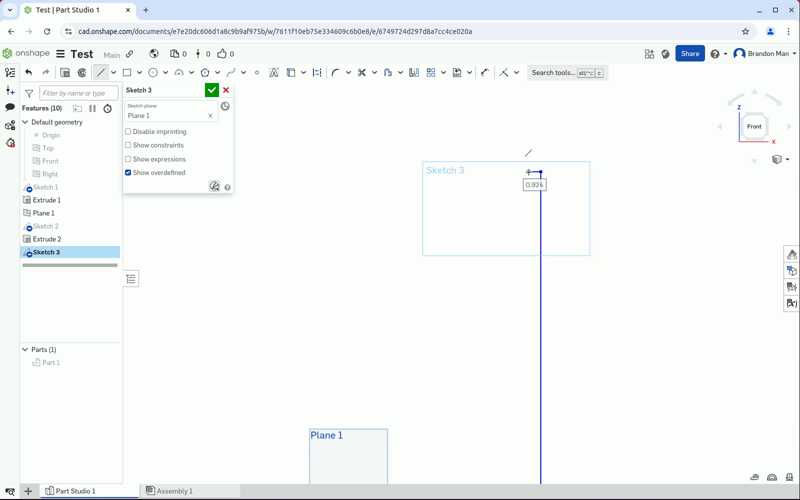
scroll(-6)
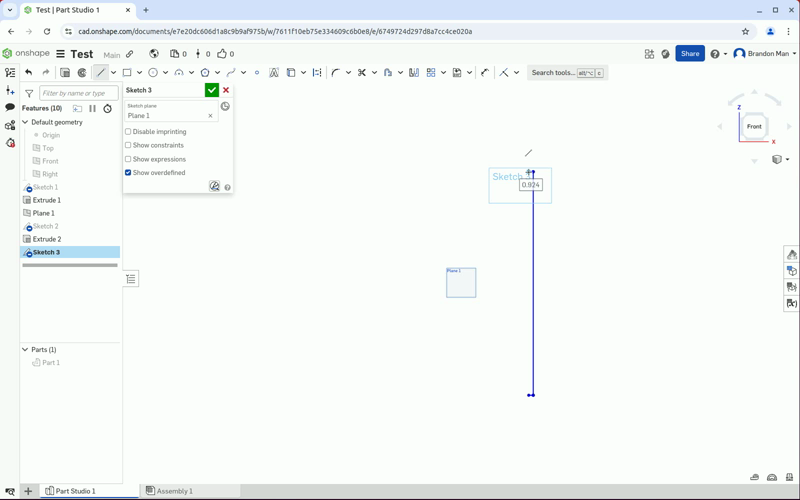
key_up(shift)
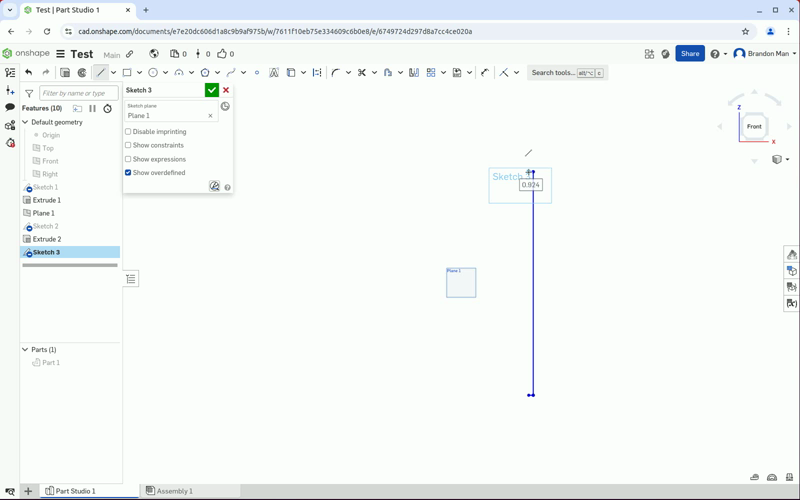
key_down(shift)
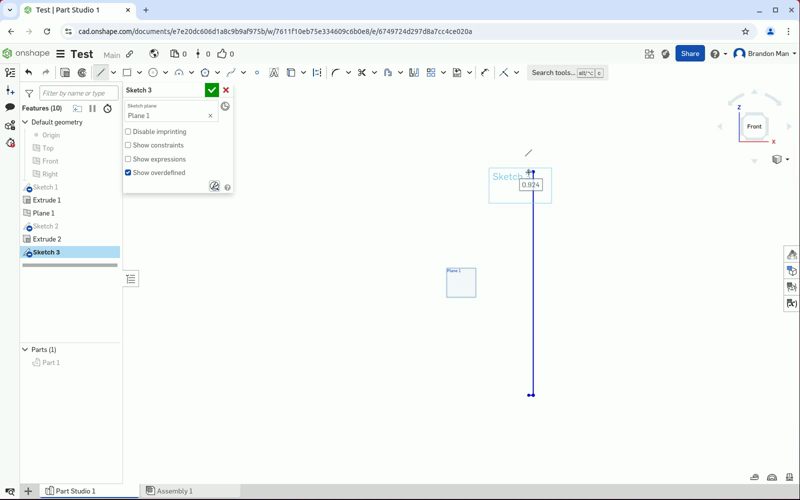
mouse_move(528, 395)
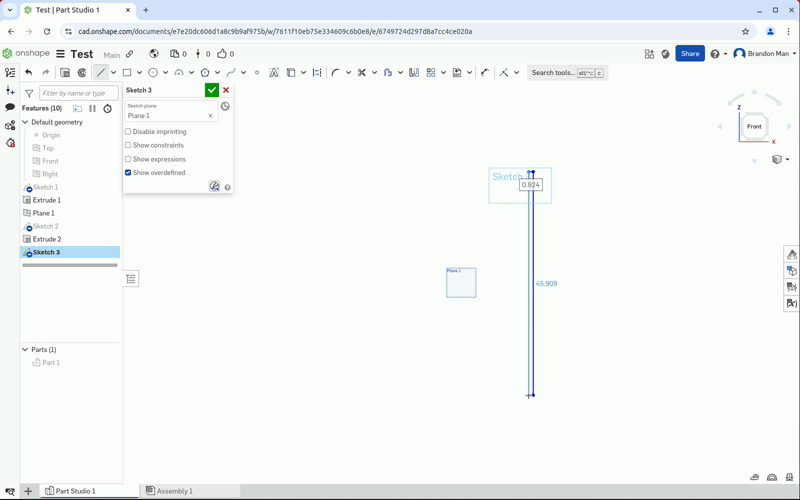
key_up(shift)
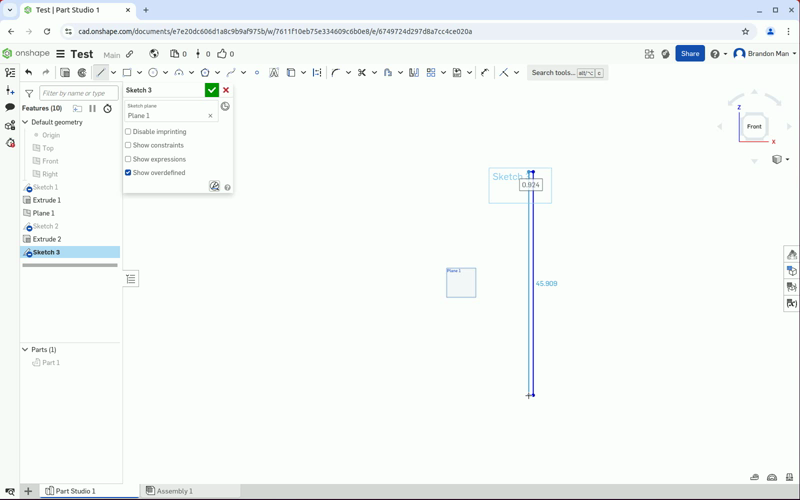
click(528, 395)
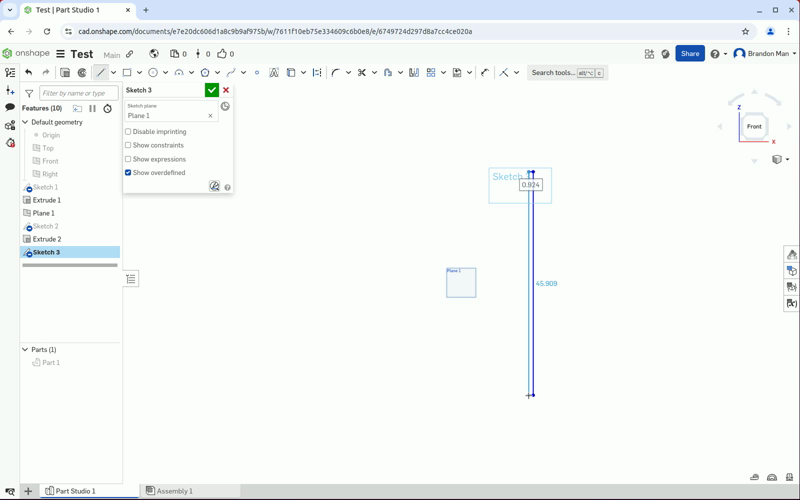
key(esc)
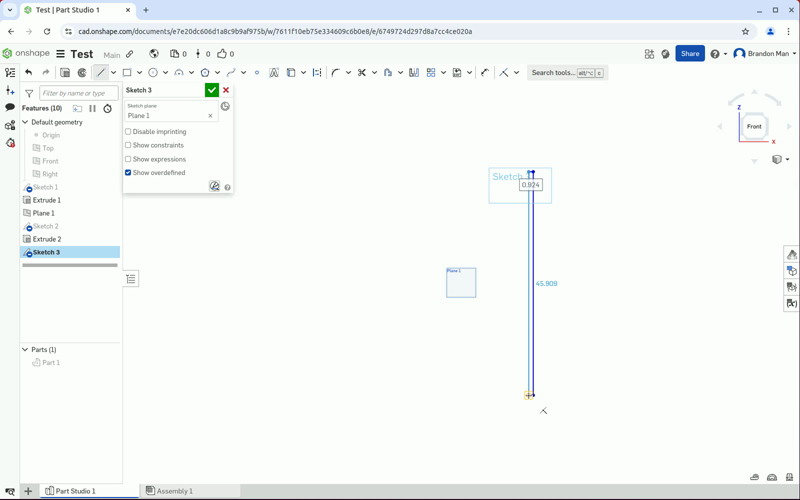
mouse_move(530, 351)
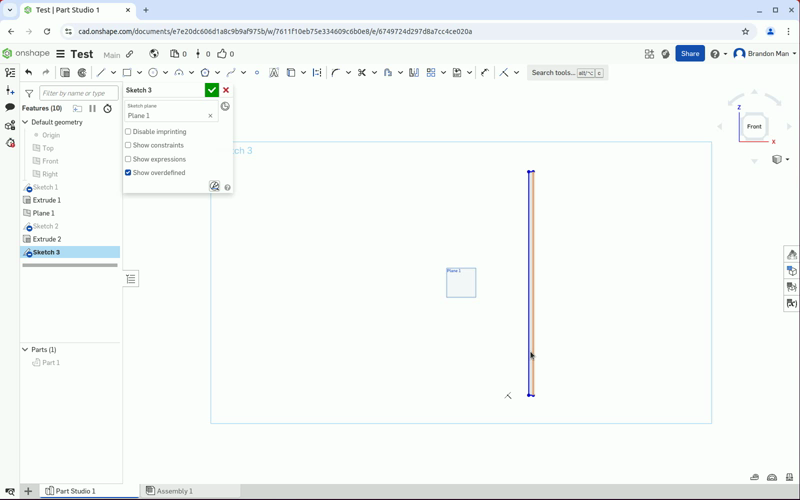
scroll(6)
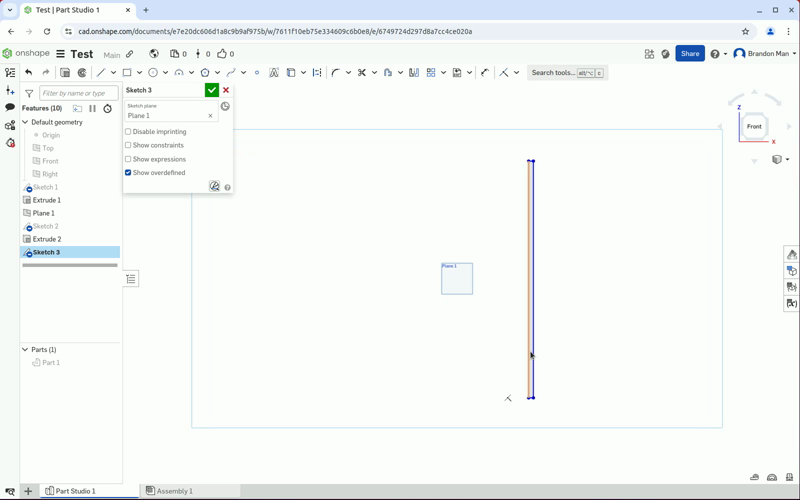
scroll(6)
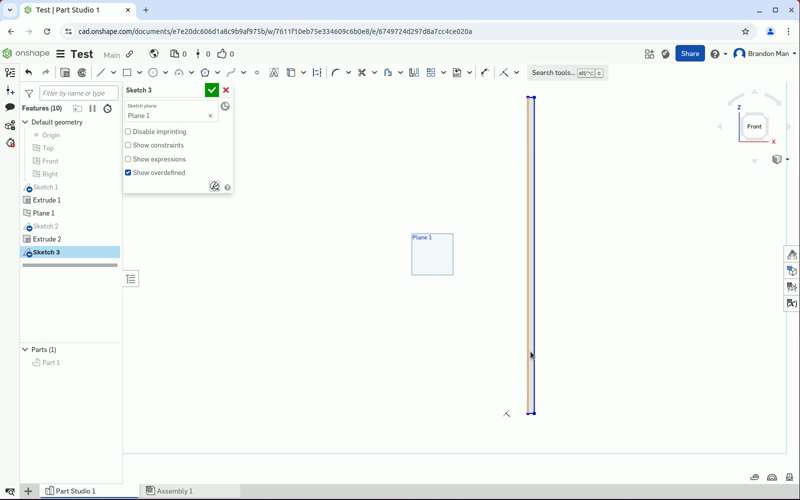
scroll(6)
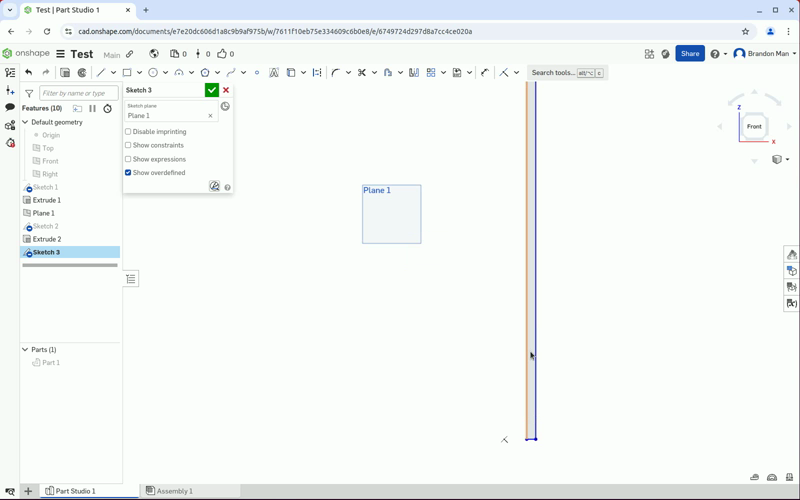
scroll(6)
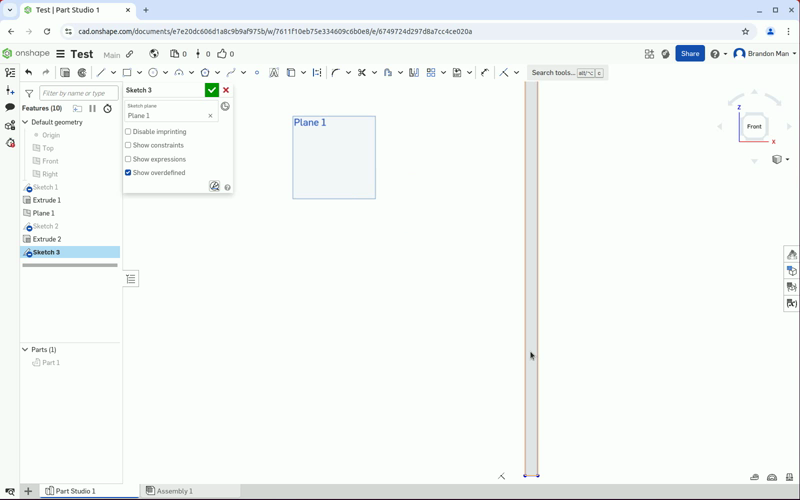
scroll(6)
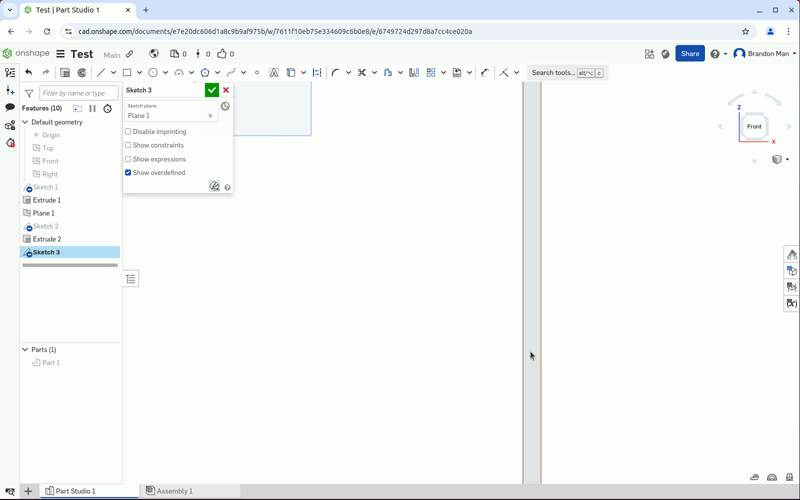
scroll(6)
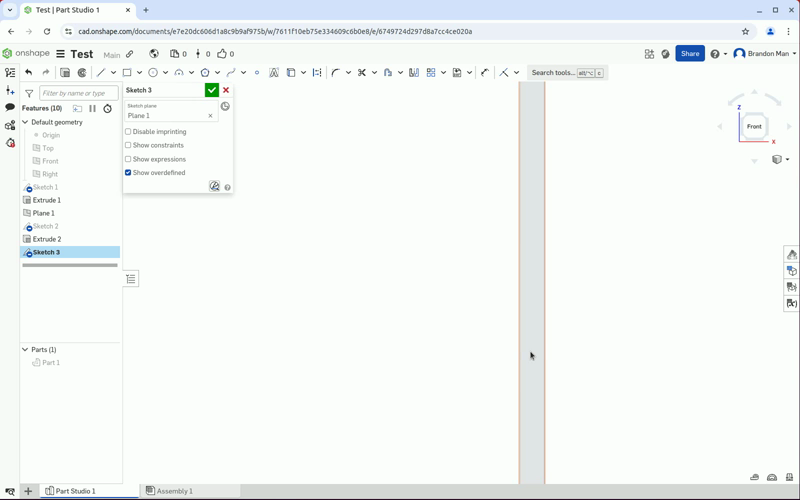
scroll(6)
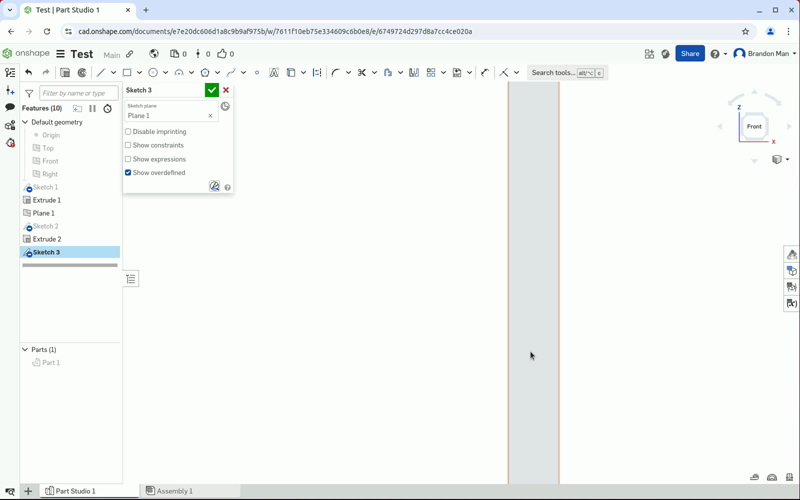
click(530, 351)
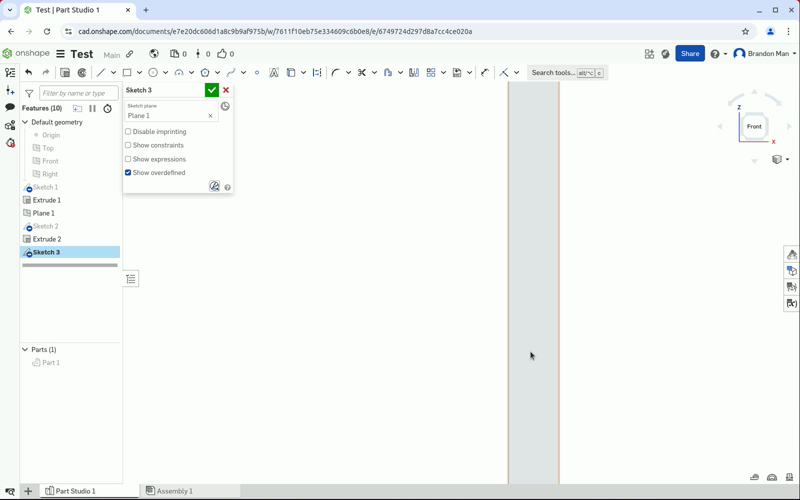
scroll(-6)
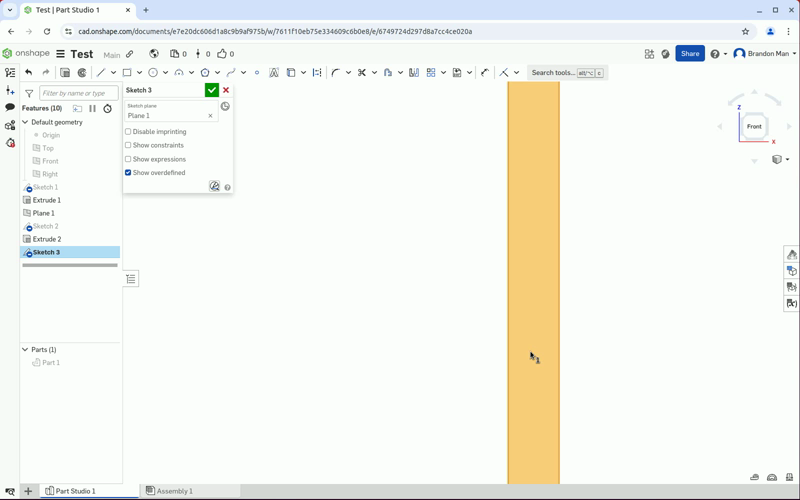
scroll(-6)
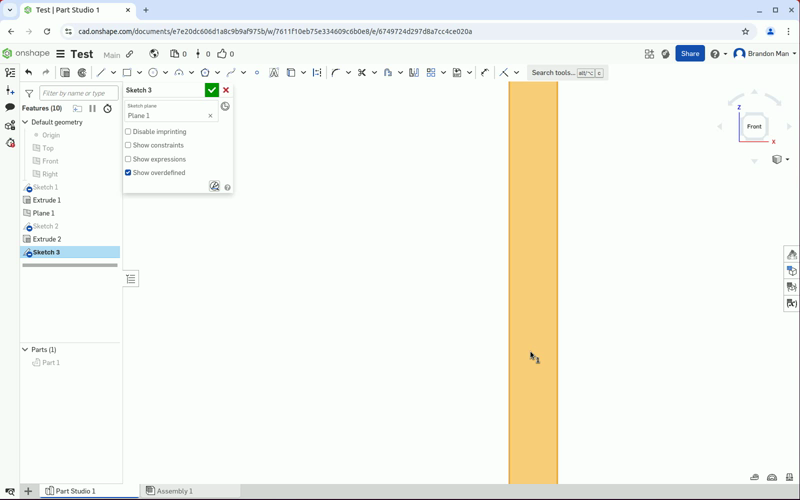
scroll(-6)
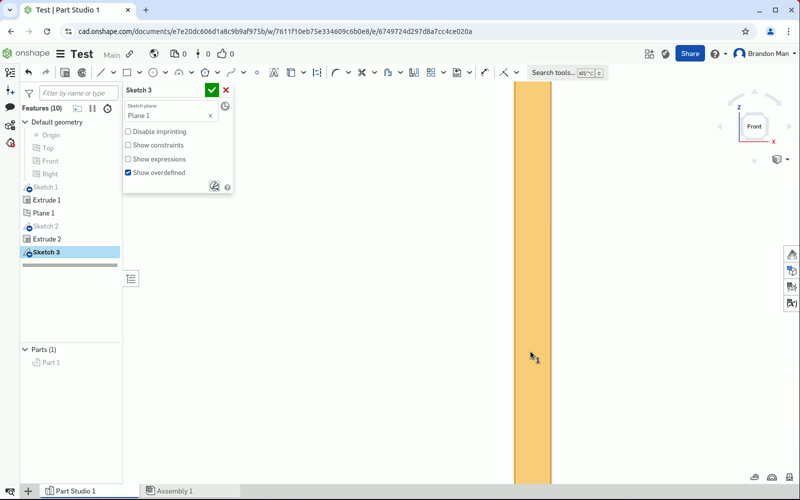
scroll(-6)
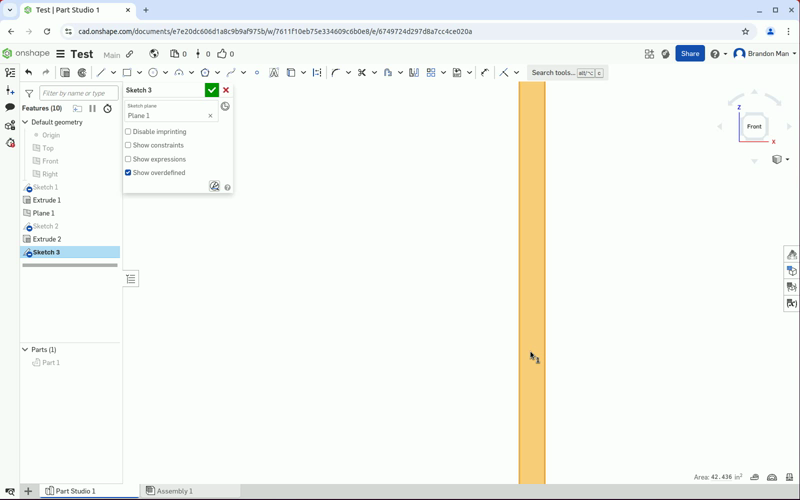
scroll(-6)
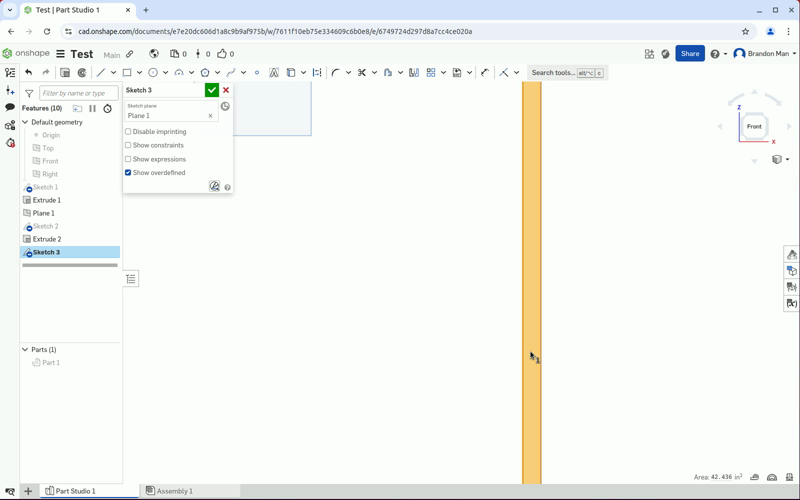
scroll(-6)
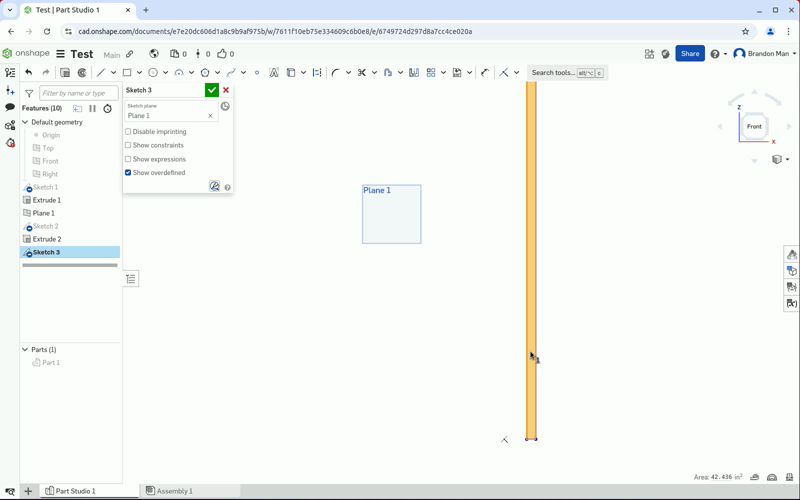
scroll(-6)
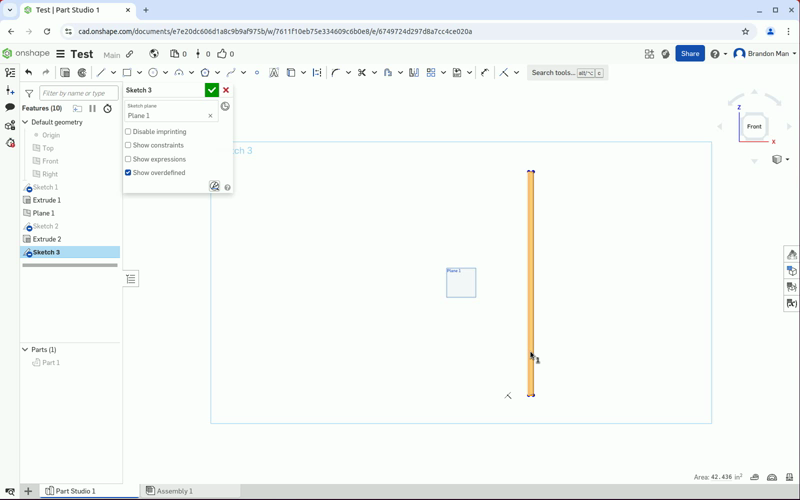
mouse_move(73, 352)
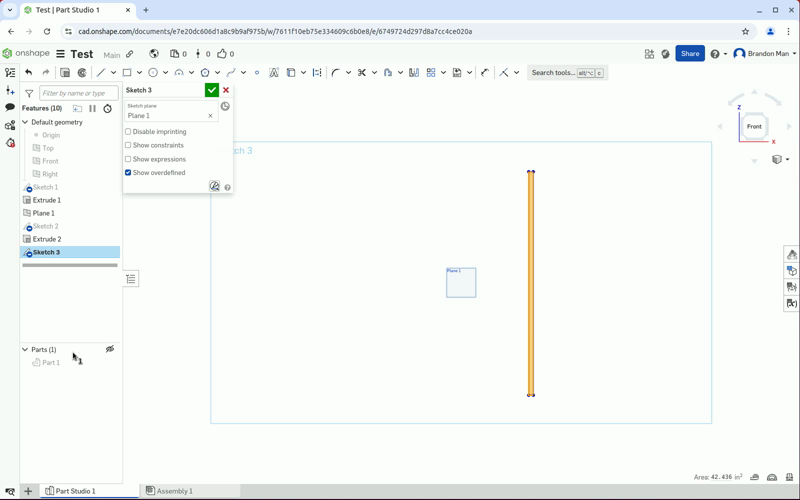
key(shift+y)
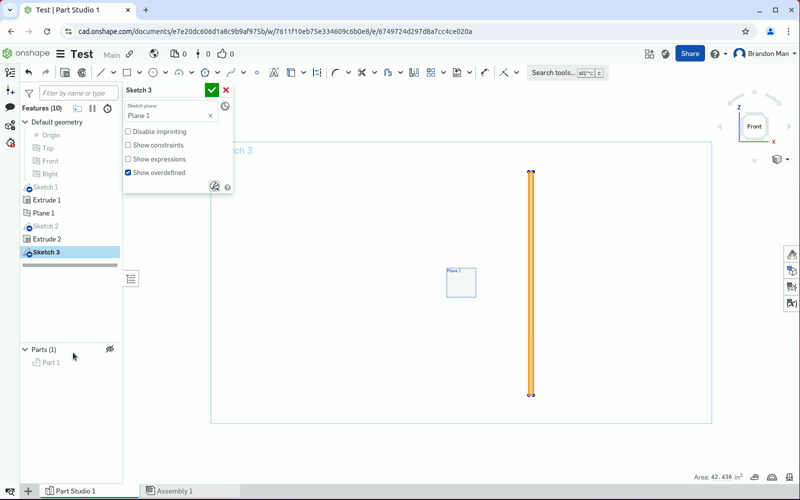
key(shift+e)
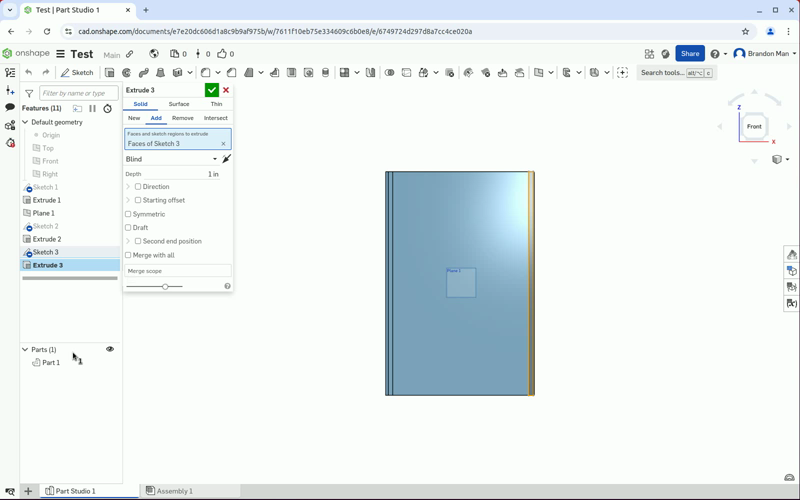
mouse_move(143, 106)
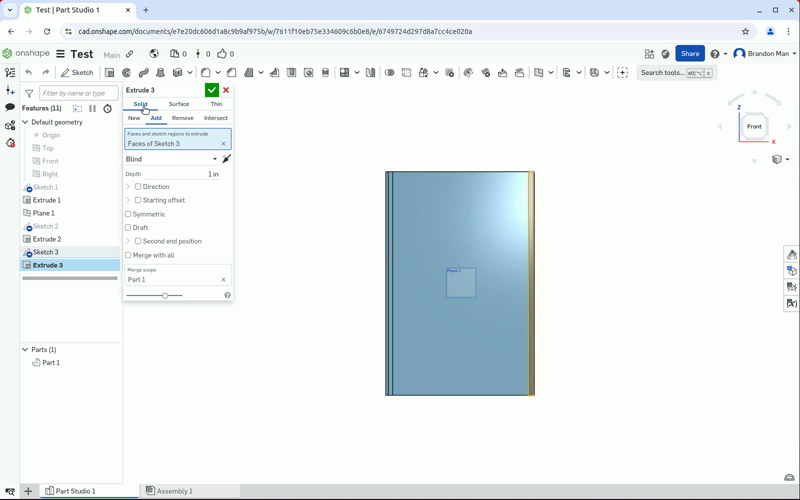
click(143, 106)
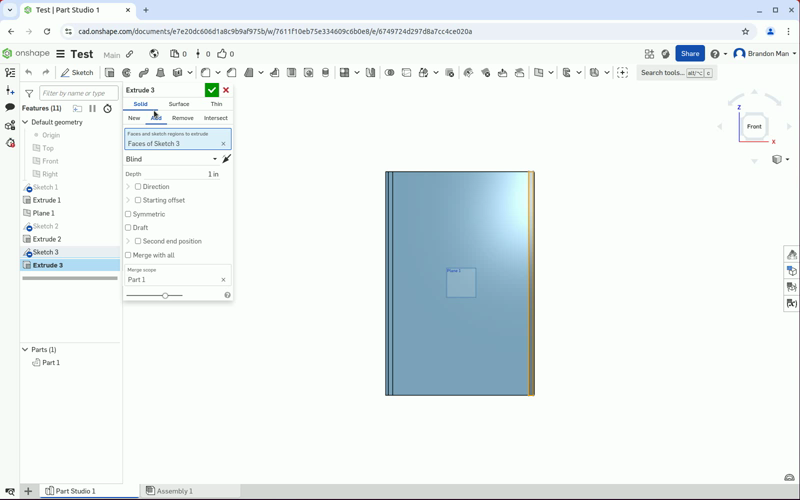
mouse_move(186, 120)
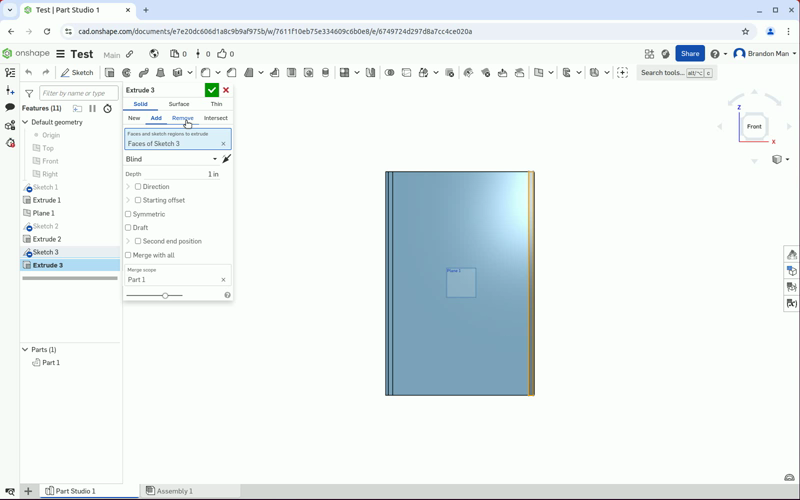
click(186, 120)
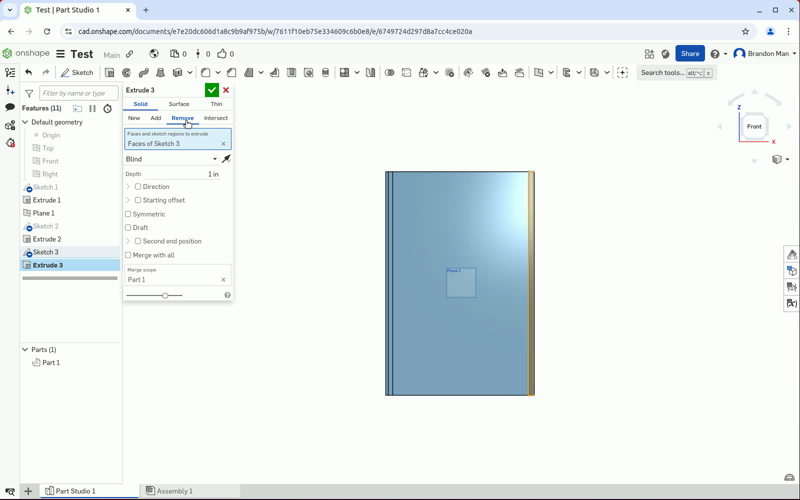
key(tab, 4)
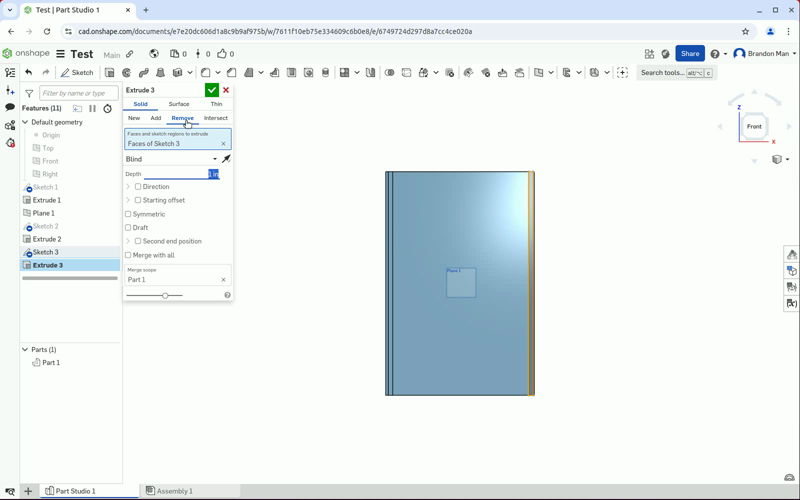
text(3.851)
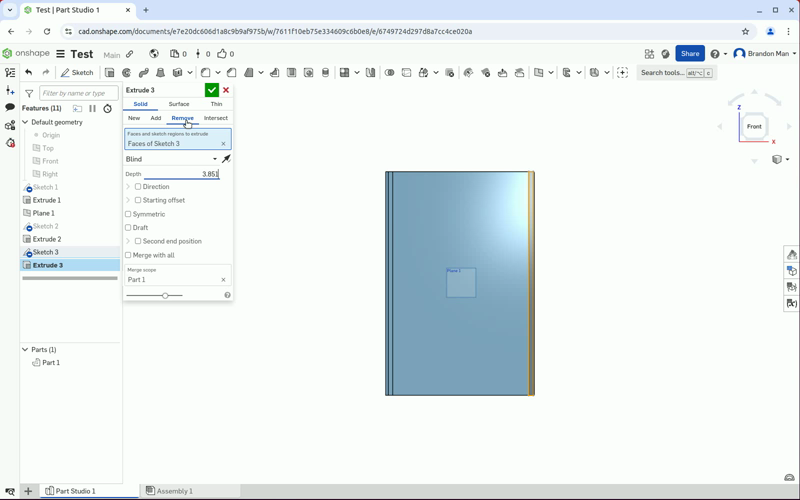
key(tab, 6)
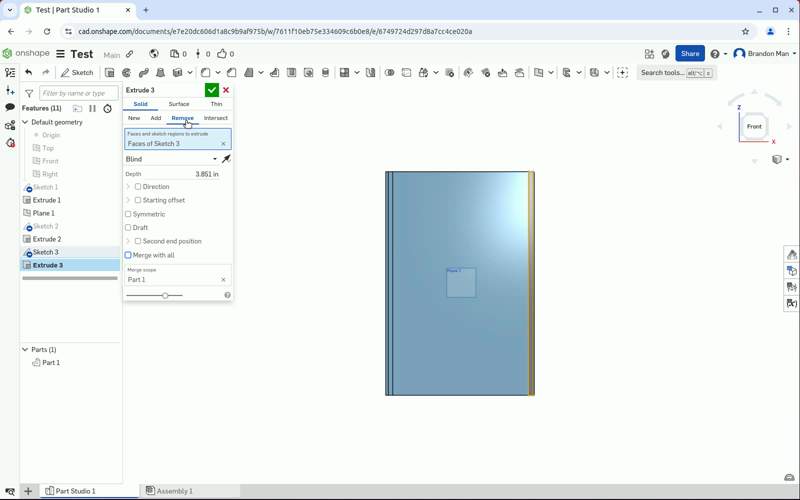
key(space)
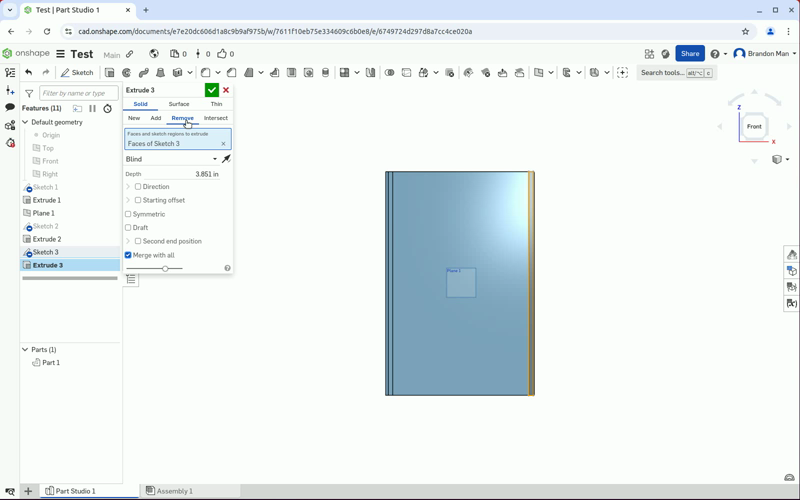
key(enter)
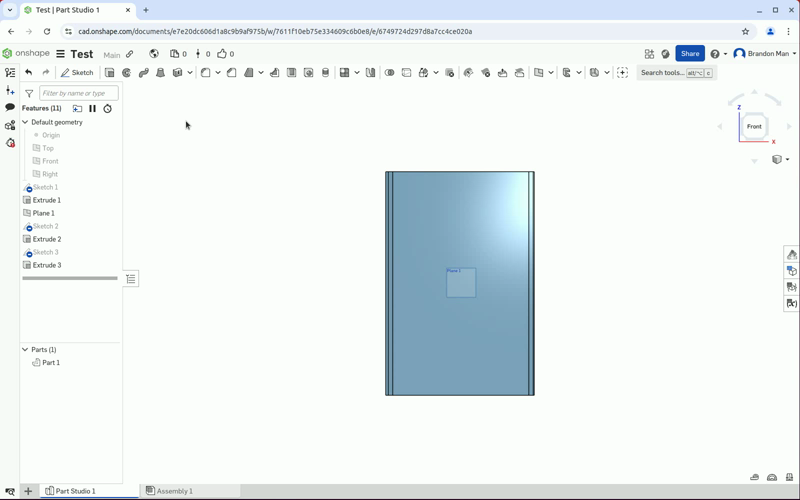
key(shift+h)
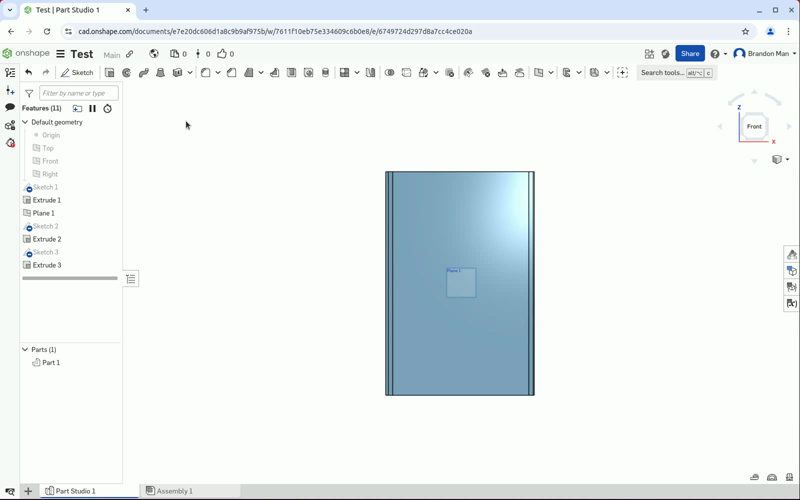
key(shift+h)
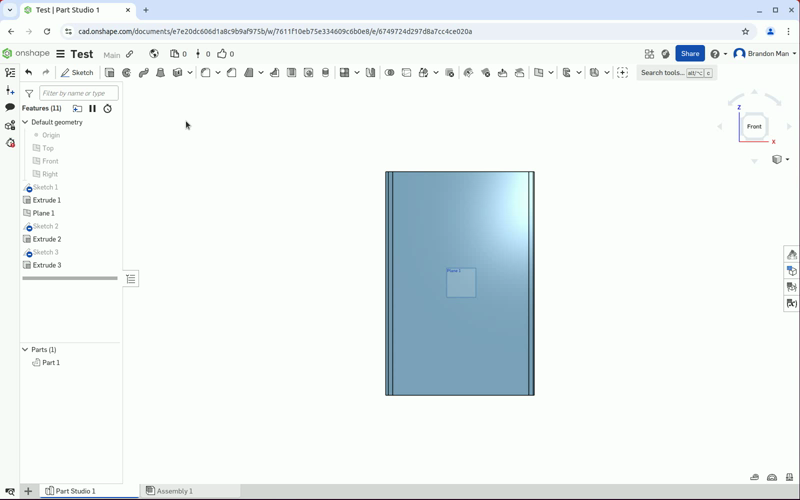
key(shift+7)
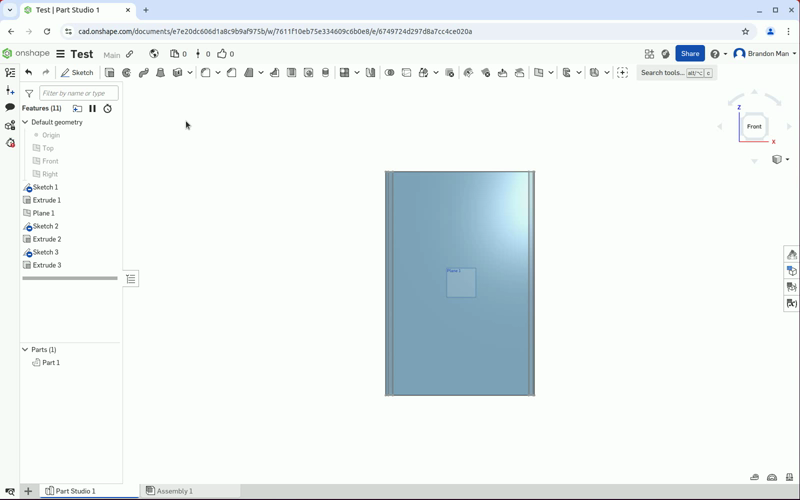
key(left, 2)
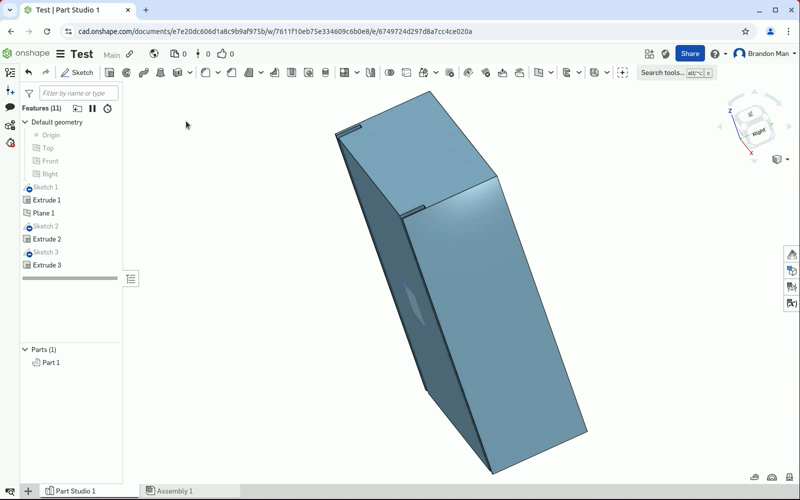
key(down, 2)
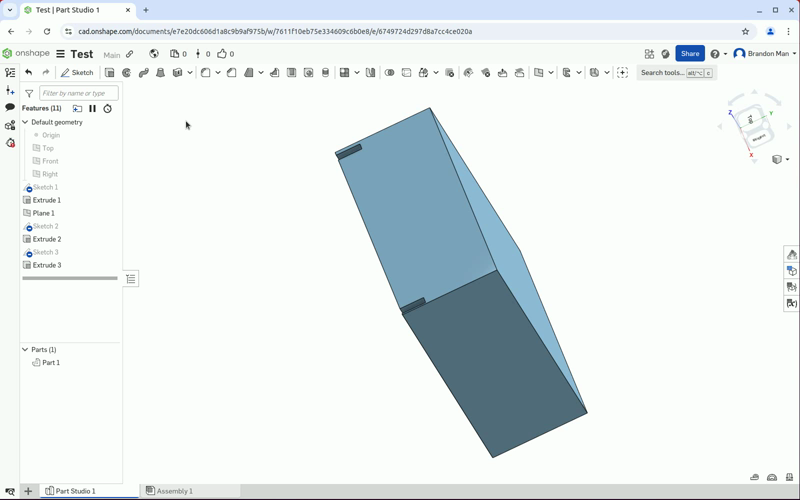
key(up, 2)
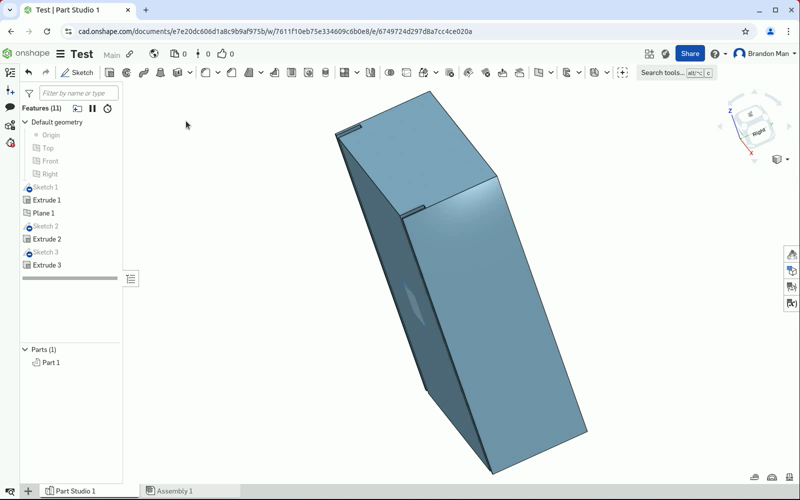
key(right, 2)
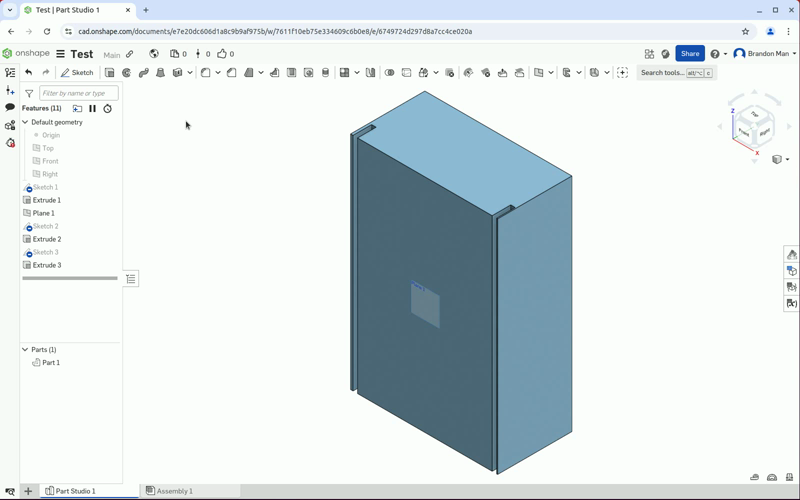
mouse_move(73, 189)
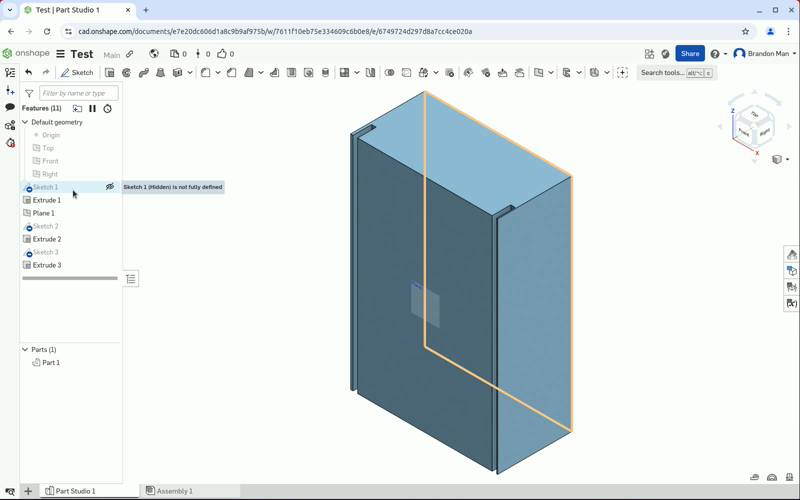
click(73, 189)